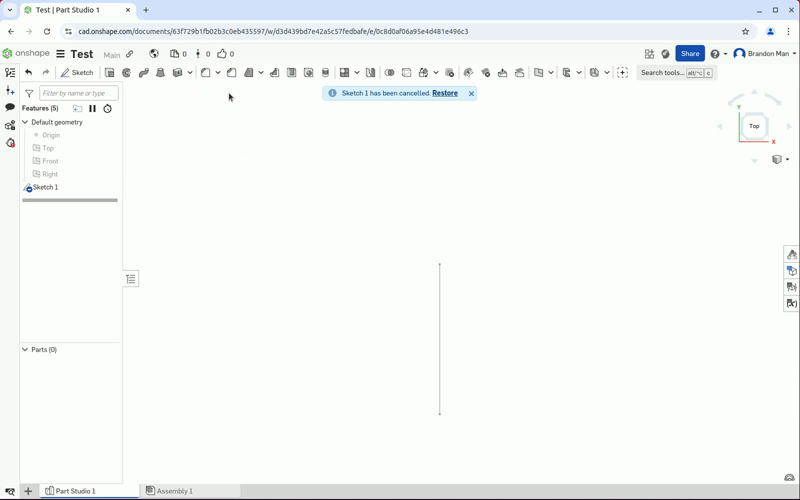
key(shift+h)
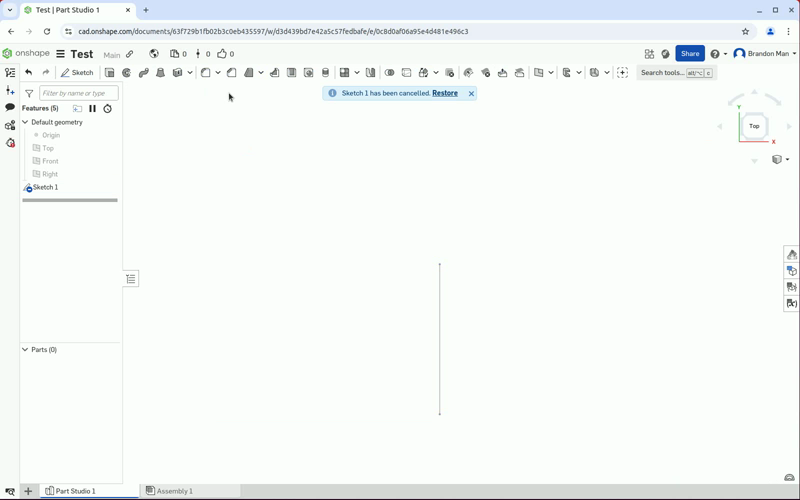
key(shift+s)
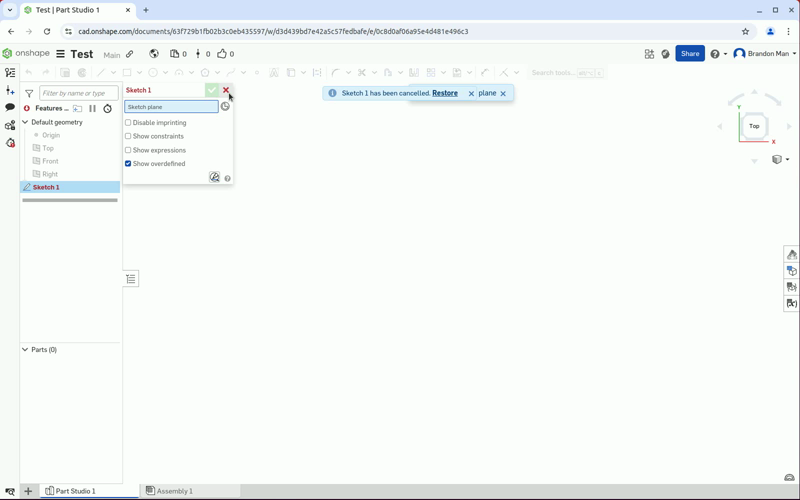
mouse_move(73, 150)
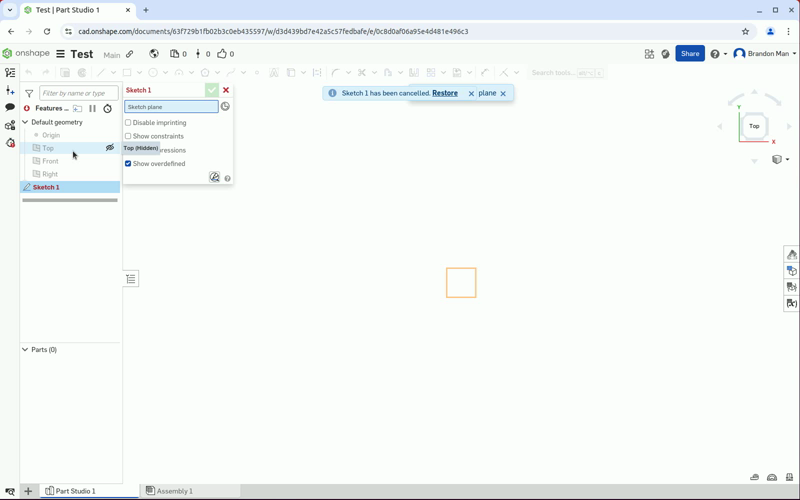
click(73, 150)
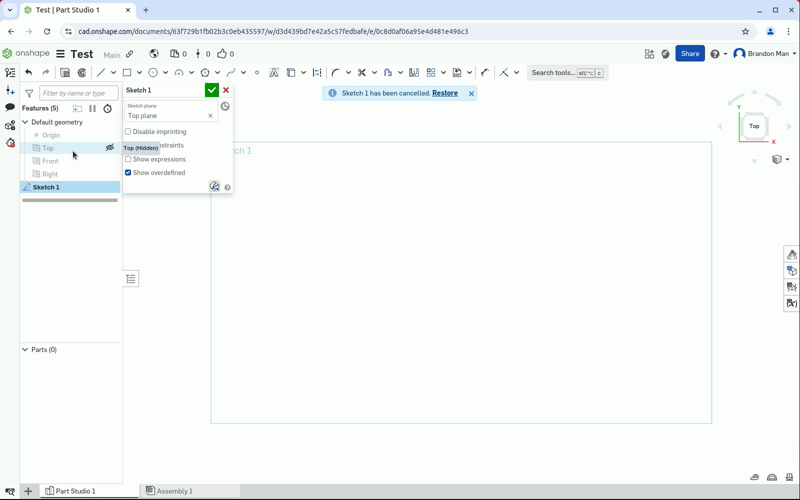
mouse_move(73, 352)
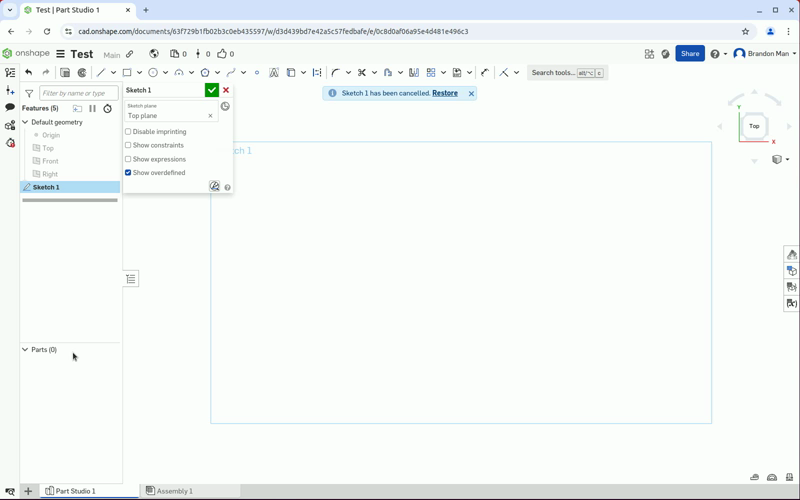
key(y)
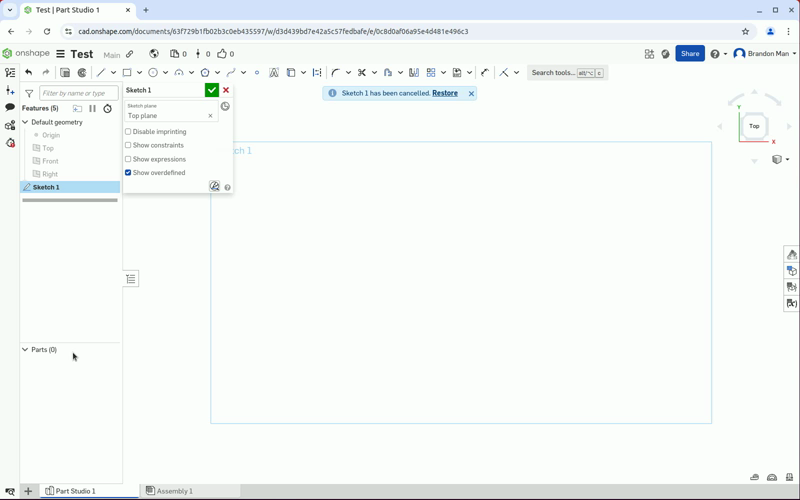
key(l)
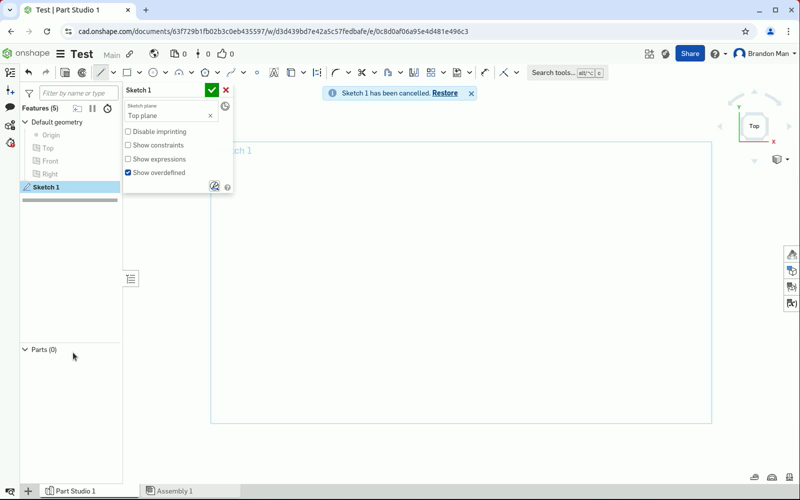
key_down(shift)
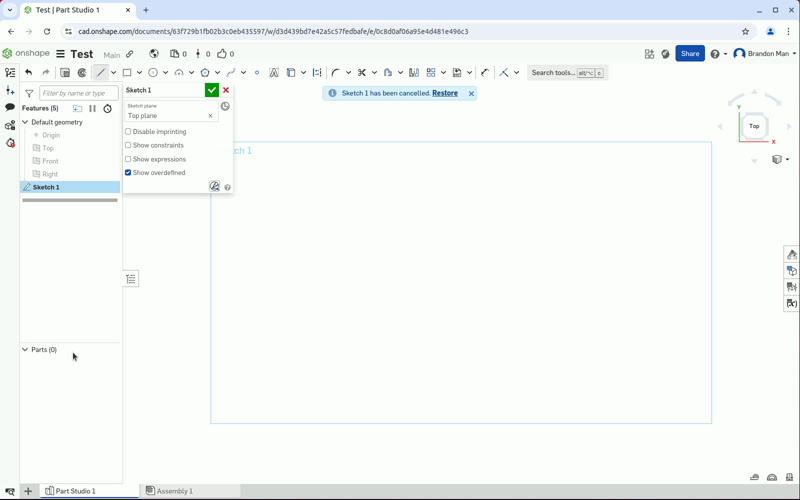
mouse_move(407, 273)
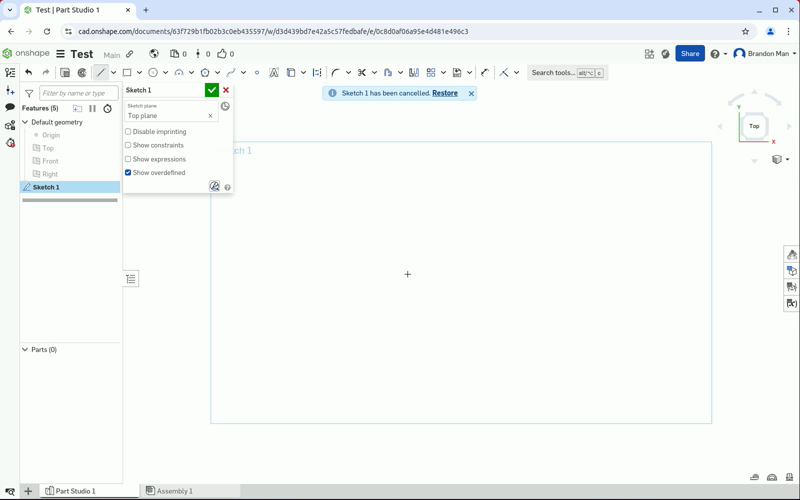
click(407, 273)
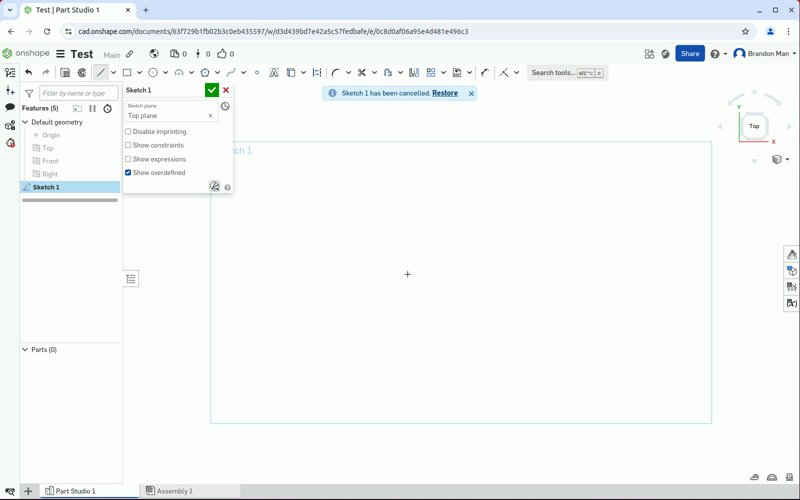
key_up(shift)
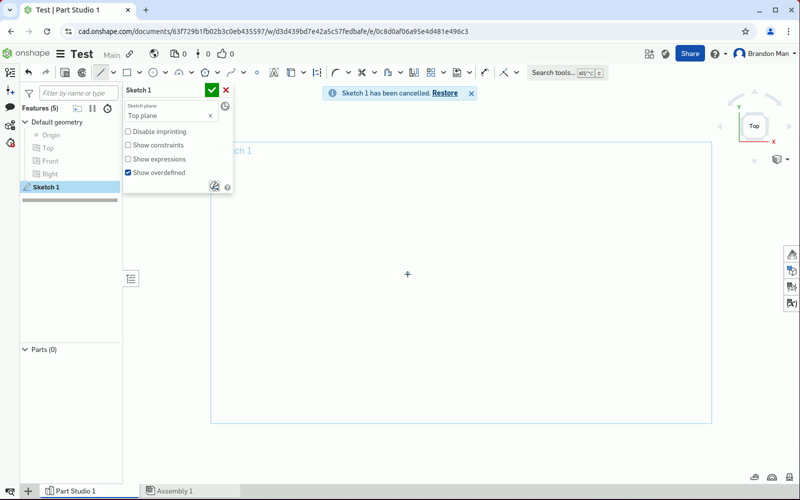
key_down(shift)
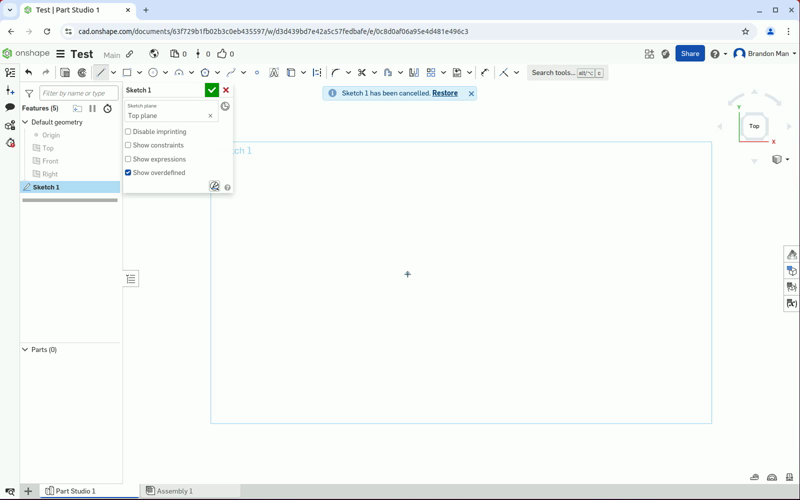
mouse_move(511, 273)
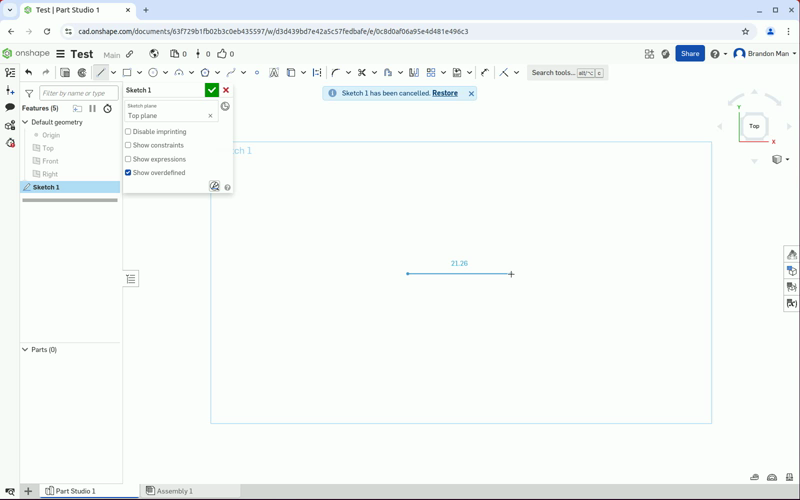
click(511, 273)
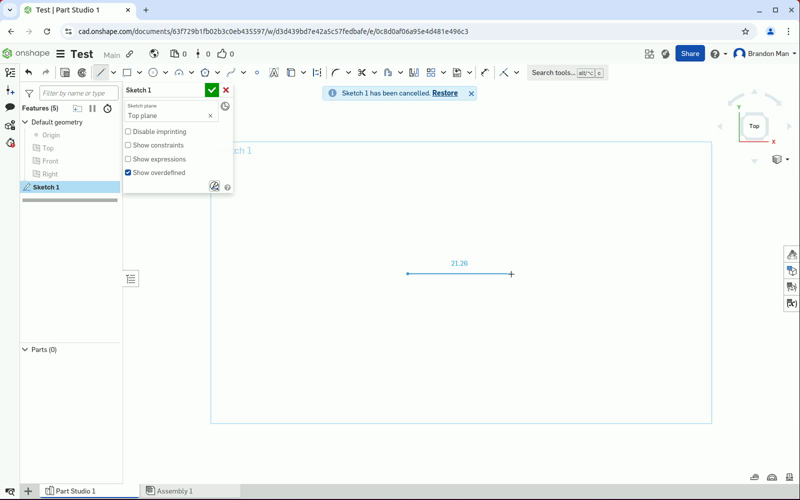
key_up(shift)
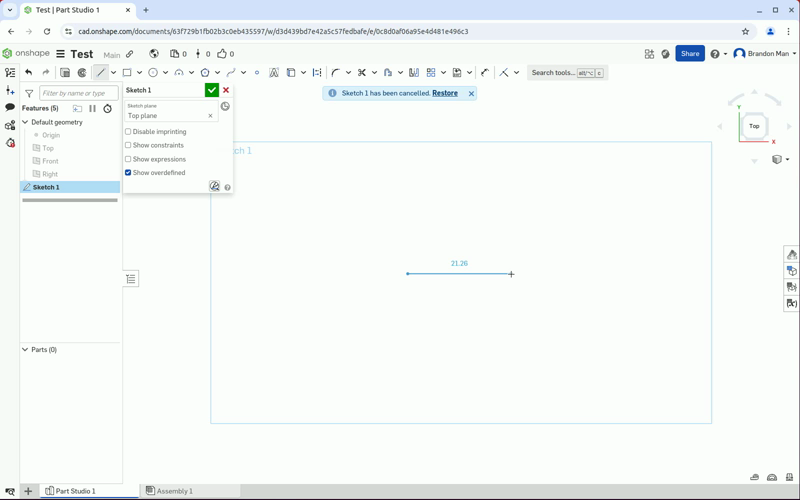
key_down(shift)
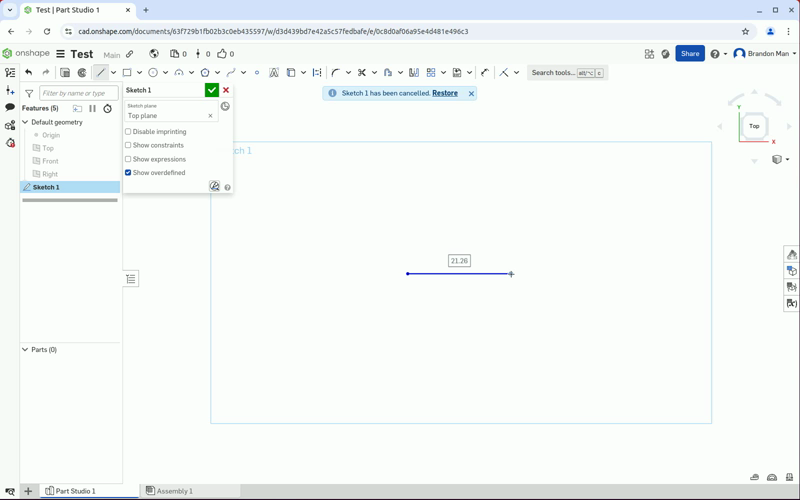
mouse_move(511, 170)
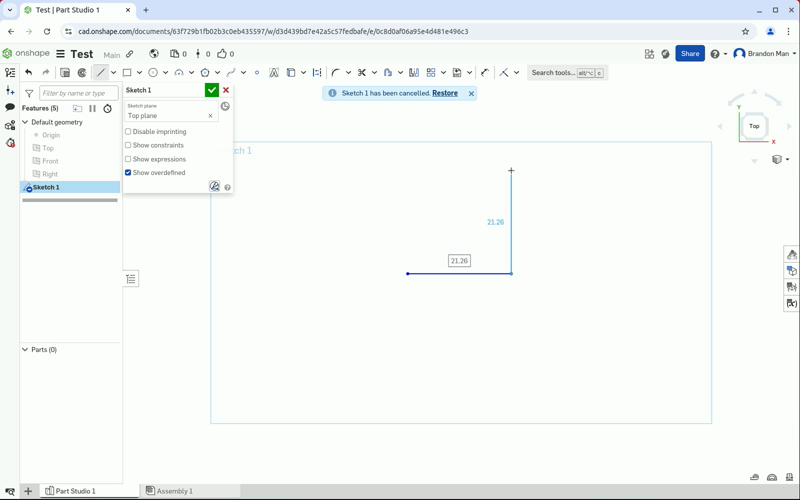
click(511, 170)
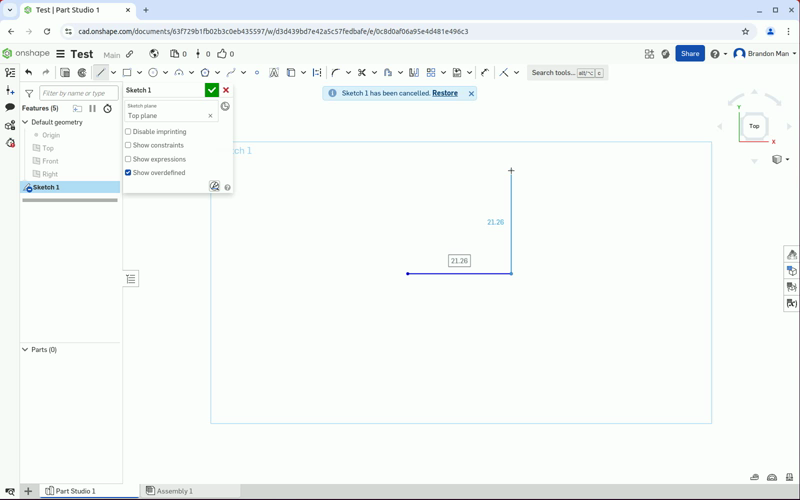
key_up(shift)
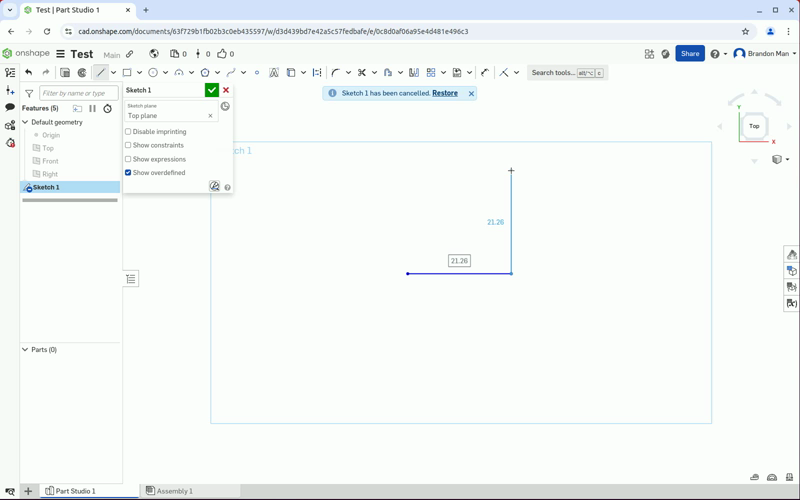
key_down(shift)
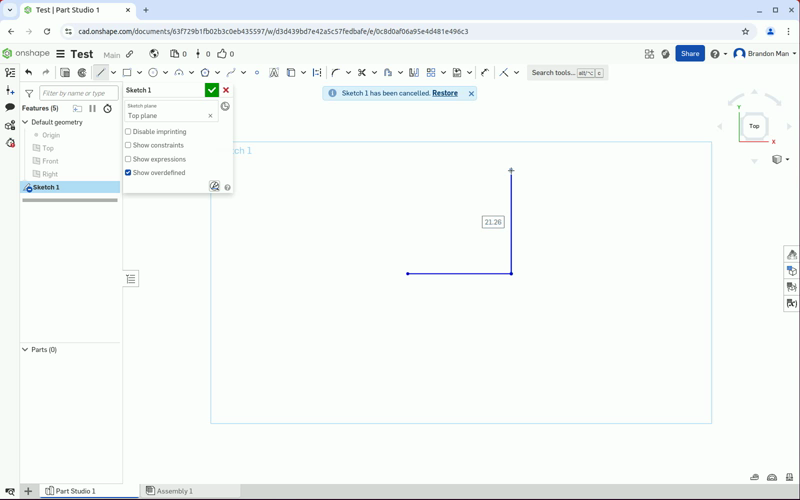
mouse_move(407, 170)
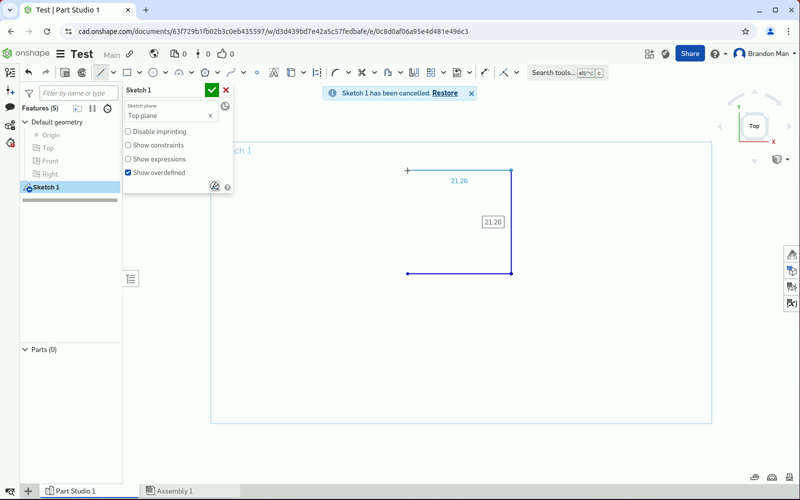
click(407, 170)
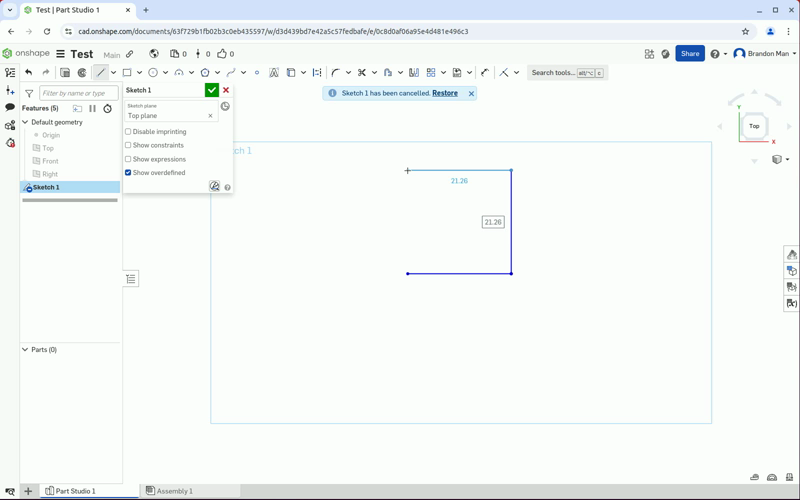
key_up(shift)
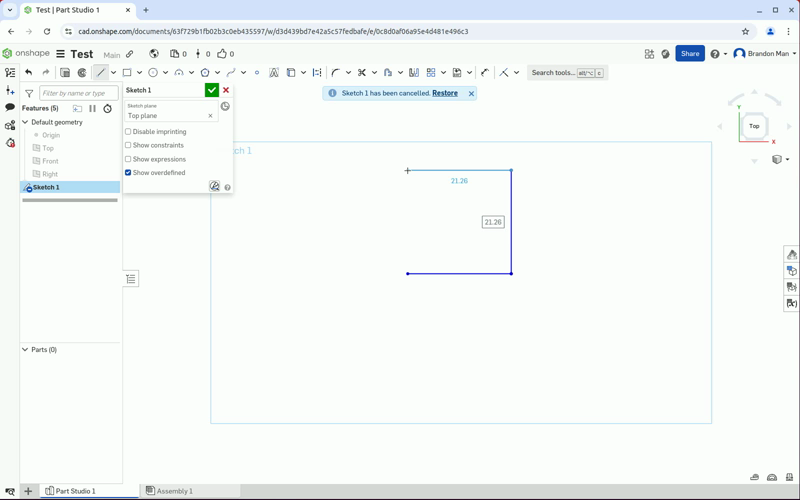
key_down(shift)
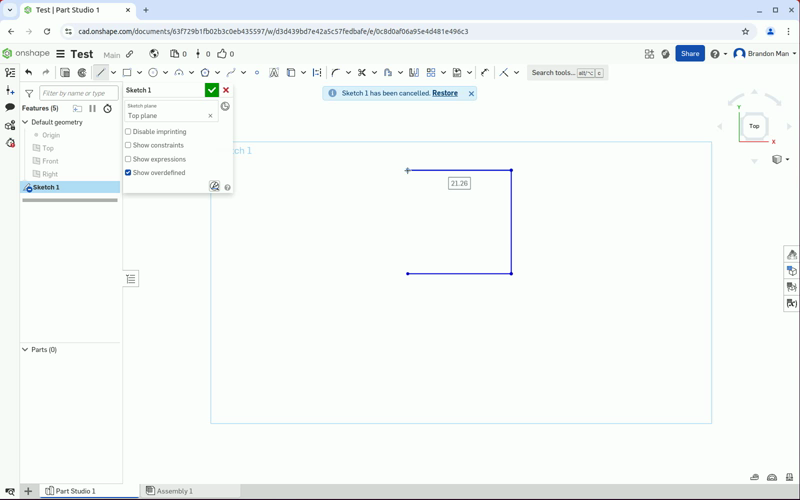
mouse_move(407, 273)
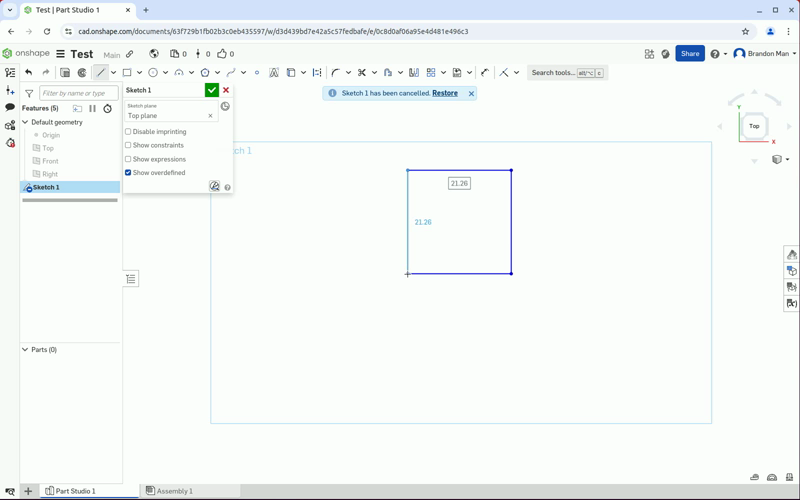
key_up(shift)
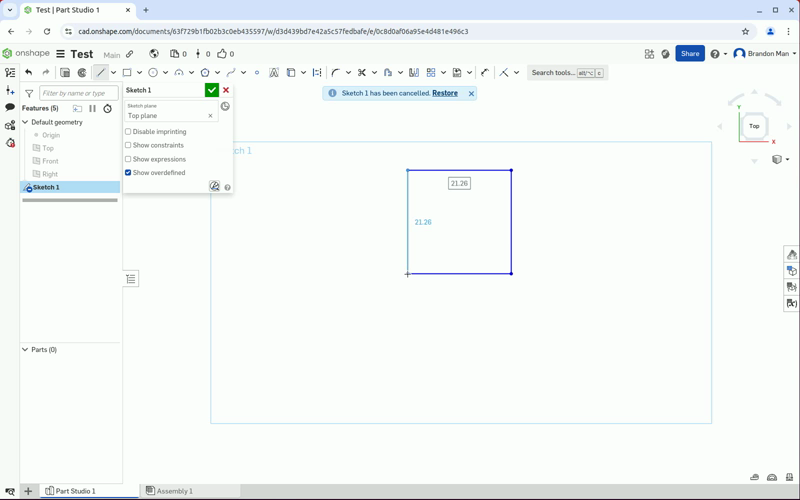
click(407, 273)
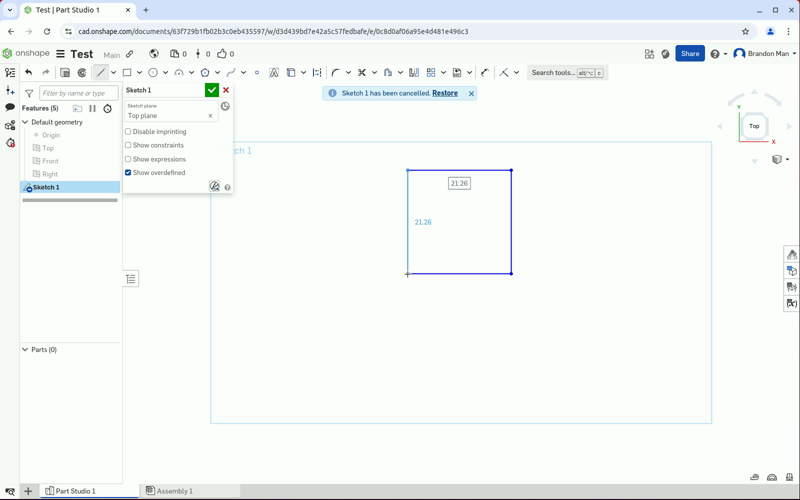
key(esc)
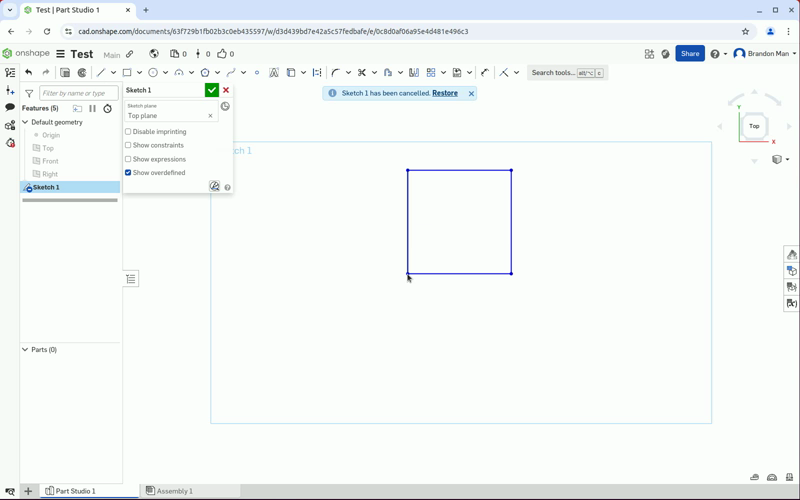
mouse_move(420, 260)
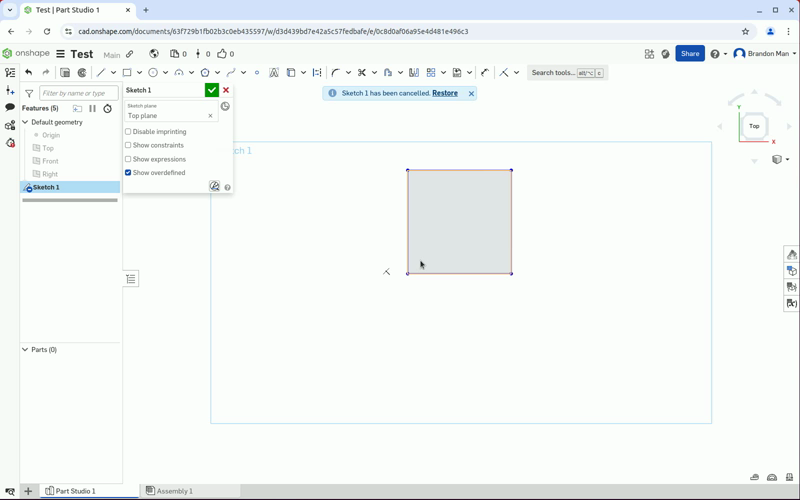
click(420, 260)
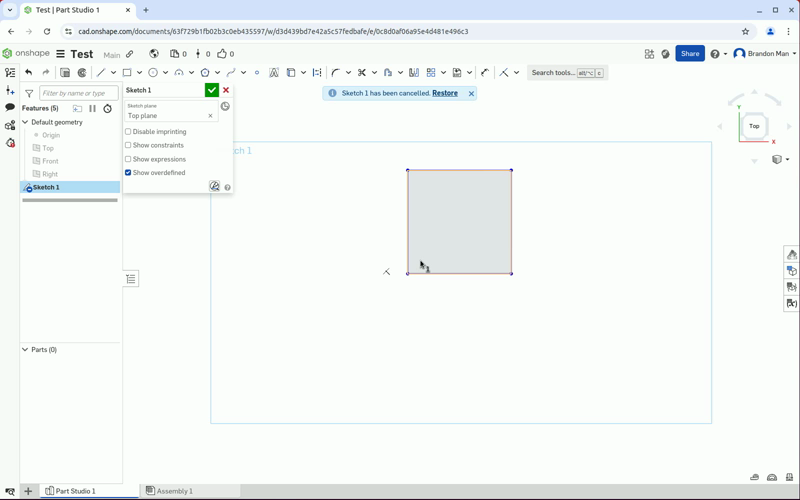
mouse_move(73, 352)
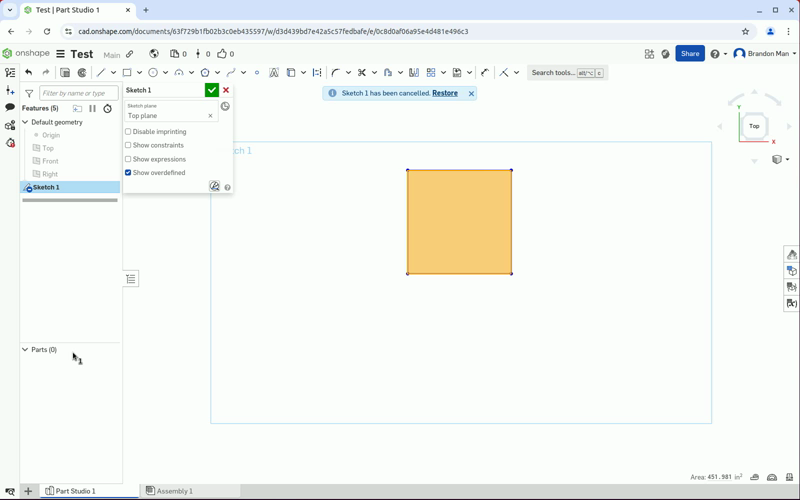
key(shift+y)
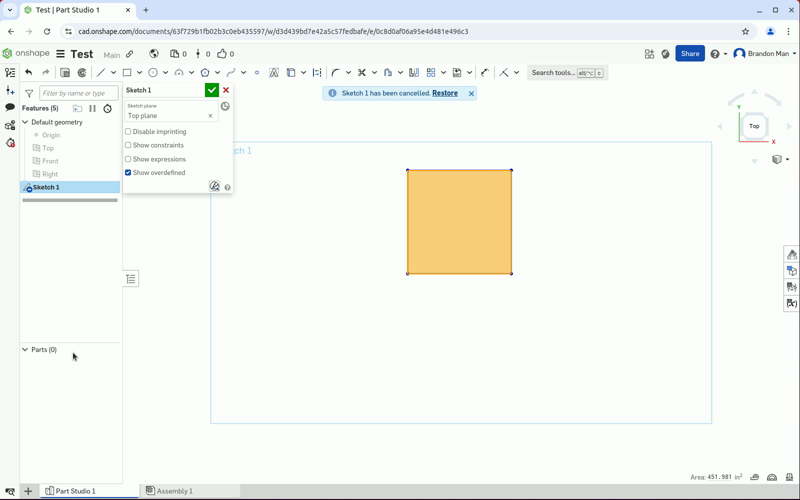
key(shift+e)
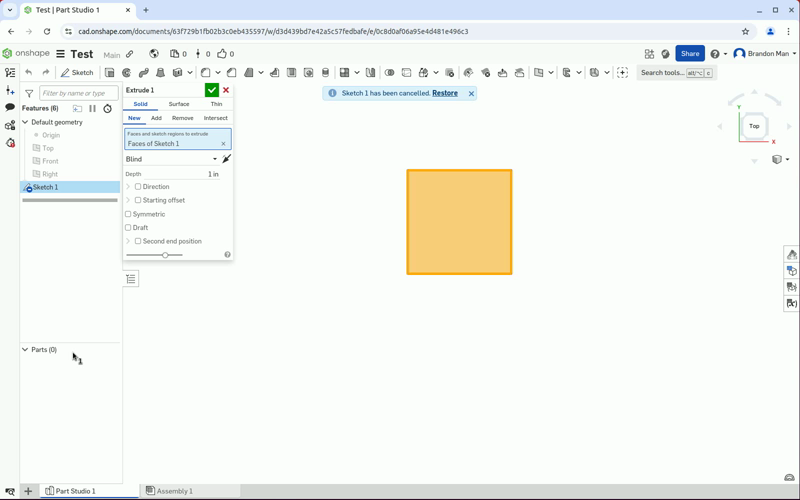
mouse_move(143, 106)
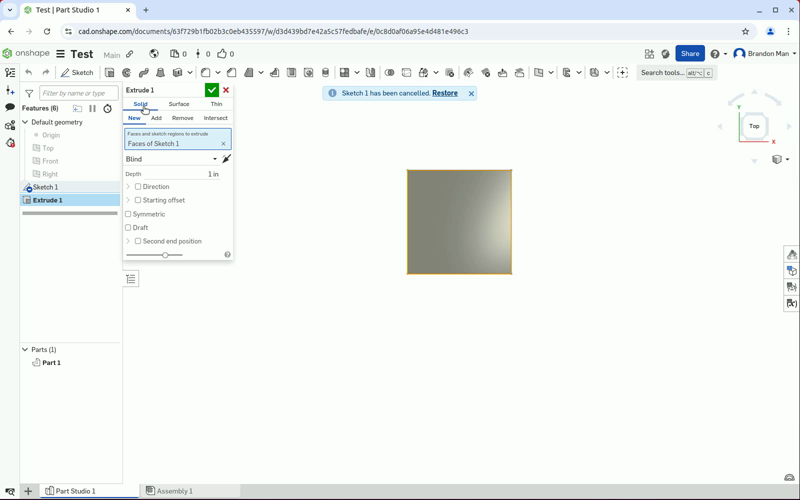
click(143, 106)
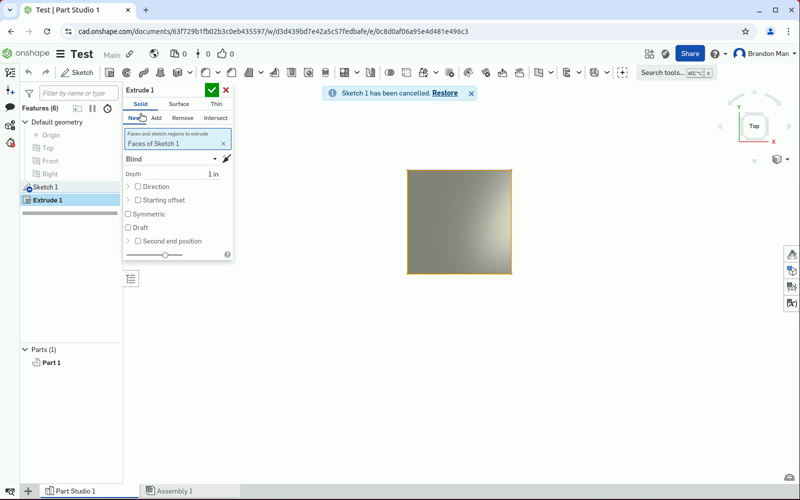
mouse_move(137, 120)
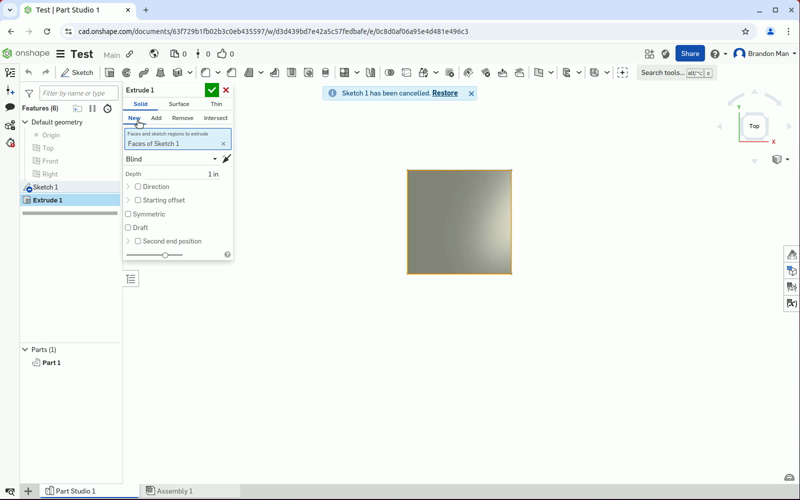
click(137, 120)
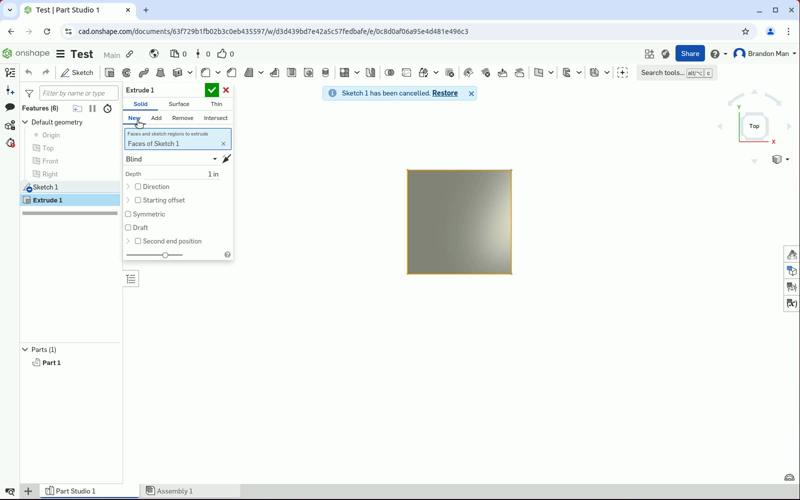
key(tab, 4)
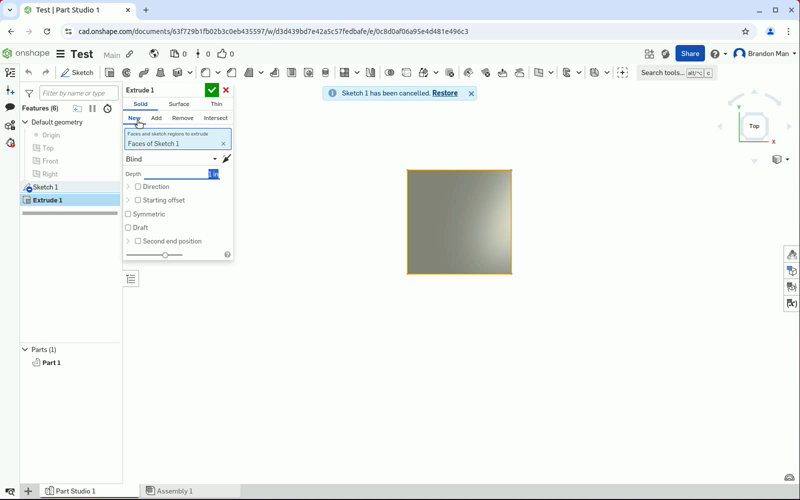
text(10.591)
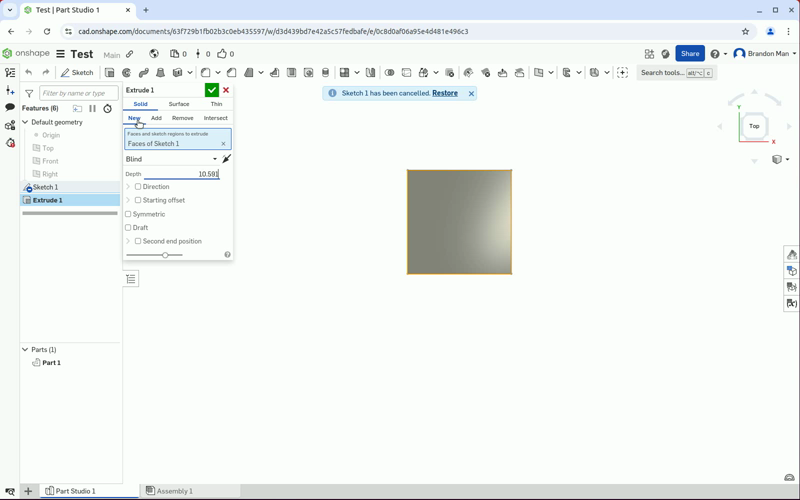
key(enter)
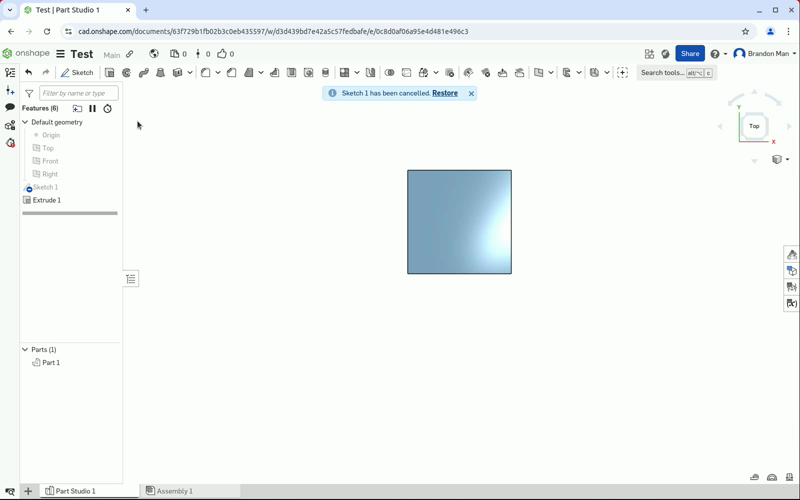
key(shift+h)
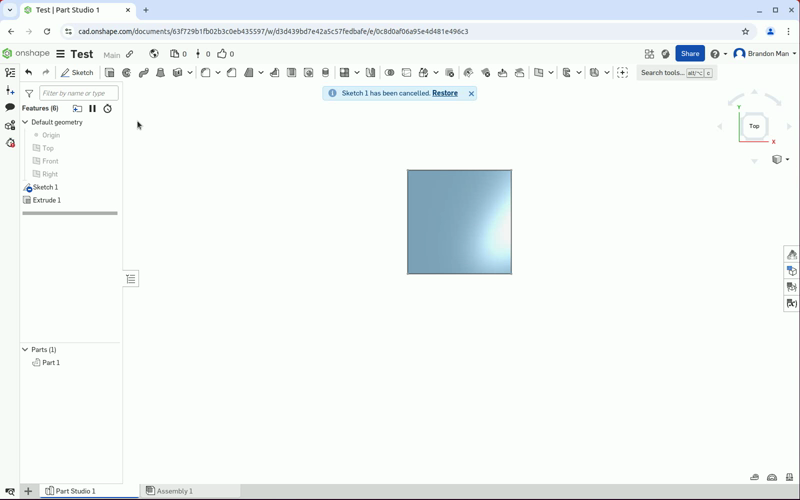
key(shift+h)
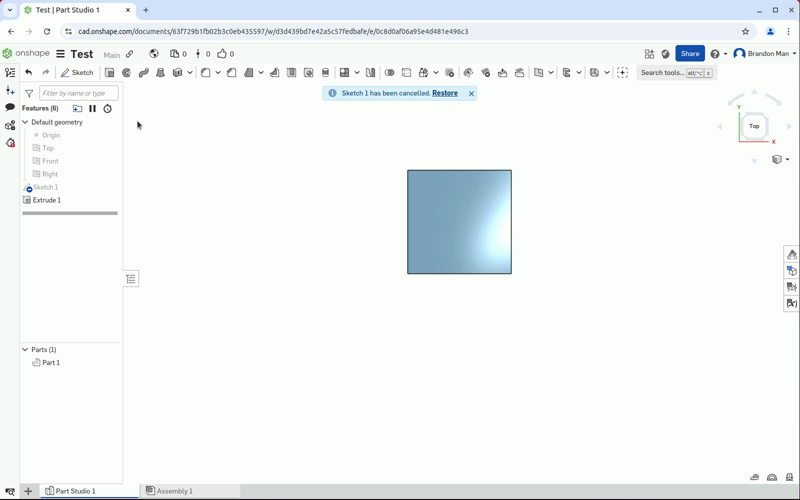
mouse_move(73, 189)
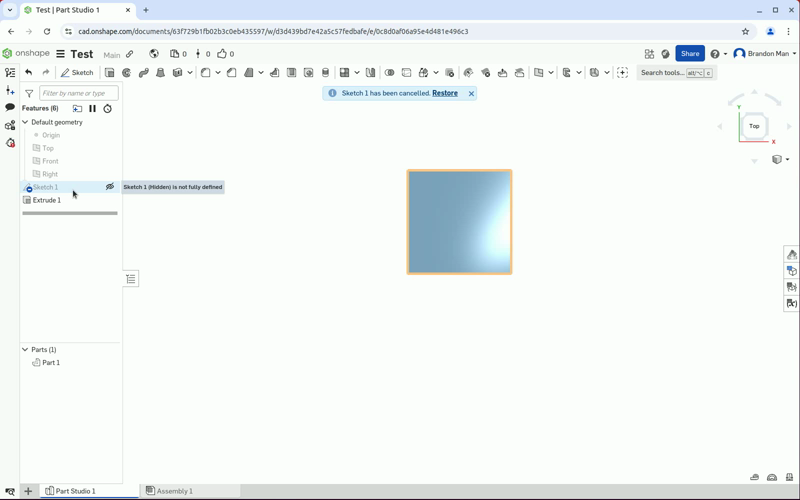
click(73, 189)
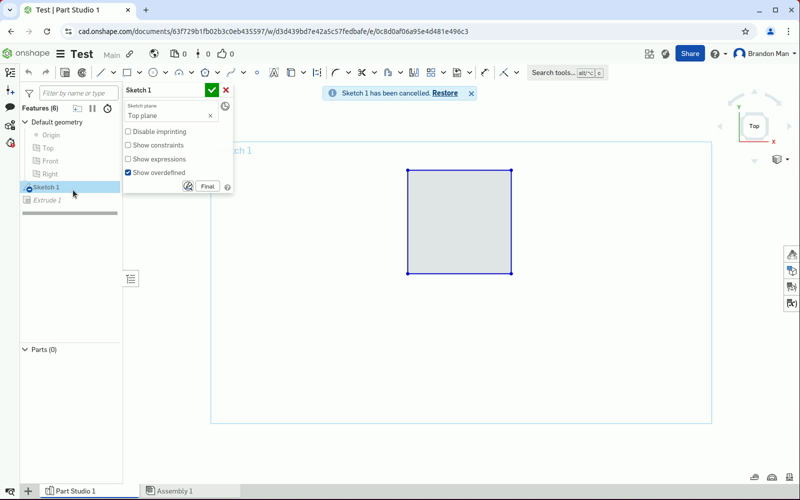
mouse_move(229, 92)
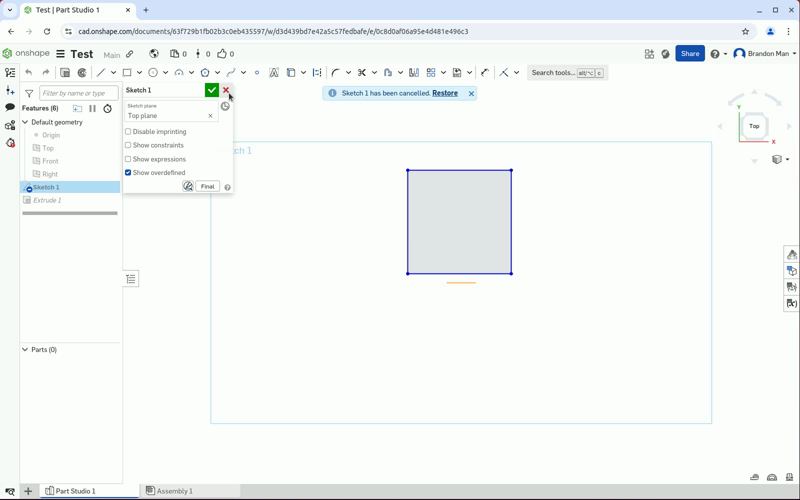
click(229, 92)
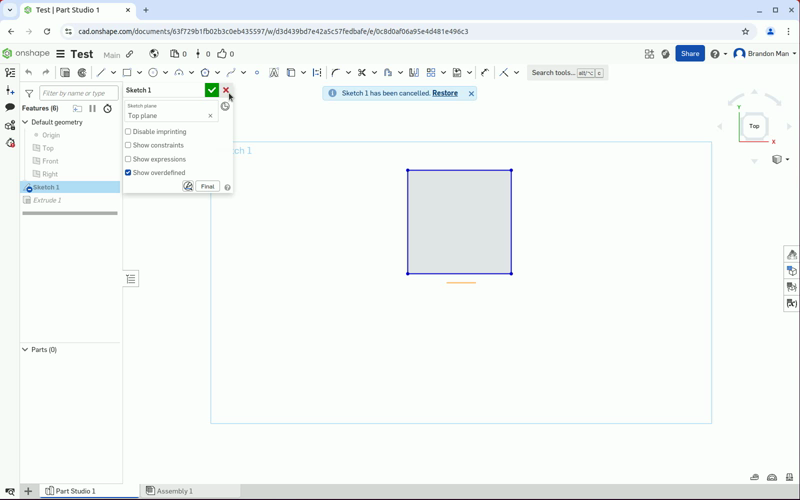
key(shift+s)
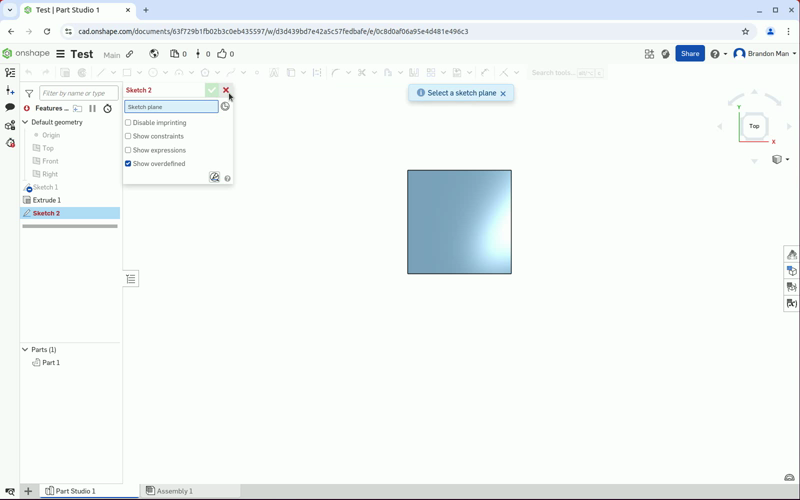
mouse_move(73, 150)
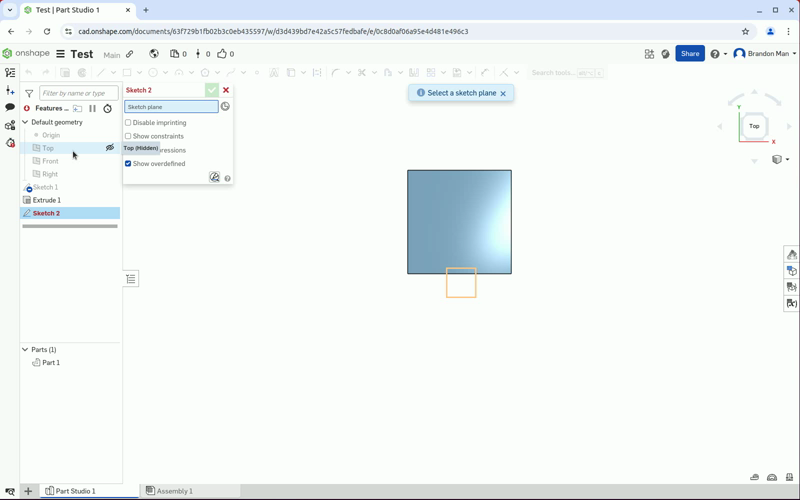
click(73, 150)
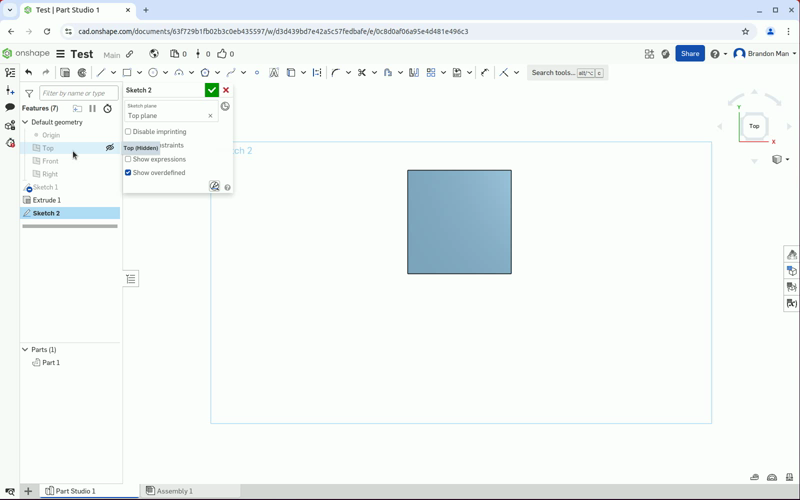
mouse_move(73, 352)
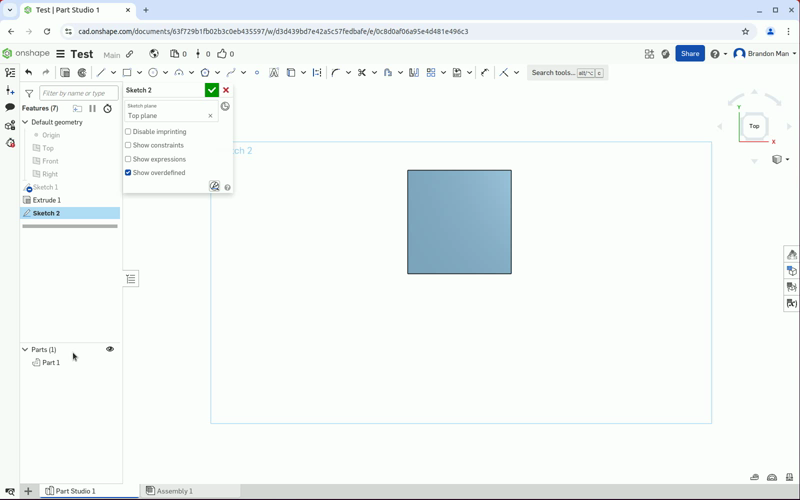
key(y)
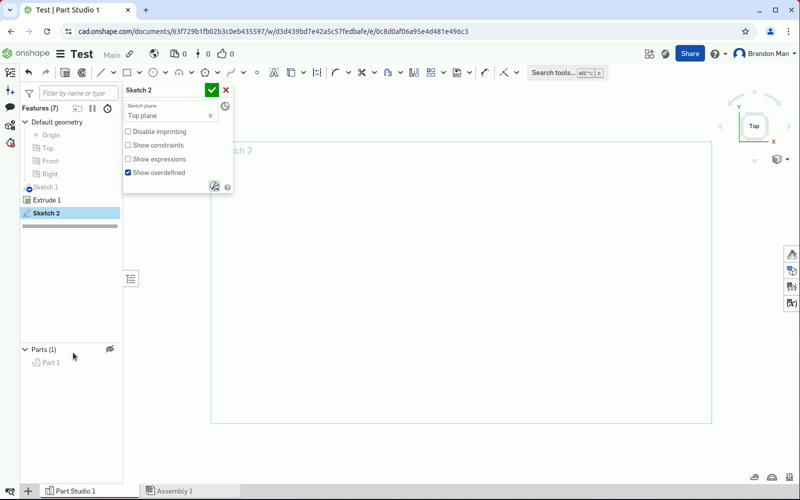
key(l)
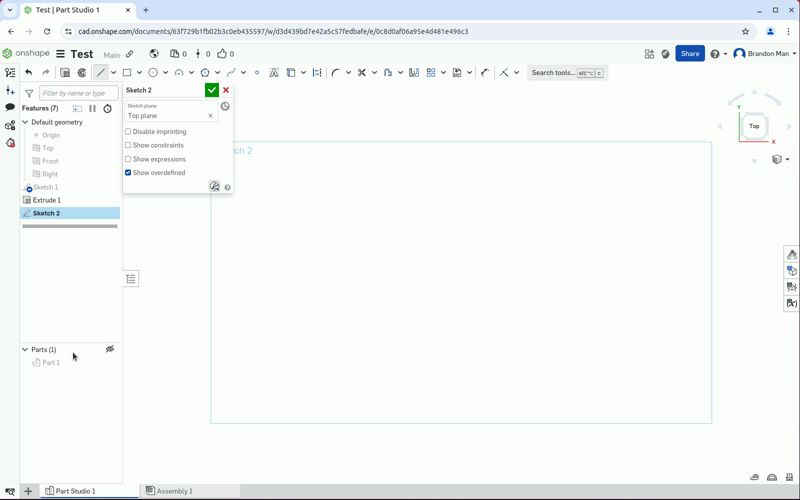
key_down(shift)
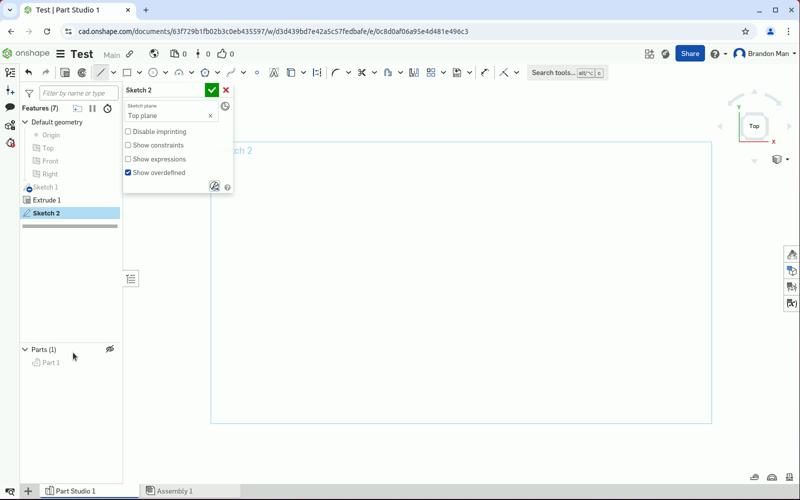
mouse_move(409, 300)
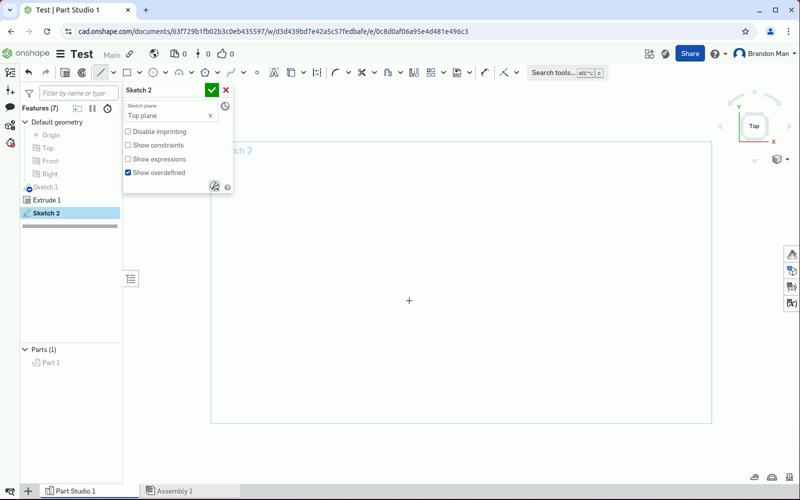
click(409, 300)
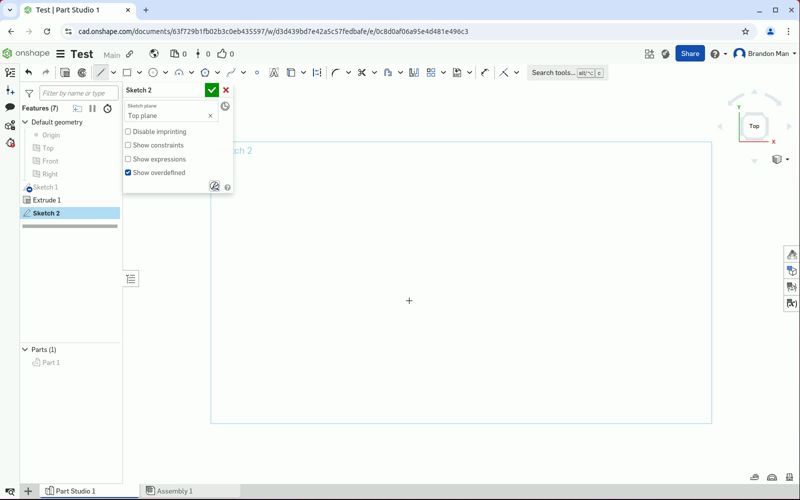
key_up(shift)
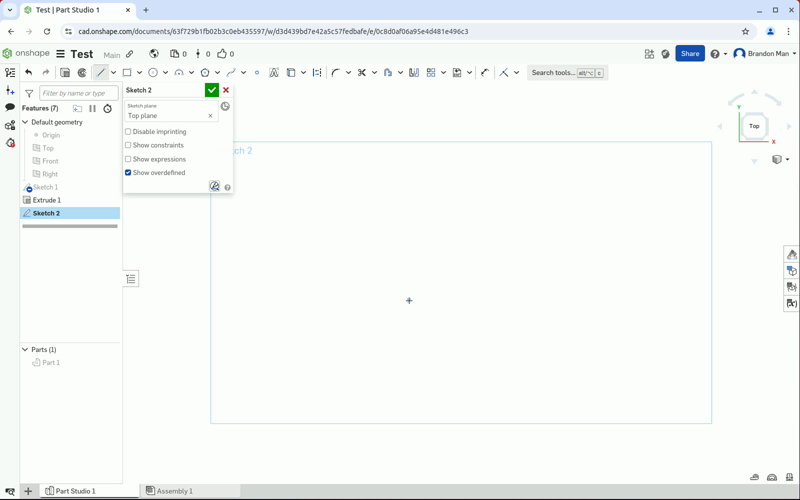
key_down(shift)
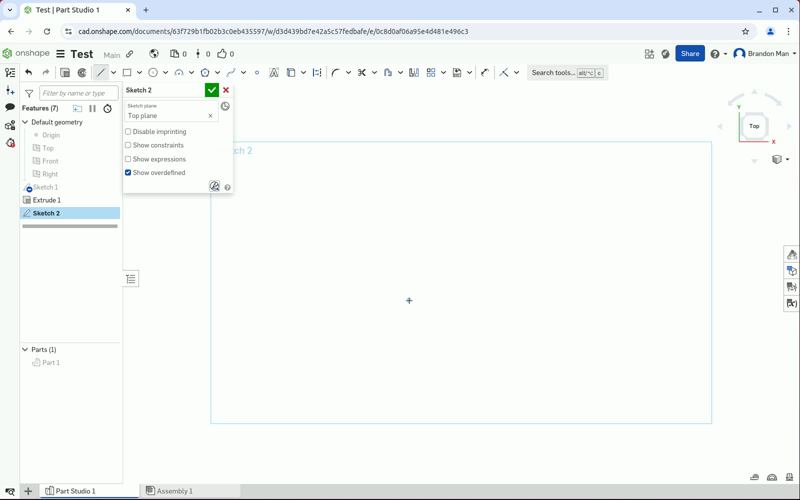
mouse_move(439, 300)
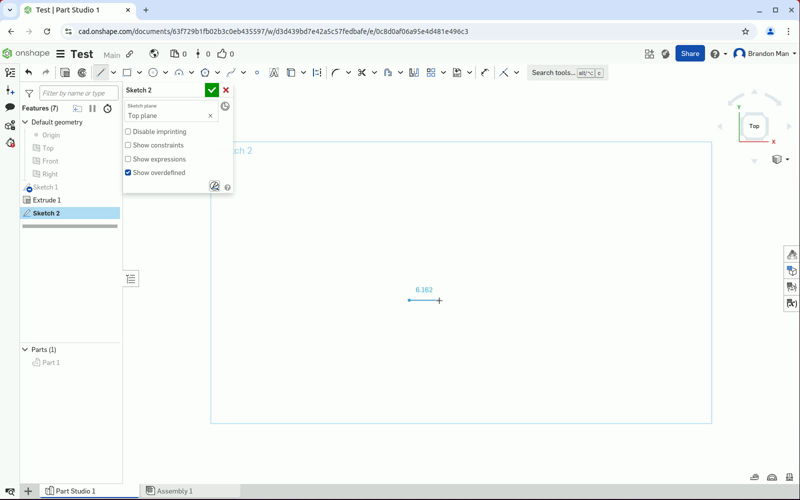
mouse_move(415, 306)
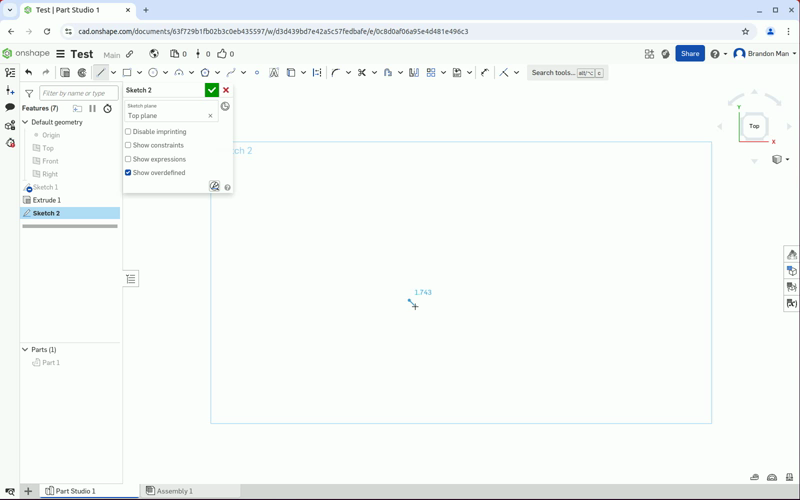
click(415, 306)
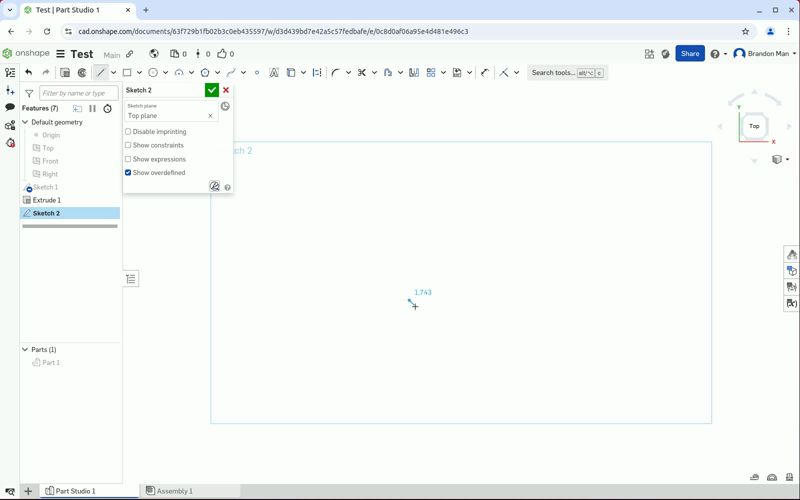
key_up(shift)
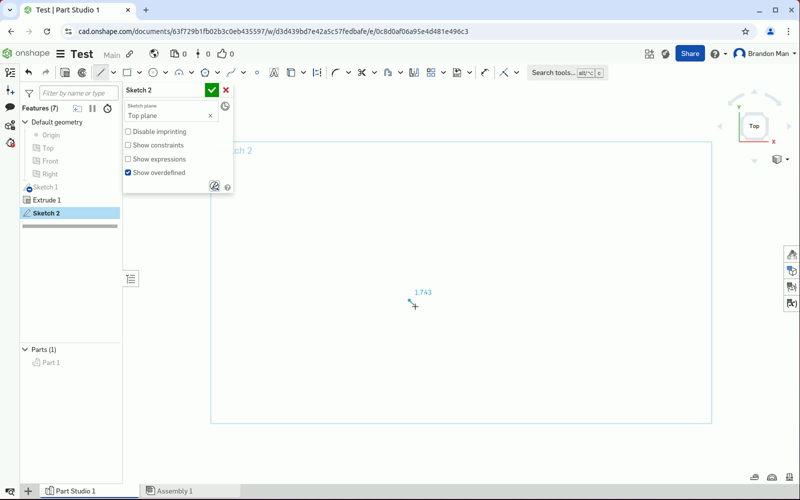
key_down(shift)
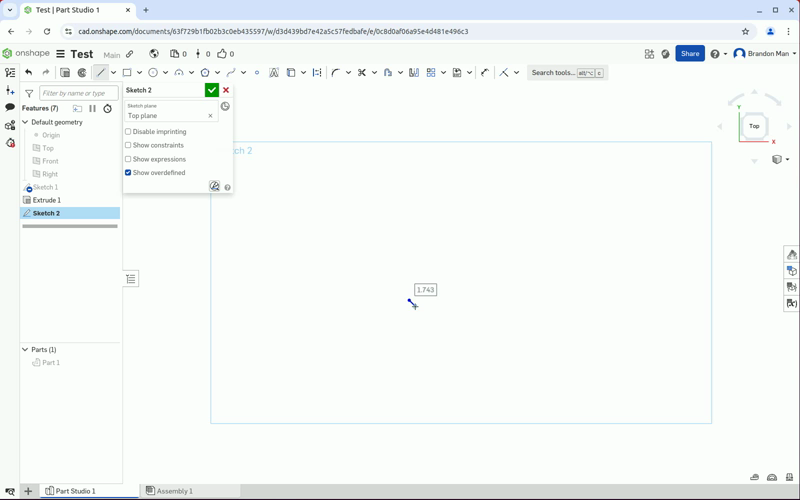
mouse_move(445, 306)
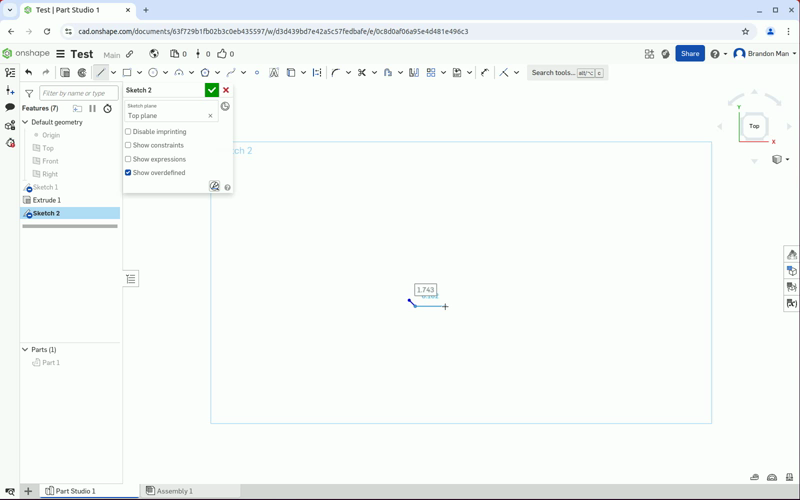
mouse_move(455, 306)
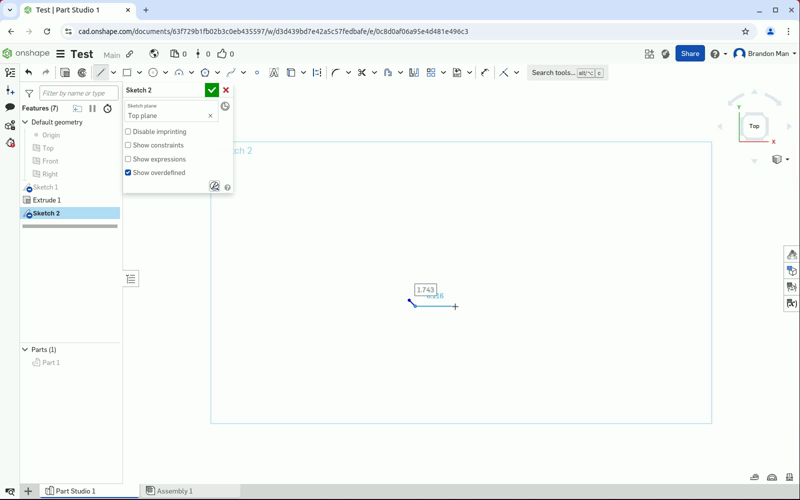
click(455, 306)
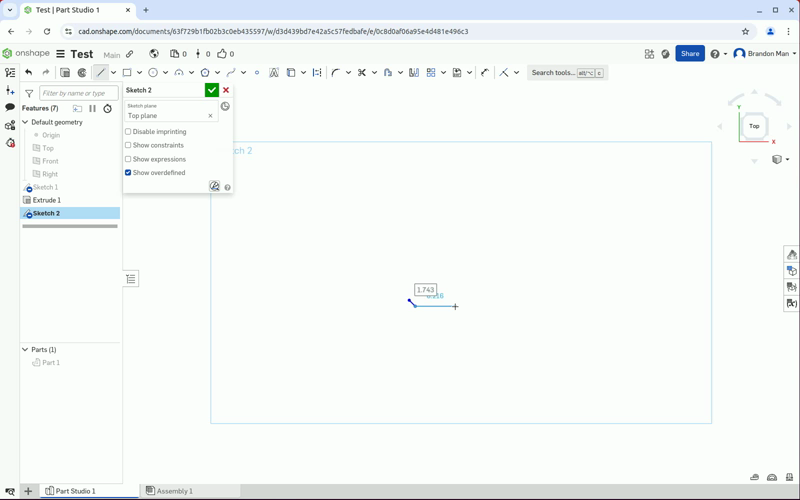
key_up(shift)
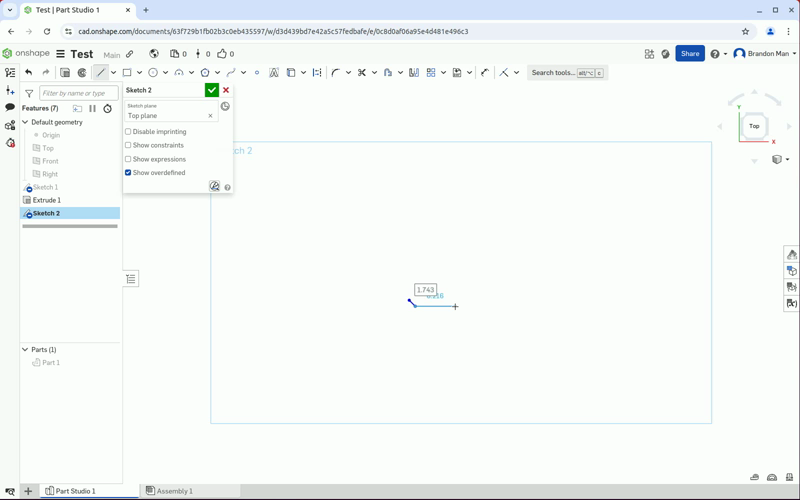
key_down(shift)
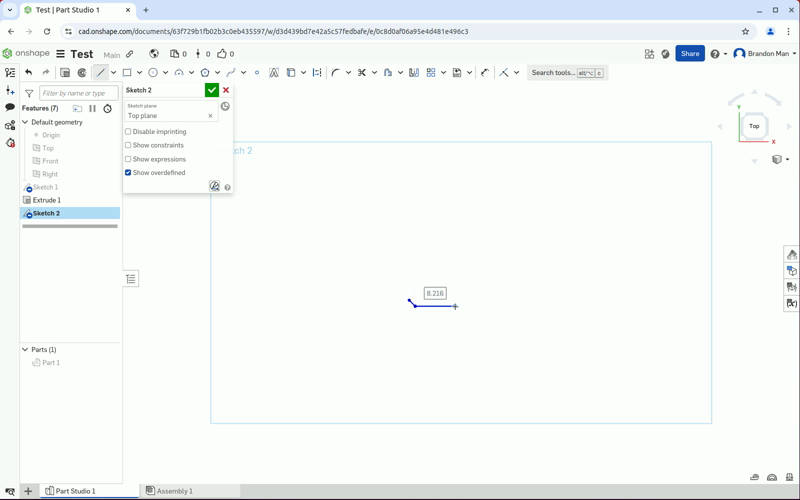
mouse_move(485, 306)
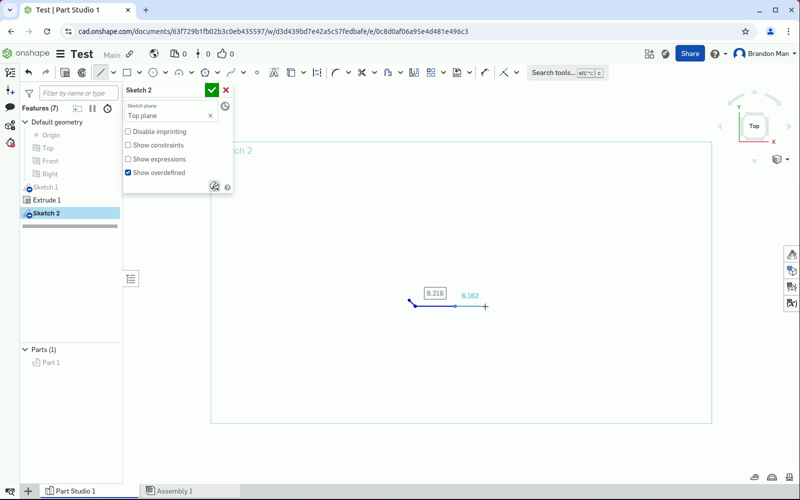
mouse_move(461, 300)
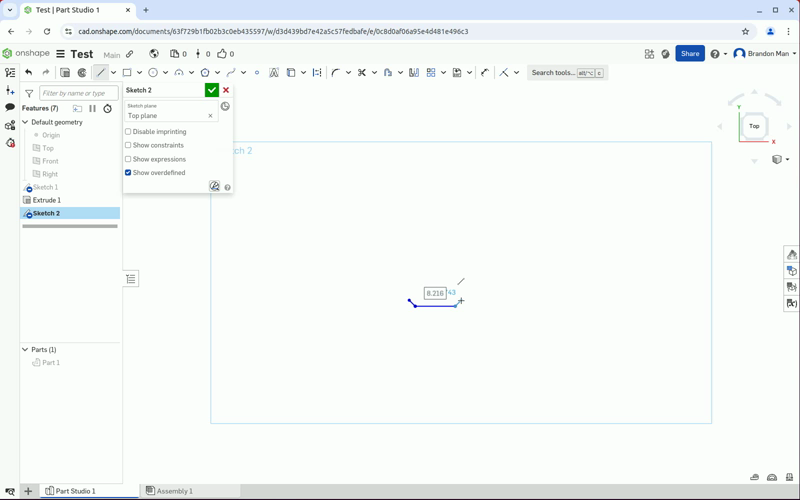
click(461, 300)
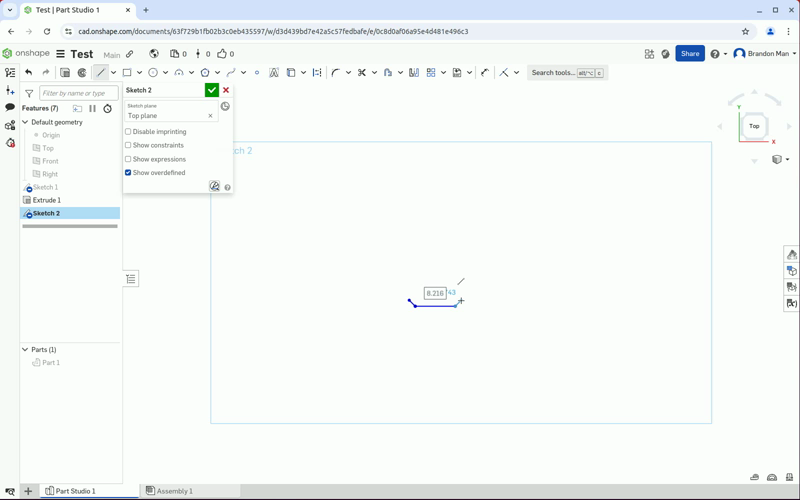
key_up(shift)
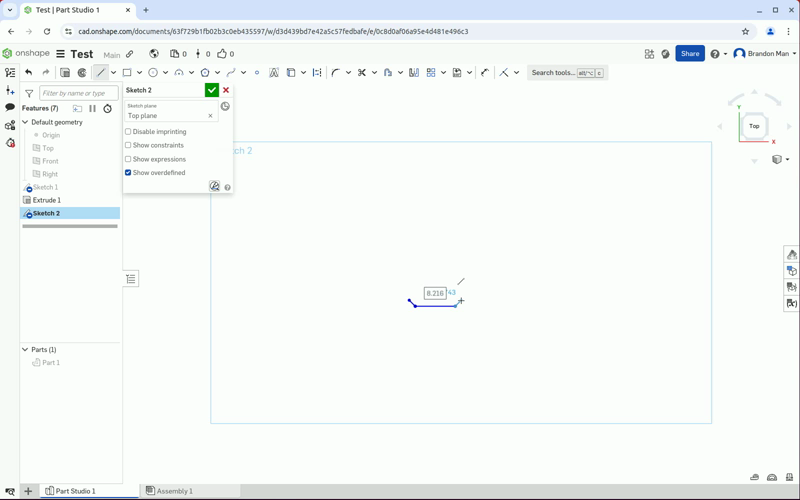
key_down(shift)
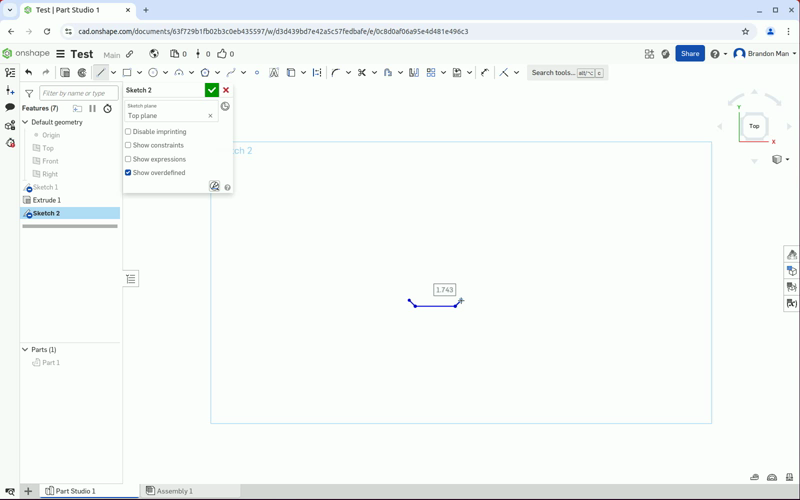
mouse_move(491, 300)
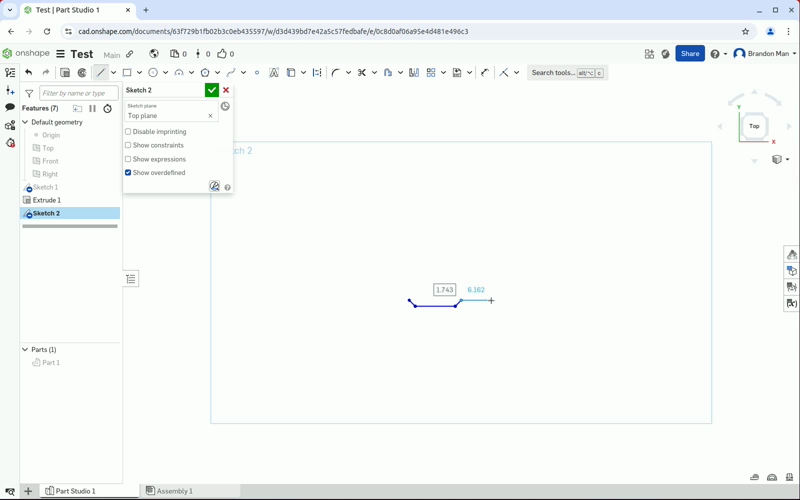
mouse_move(461, 273)
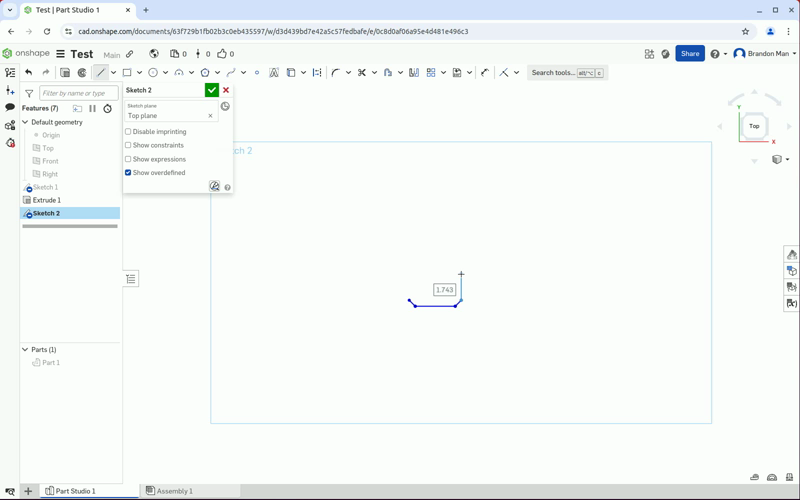
click(461, 273)
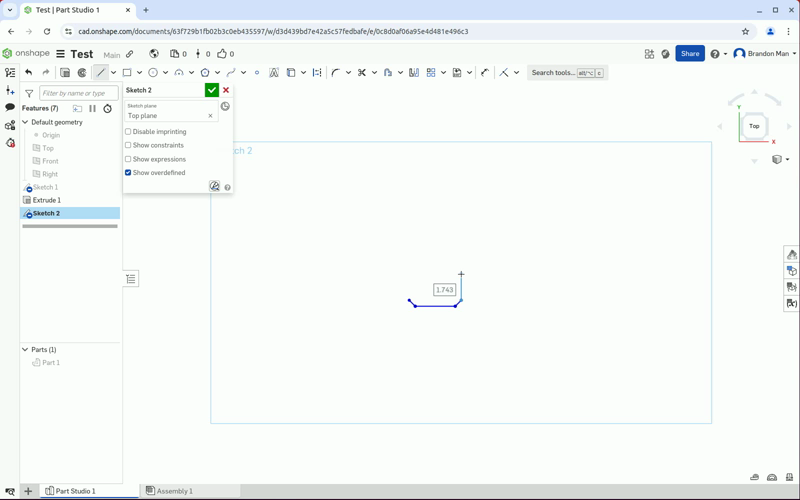
key_up(shift)
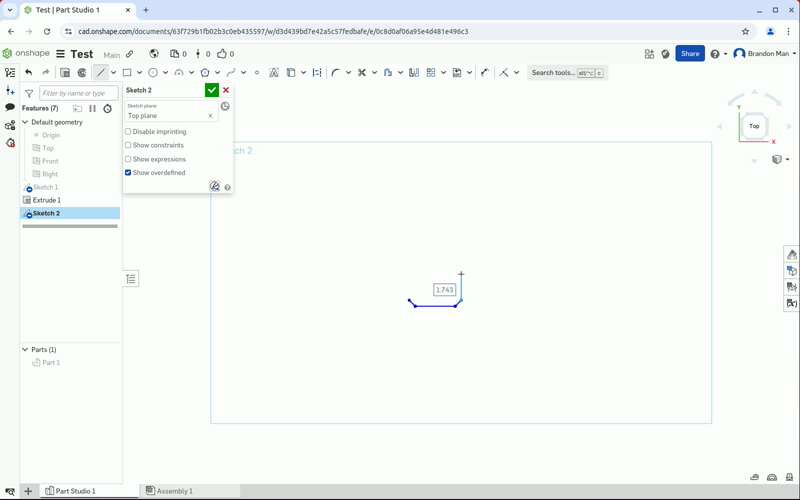
key_down(shift)
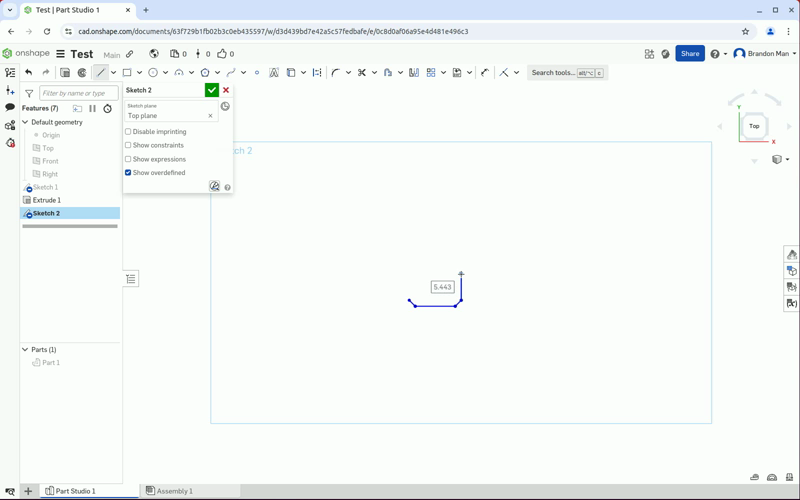
mouse_move(491, 273)
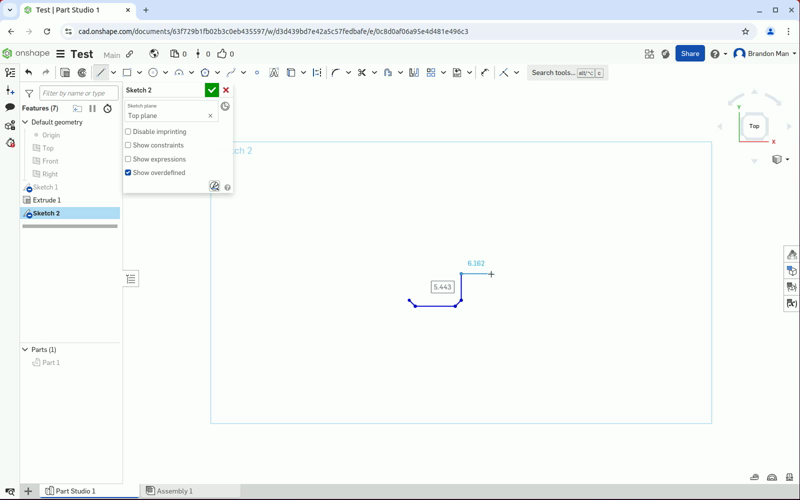
mouse_move(409, 273)
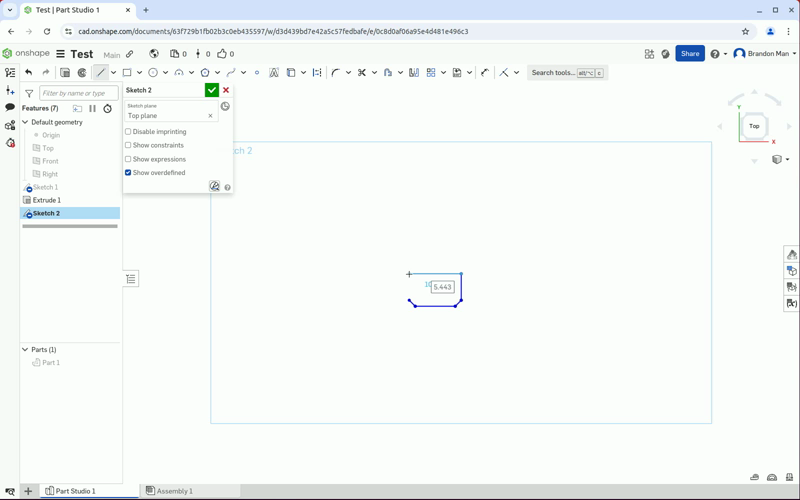
click(409, 273)
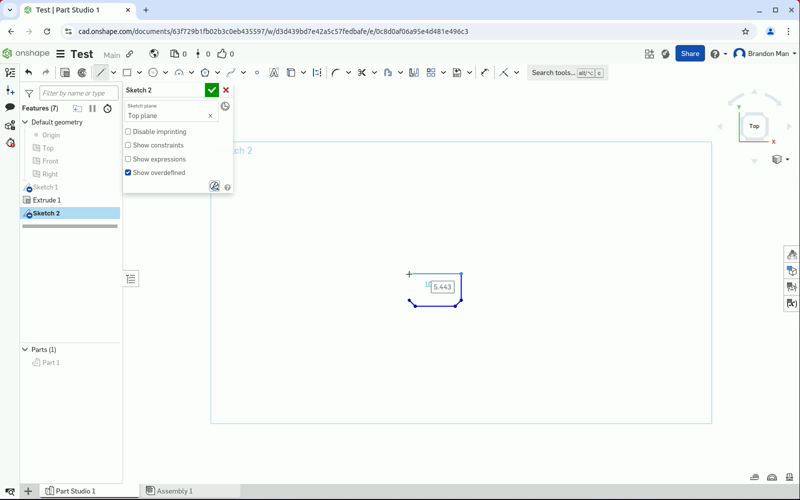
key_up(shift)
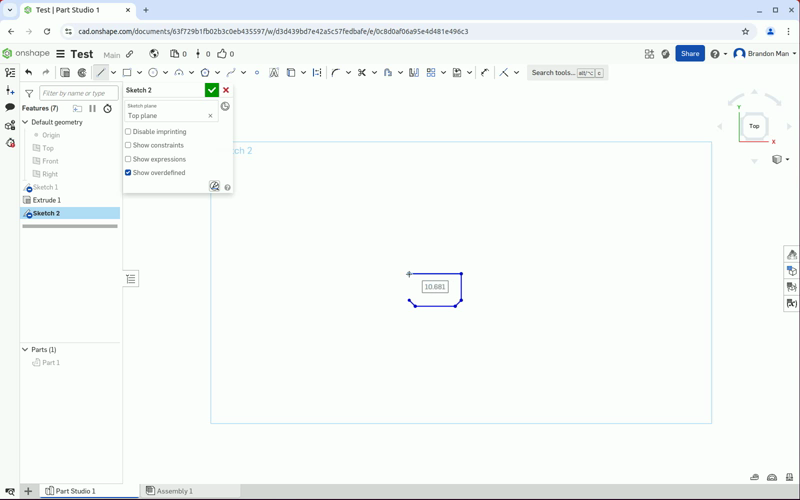
mouse_move(439, 273)
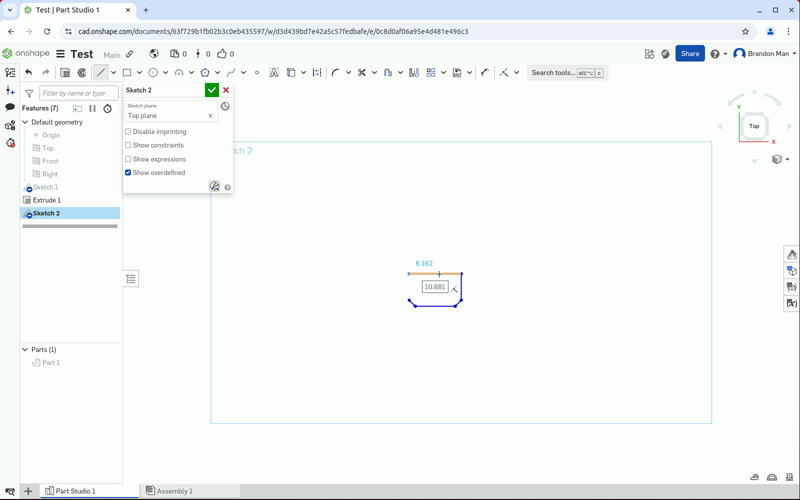
key_down(shift)
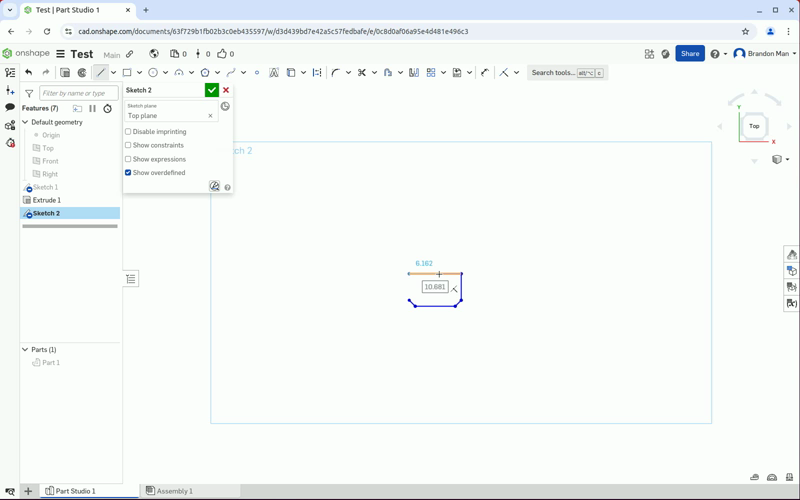
mouse_move(409, 300)
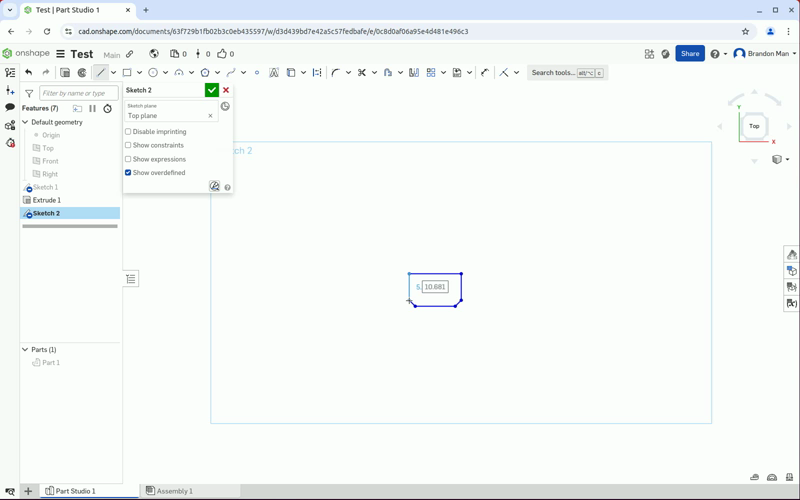
key_up(shift)
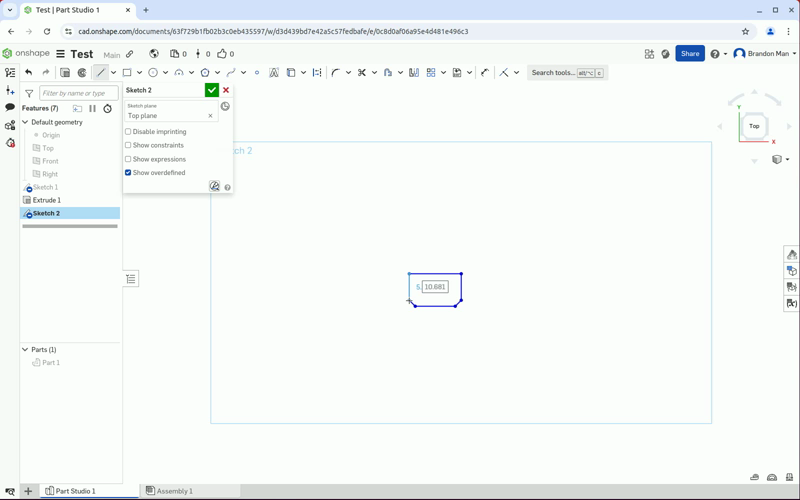
click(409, 300)
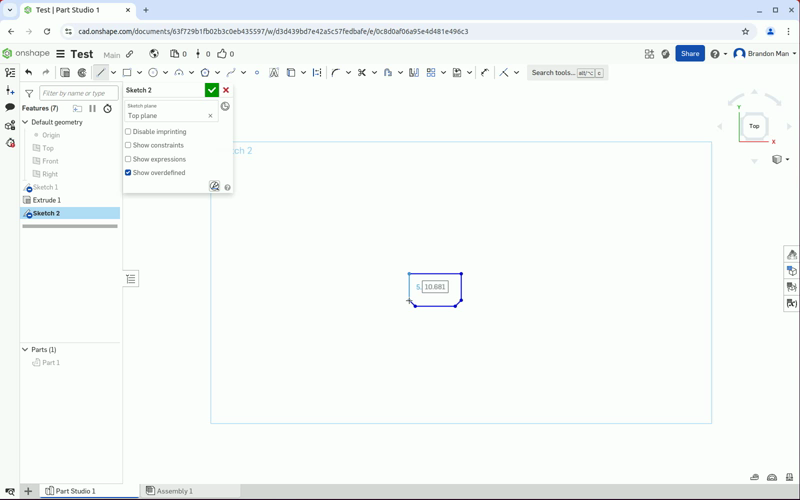
key(esc)
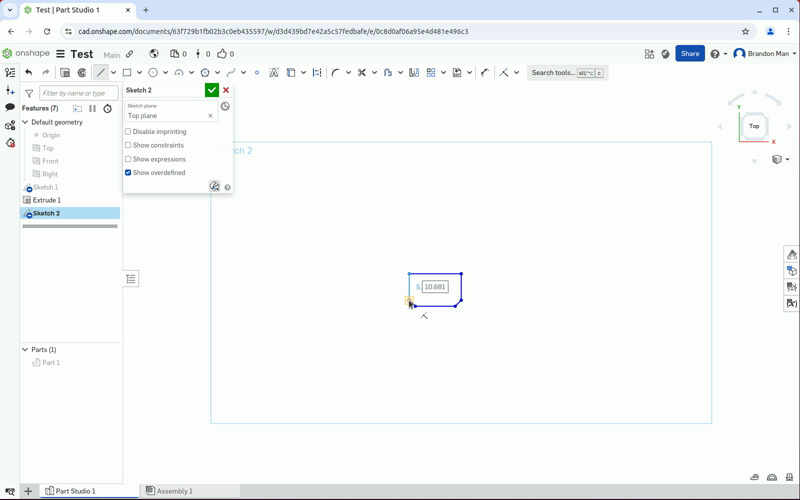
mouse_move(436, 292)
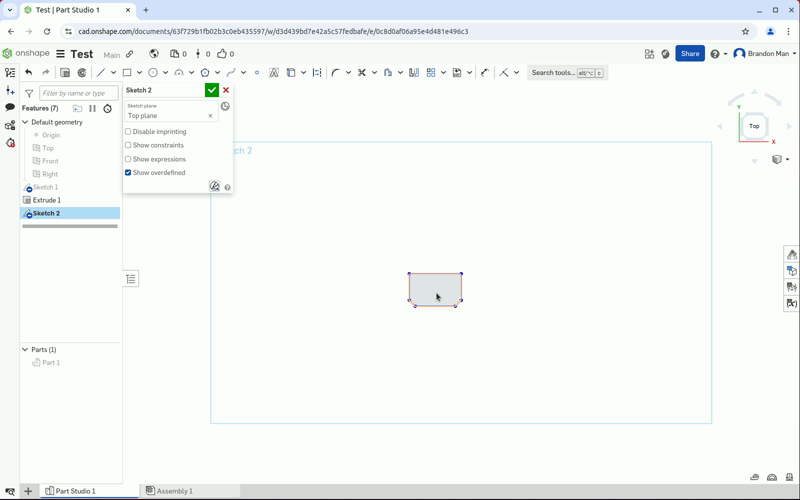
scroll(6)
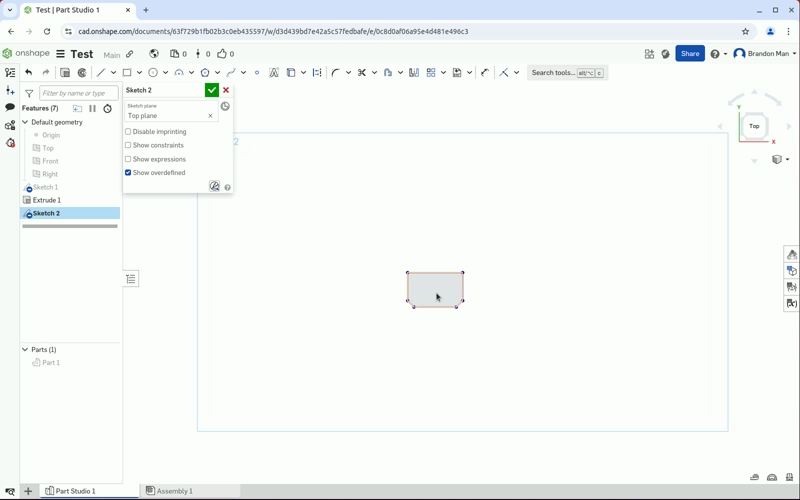
scroll(6)
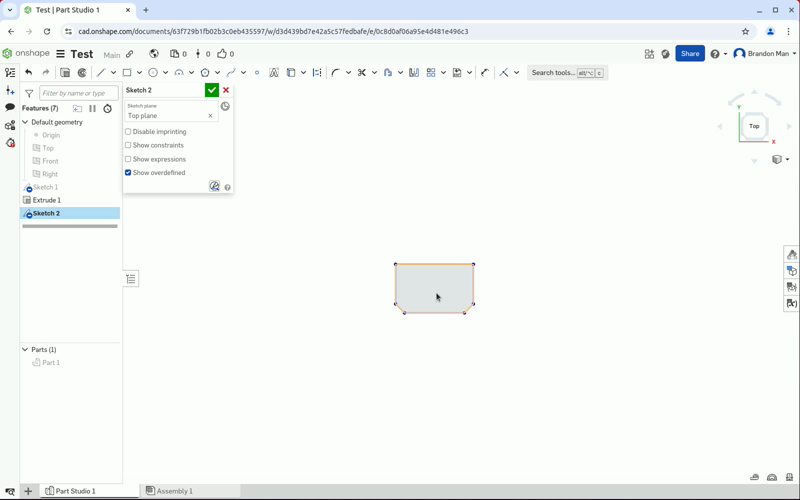
scroll(6)
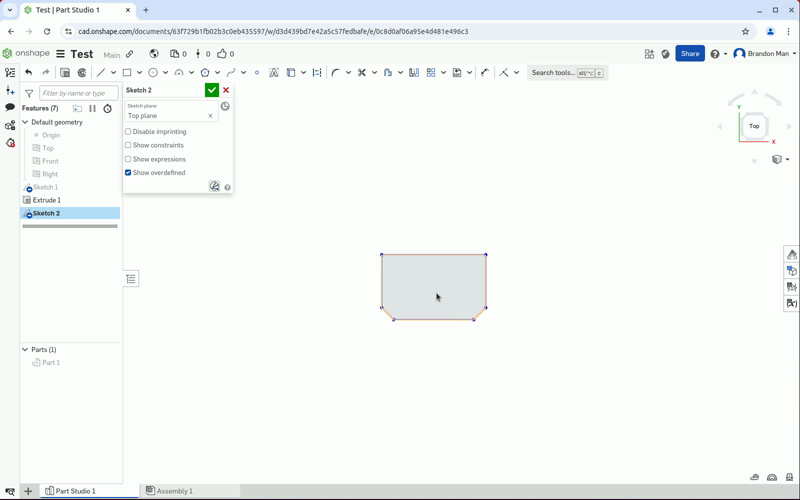
scroll(6)
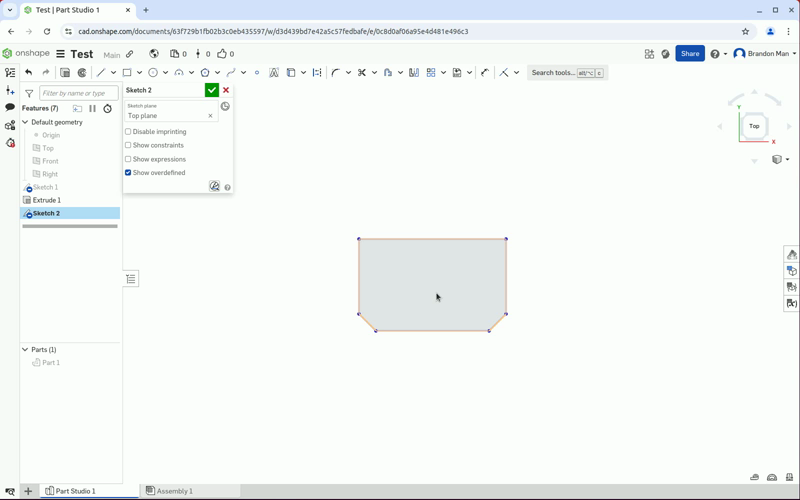
scroll(6)
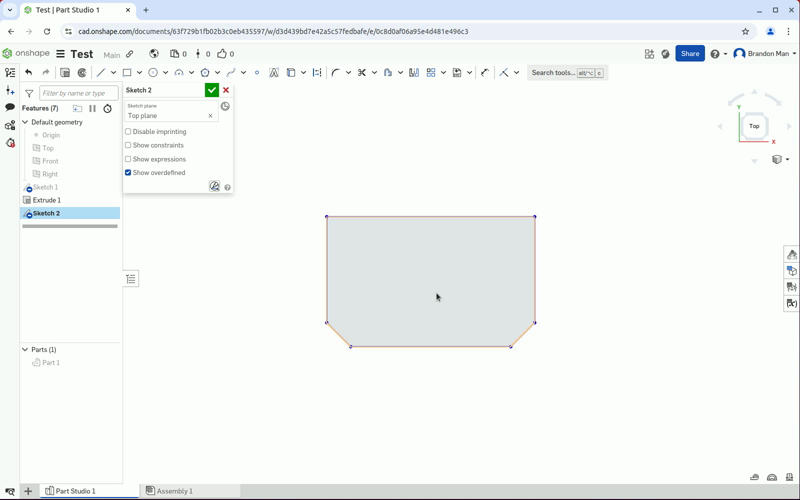
scroll(6)
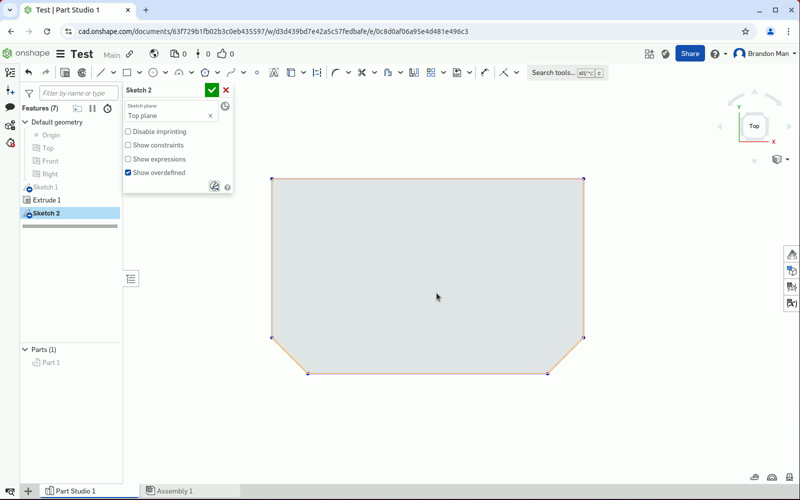
scroll(6)
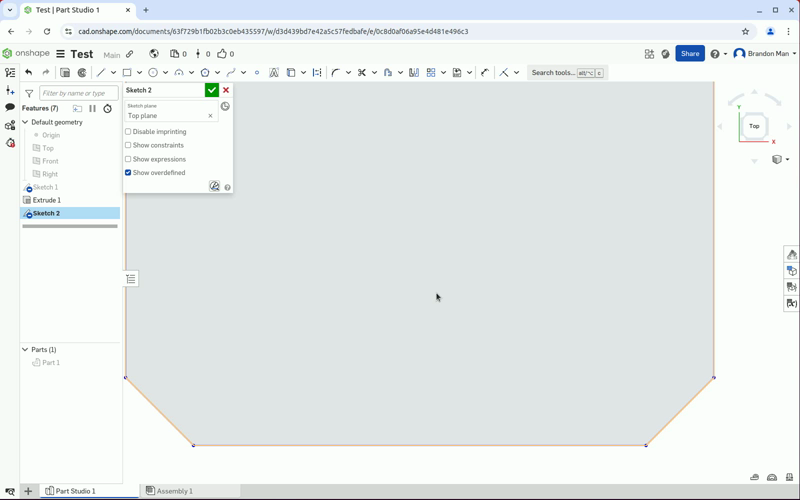
click(436, 292)
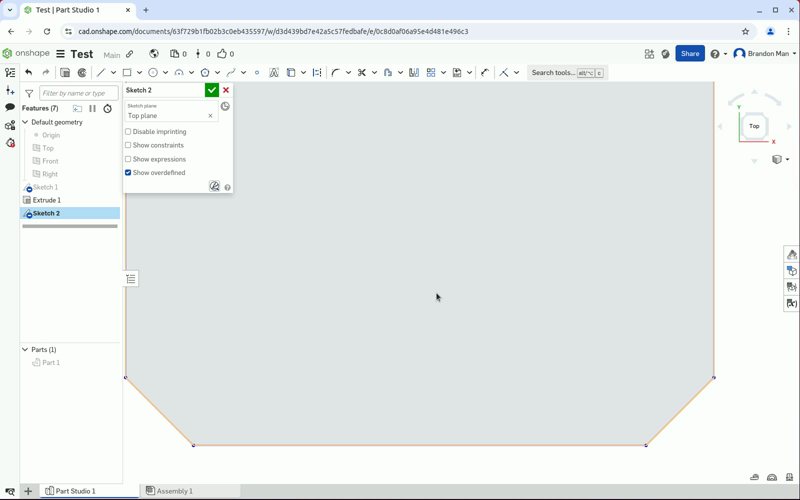
scroll(-6)
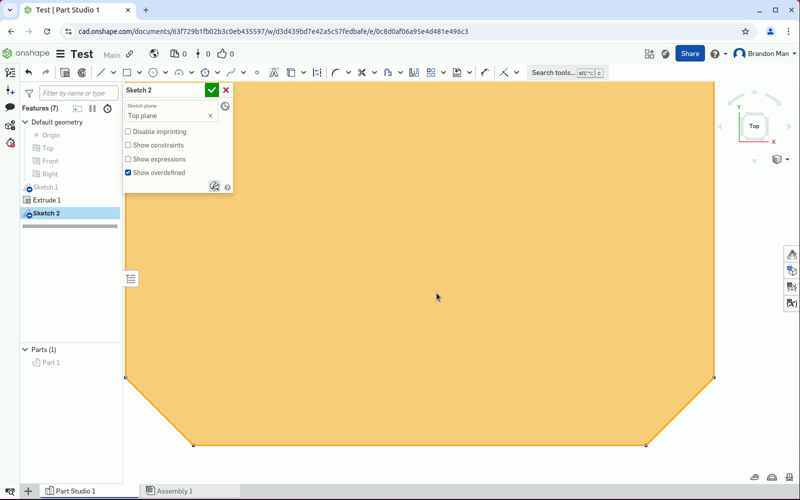
scroll(-6)
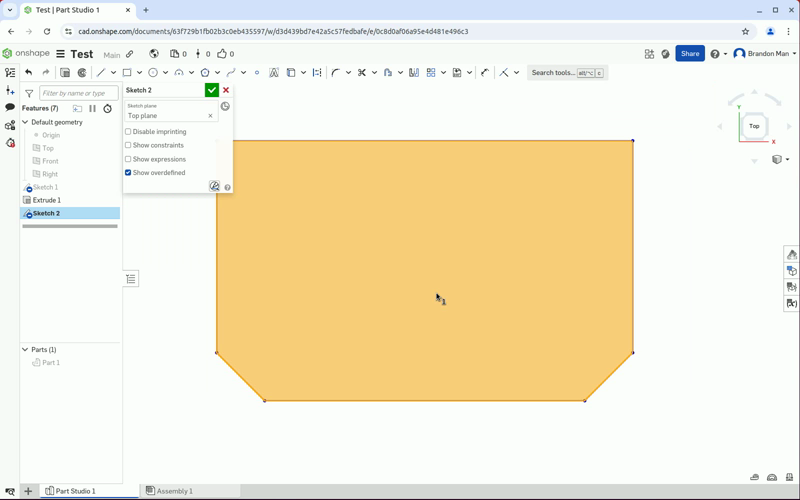
scroll(-6)
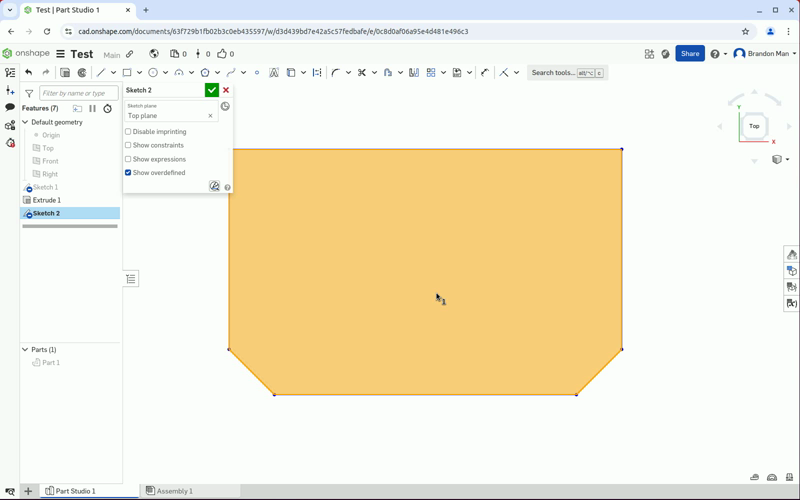
scroll(-6)
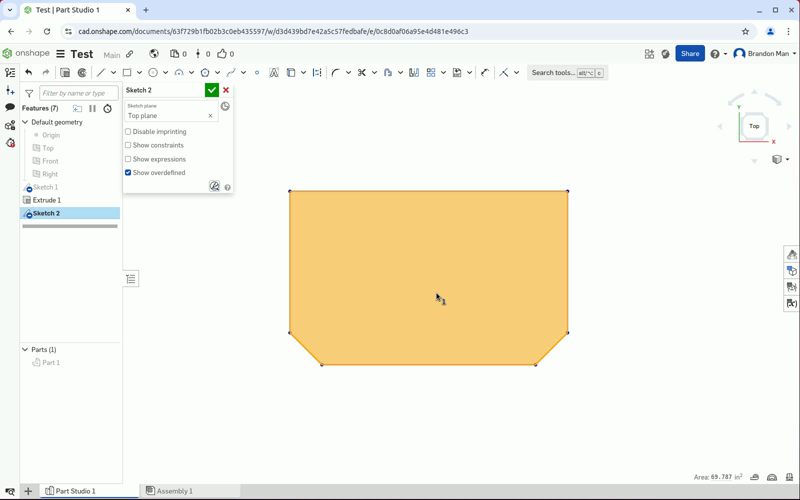
scroll(-6)
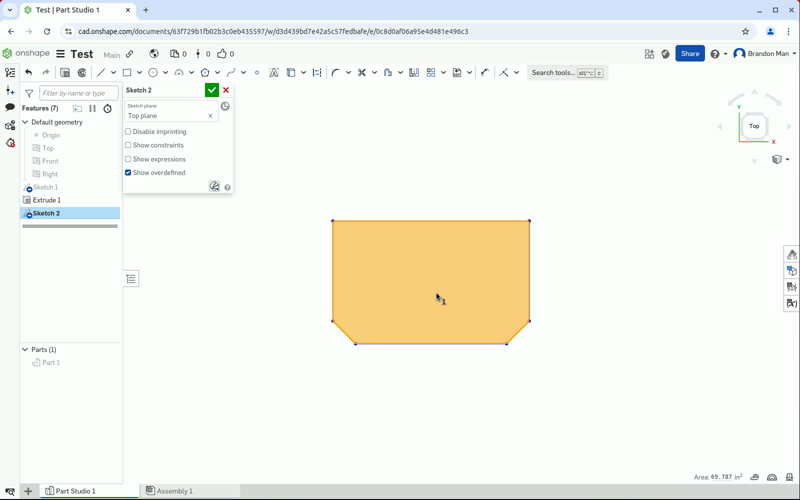
scroll(-6)
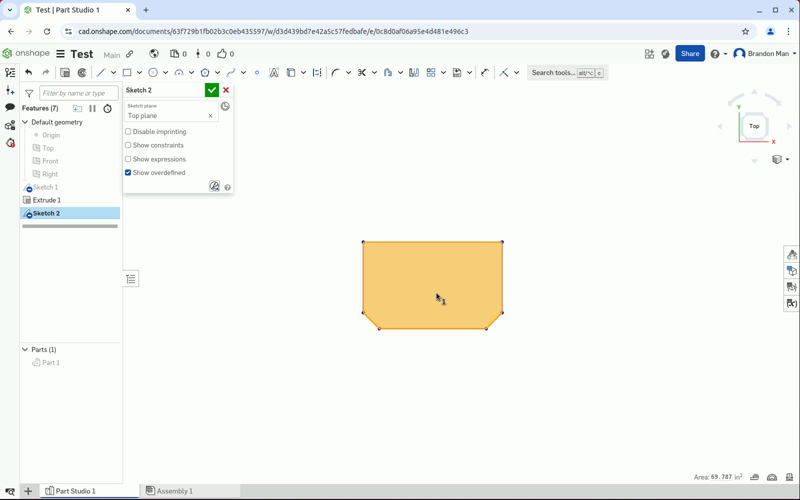
scroll(-6)
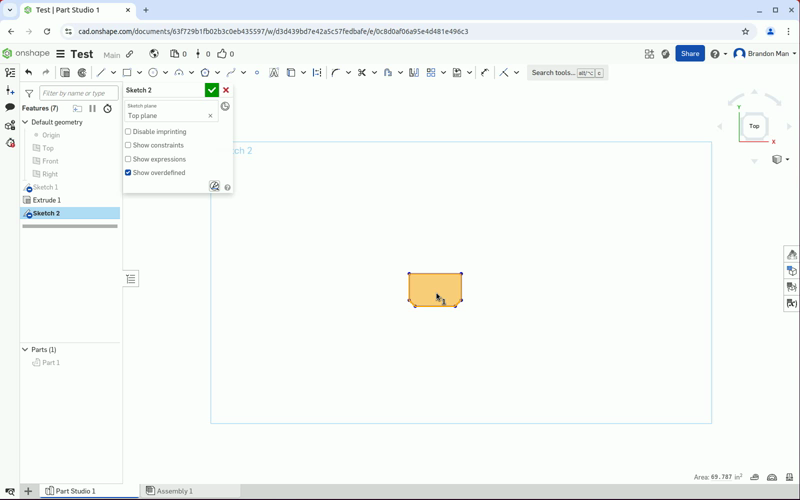
mouse_move(73, 352)
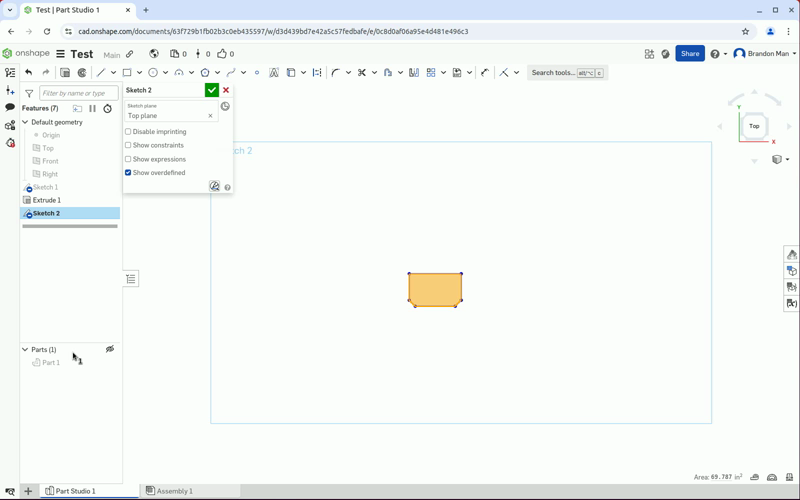
key(shift+y)
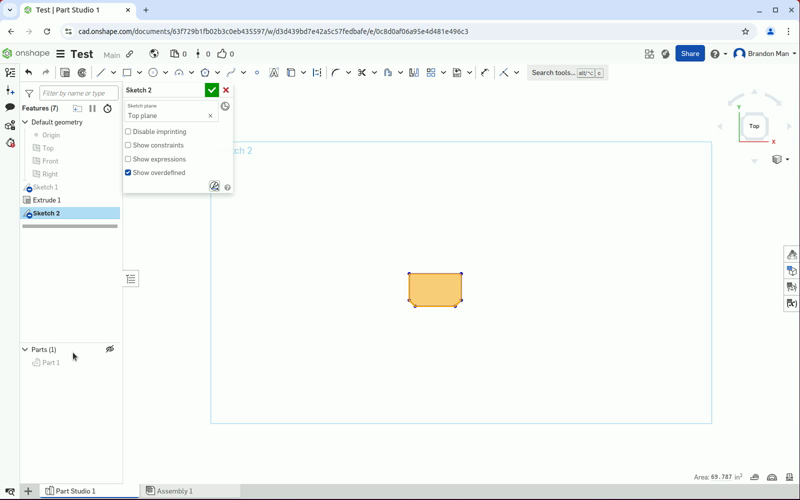
key(shift+e)
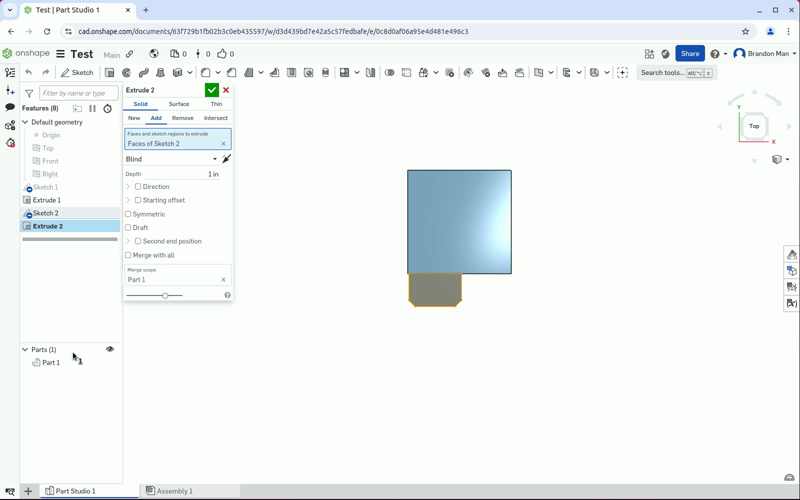
mouse_move(143, 106)
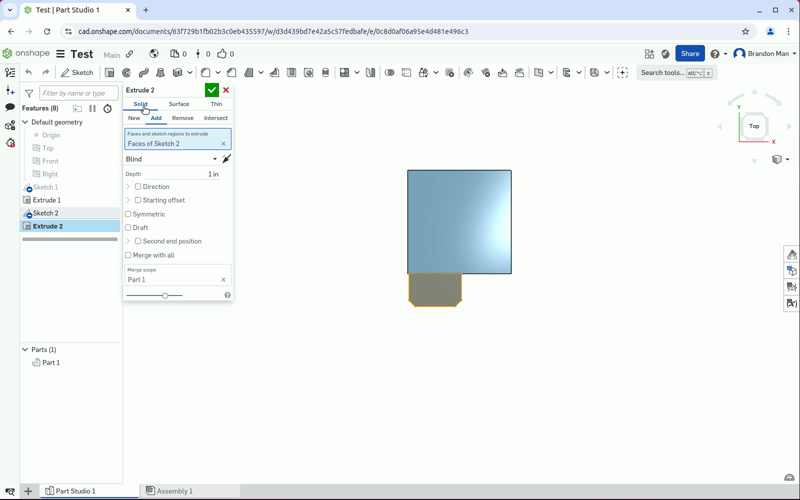
click(143, 106)
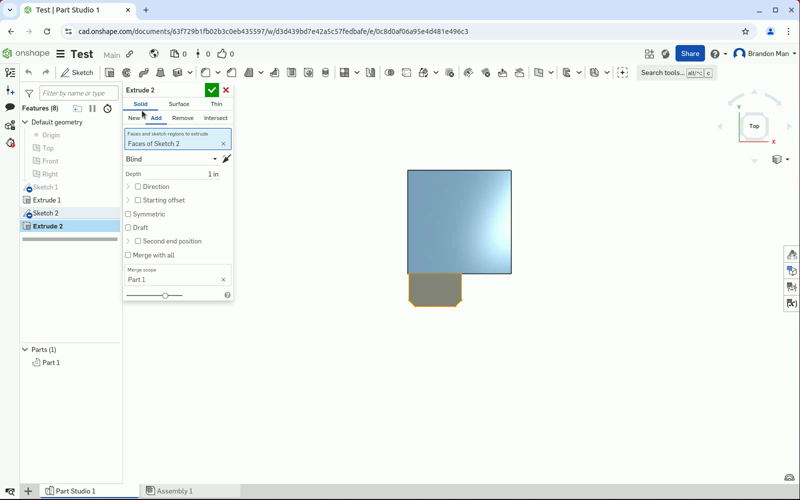
mouse_move(137, 120)
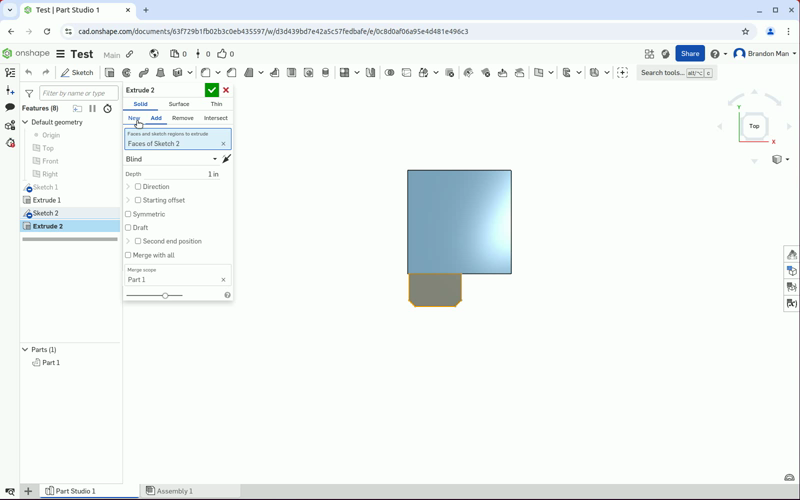
click(137, 120)
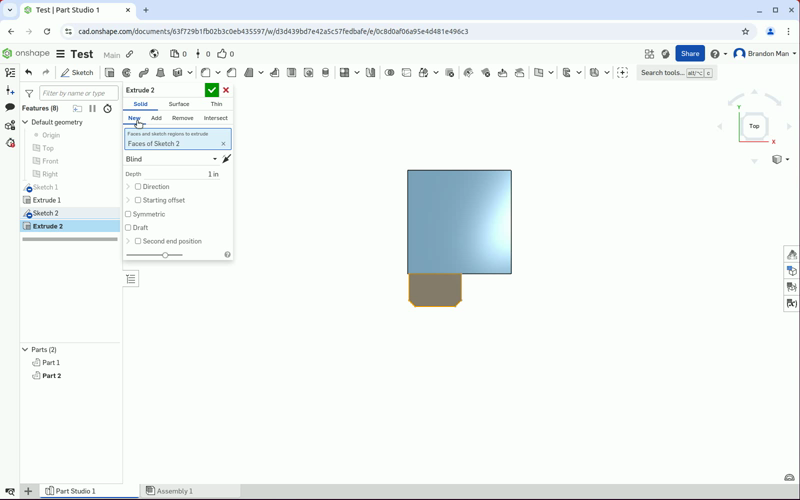
key(tab, 4)
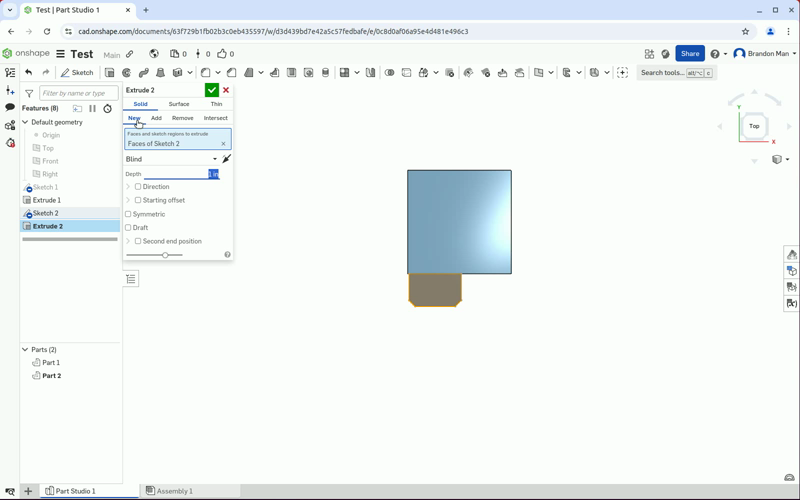
text(8.425)
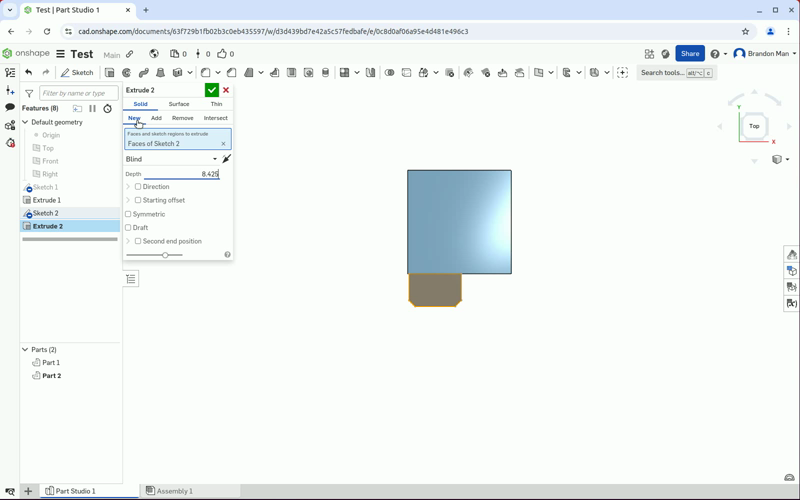
key(enter)
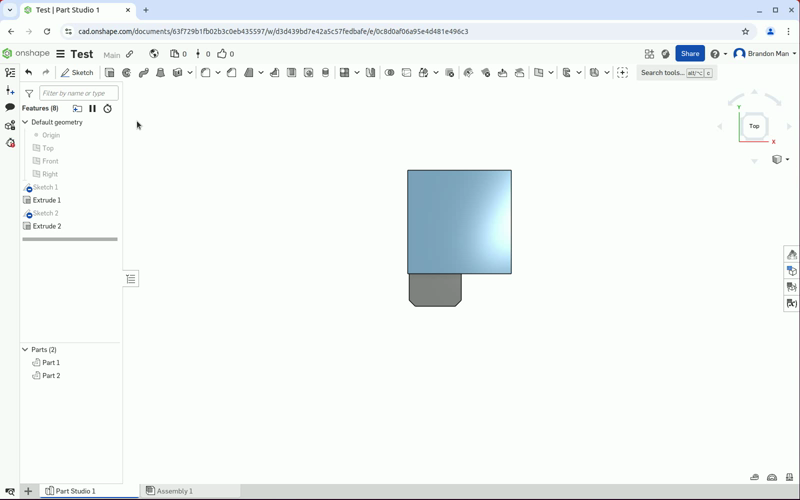
key(shift+h)
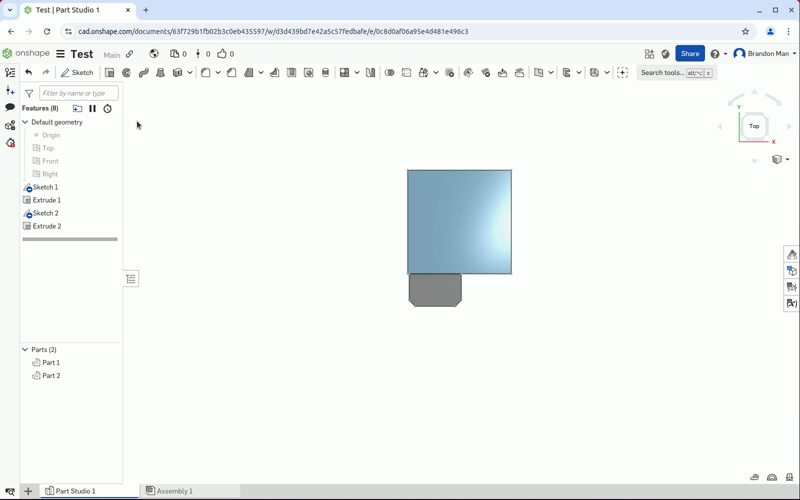
key(shift+h)
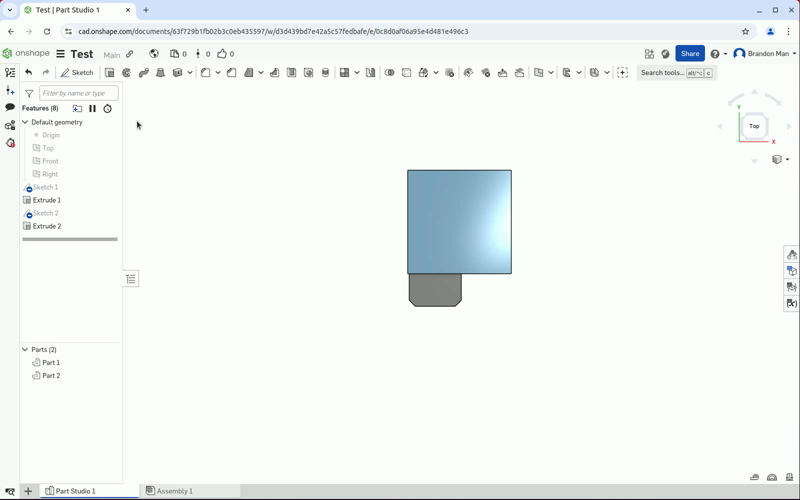
mouse_move(73, 189)
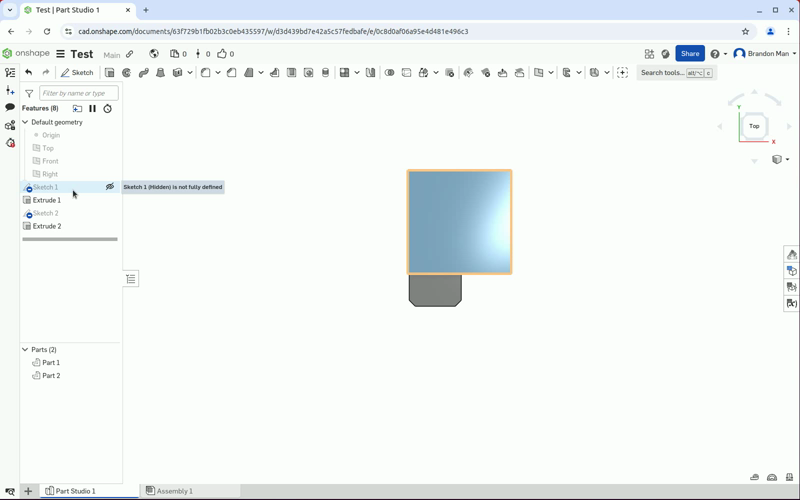
click(73, 189)
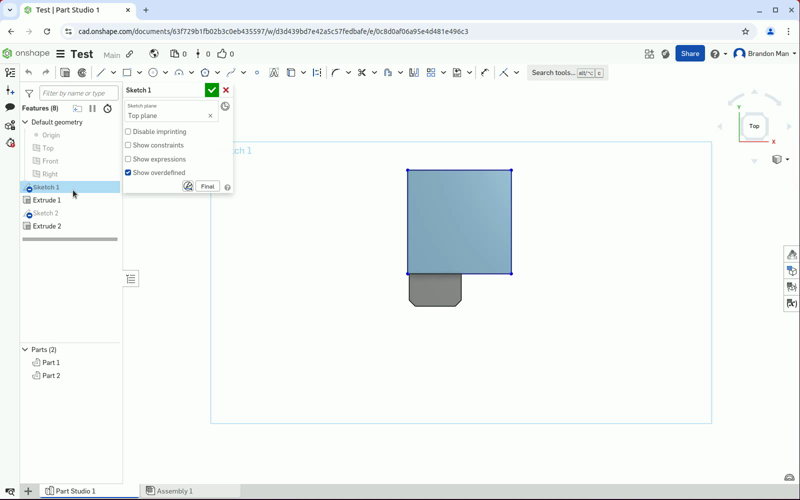
mouse_move(229, 92)
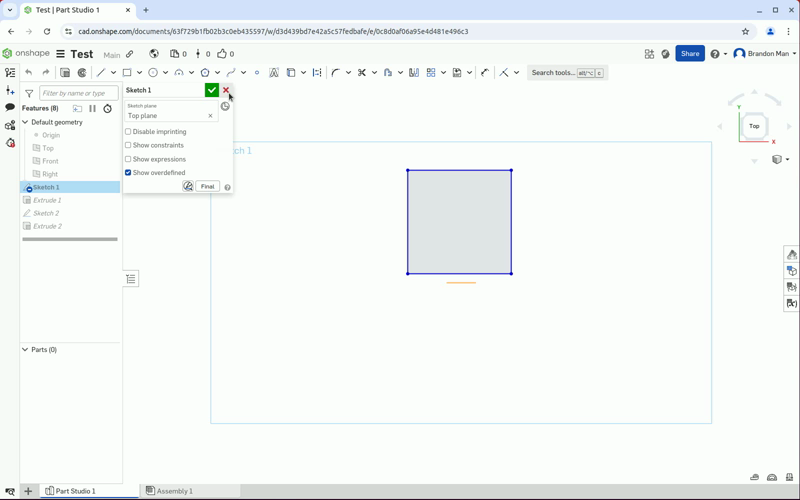
click(229, 92)
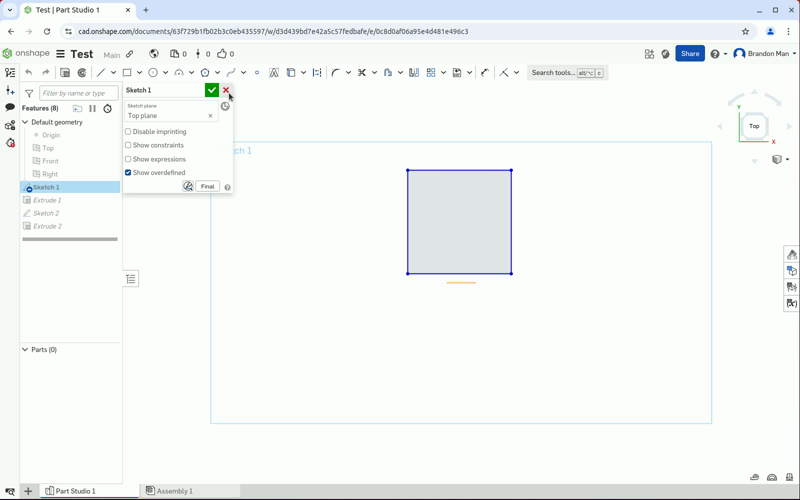
key(shift+s)
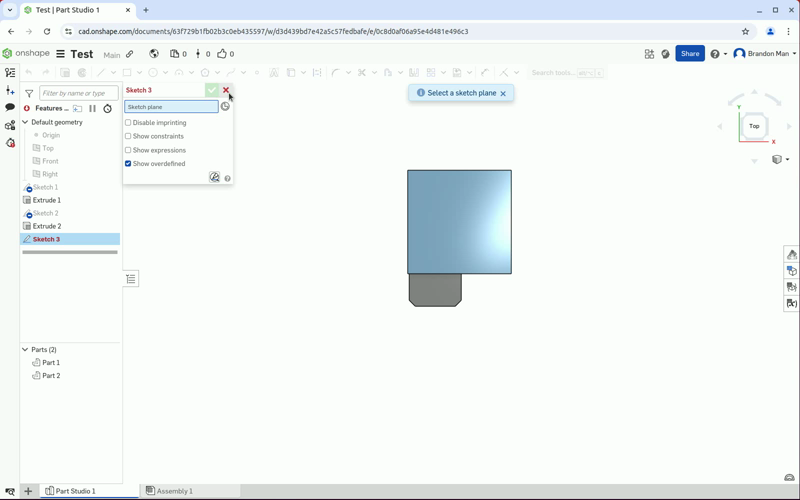
mouse_move(73, 150)
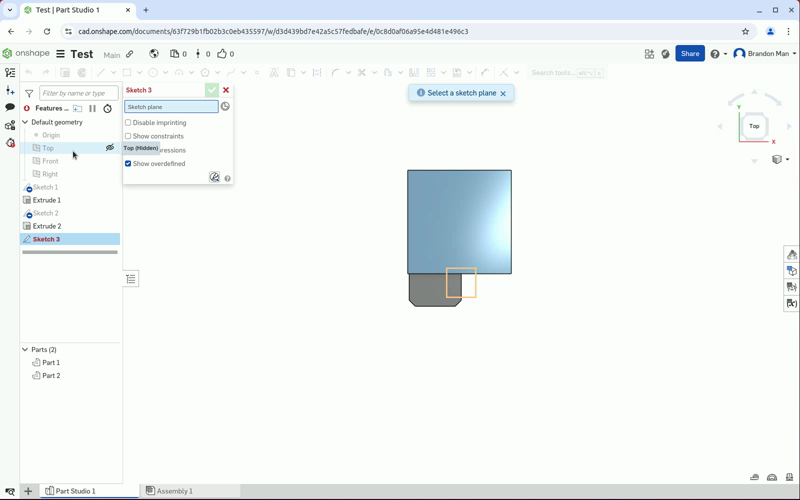
click(73, 150)
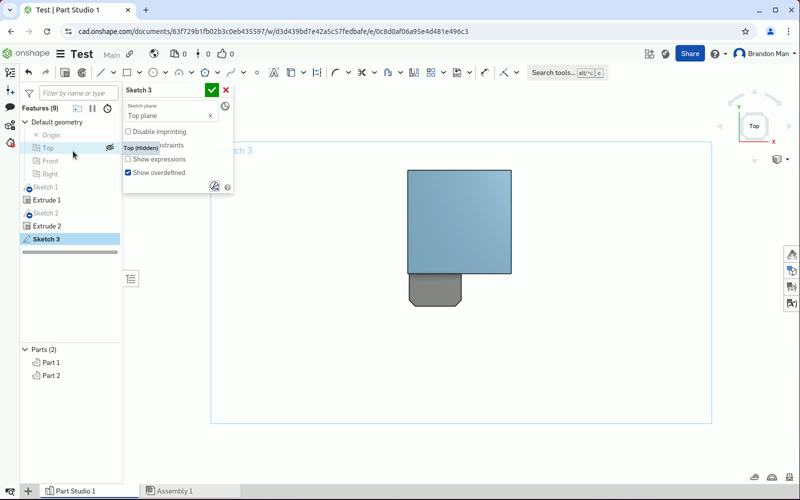
mouse_move(73, 352)
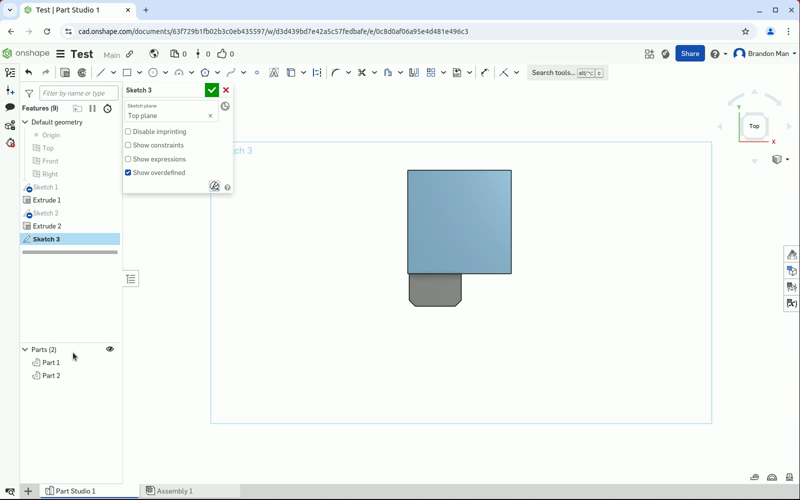
key(y)
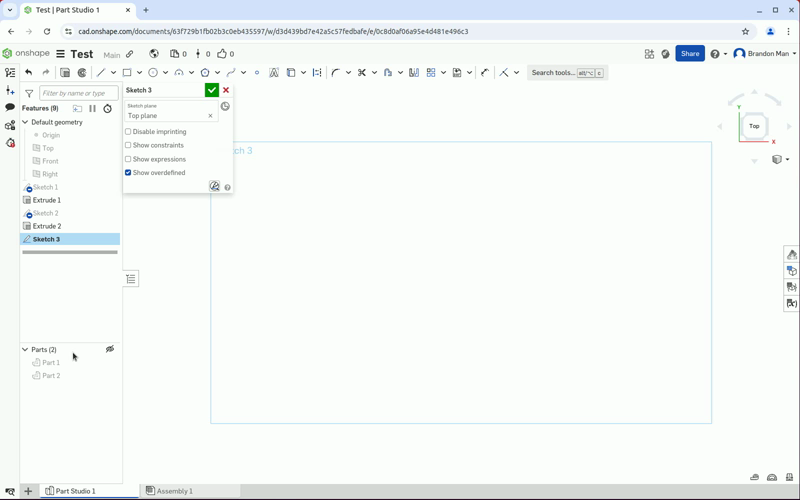
key(l)
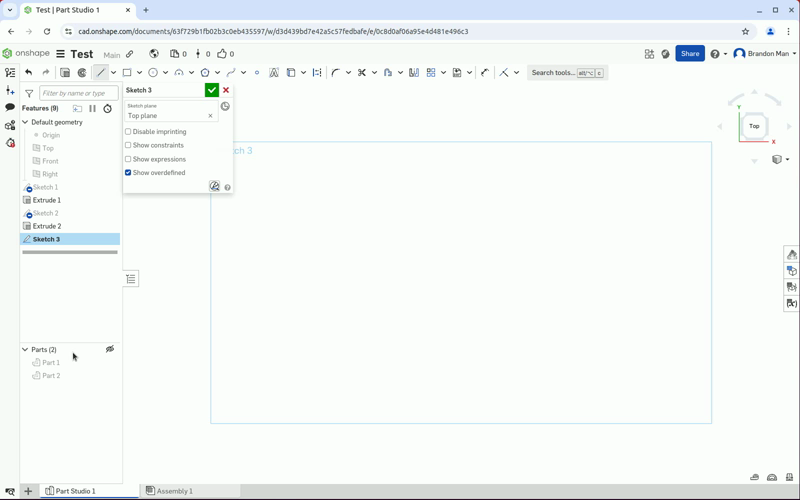
key_down(shift)
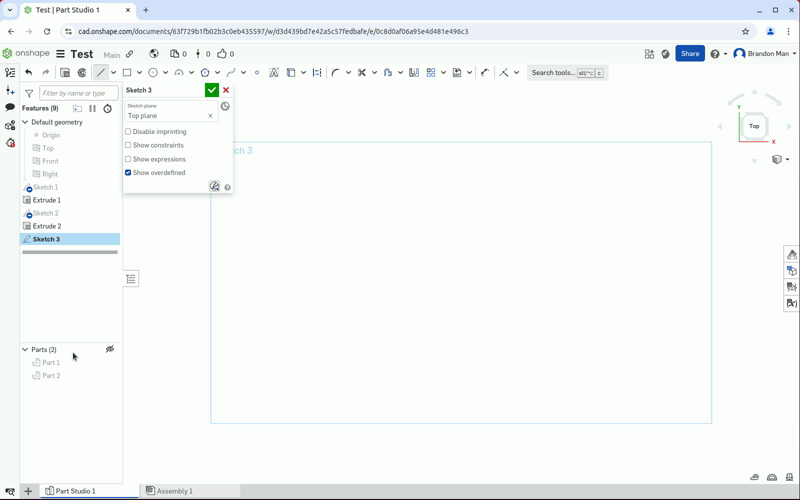
mouse_move(409, 329)
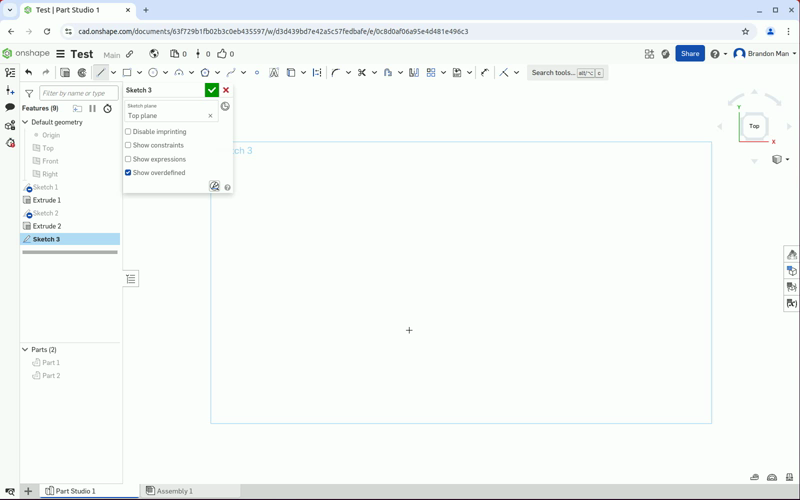
click(409, 329)
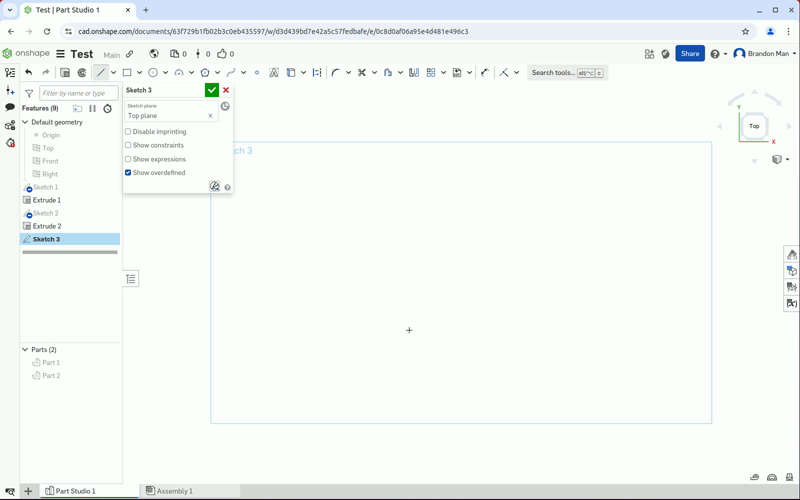
key_up(shift)
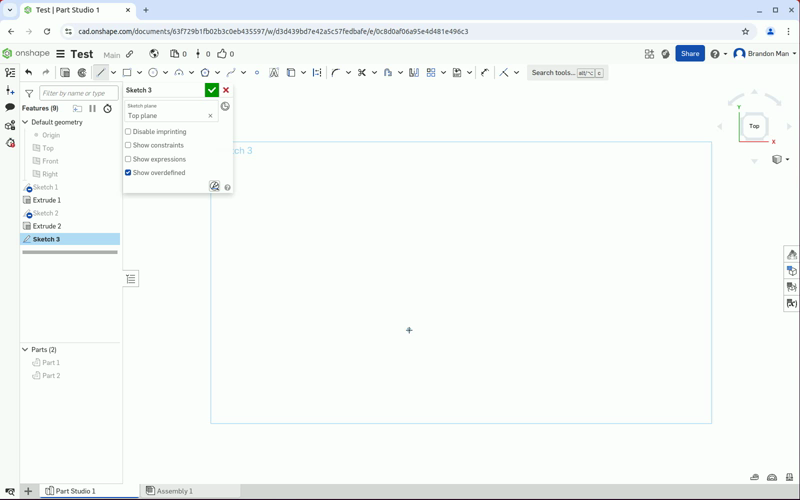
key_down(shift)
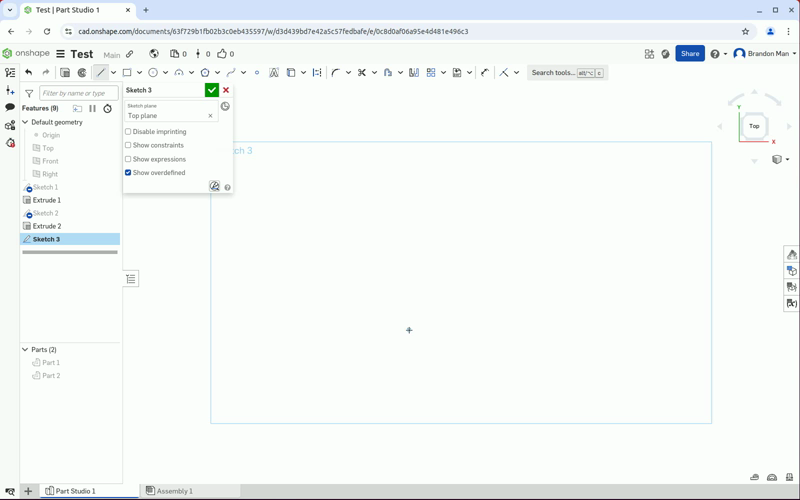
mouse_move(439, 329)
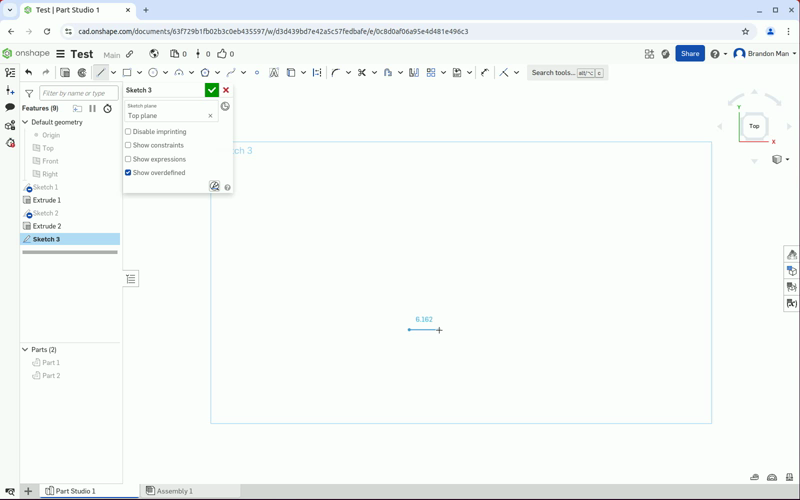
mouse_move(415, 334)
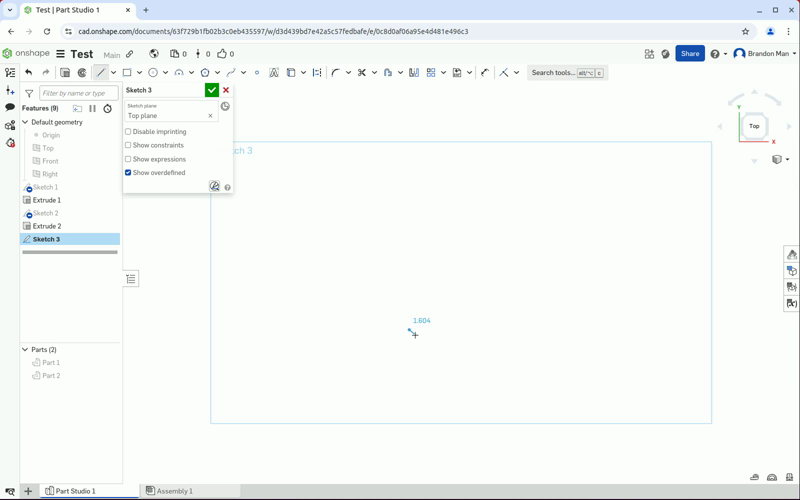
click(415, 334)
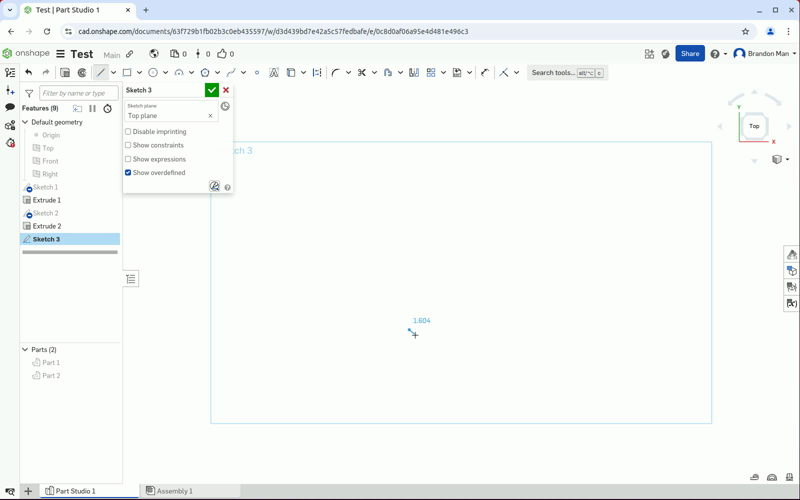
key_up(shift)
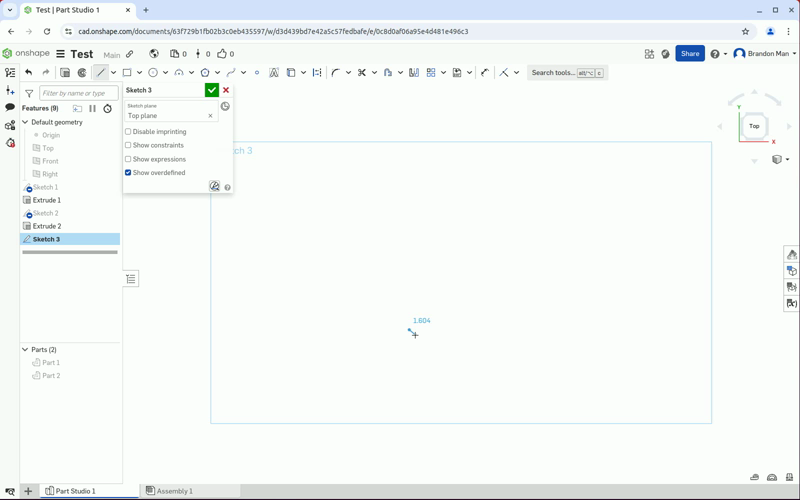
key_down(shift)
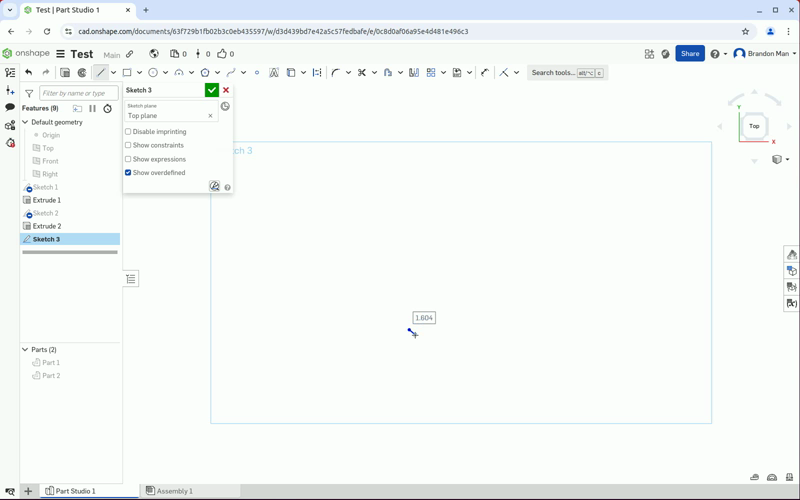
mouse_move(502, 334)
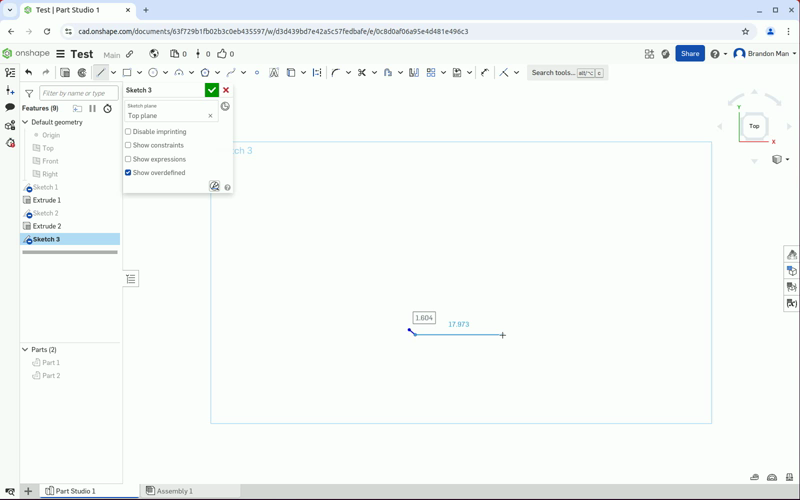
click(502, 334)
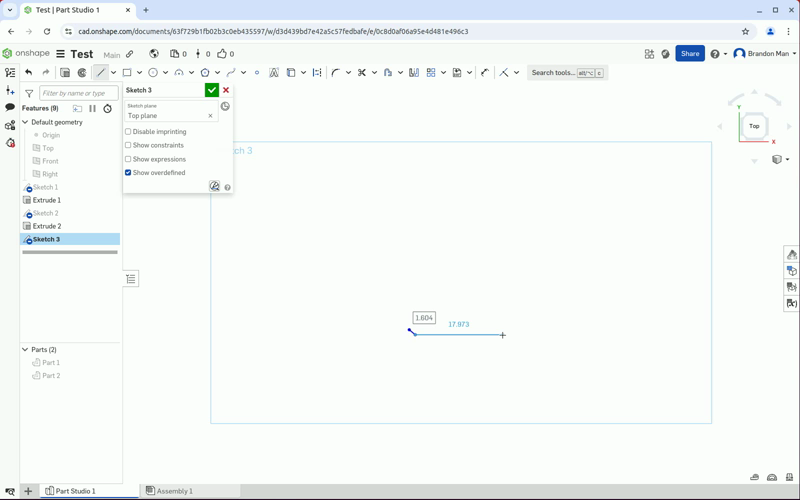
key_up(shift)
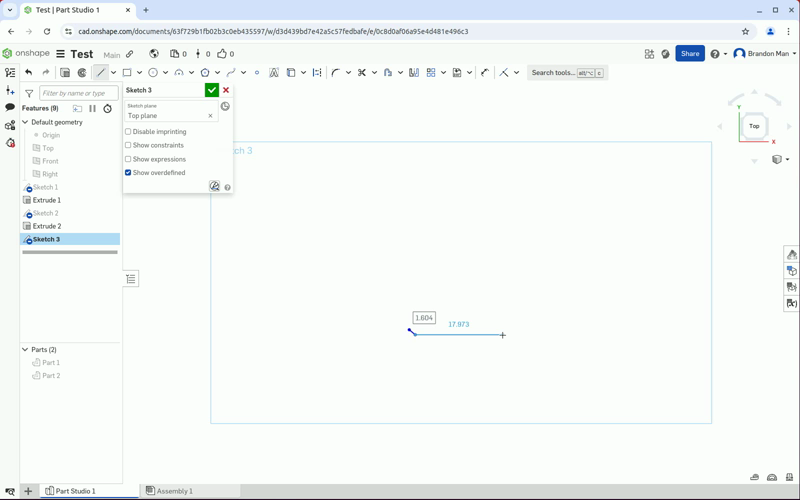
key_down(shift)
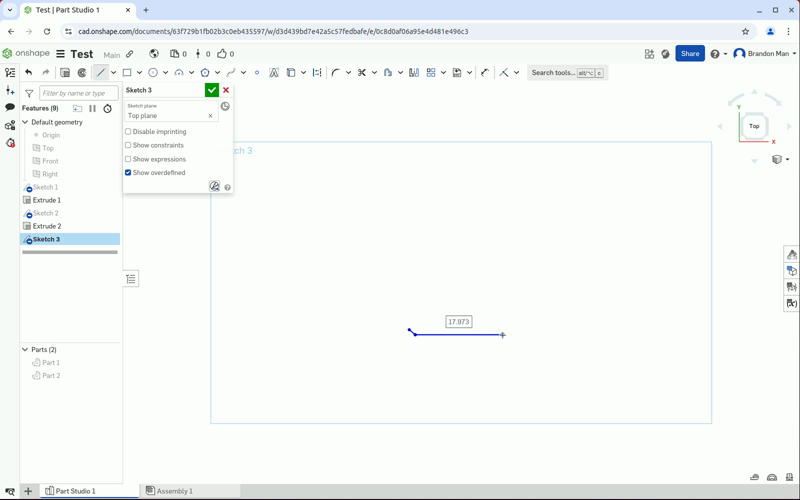
mouse_move(532, 334)
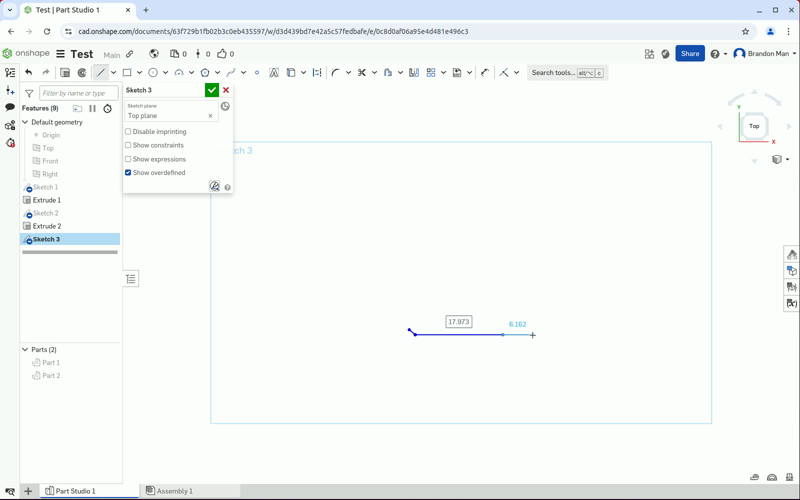
mouse_move(508, 329)
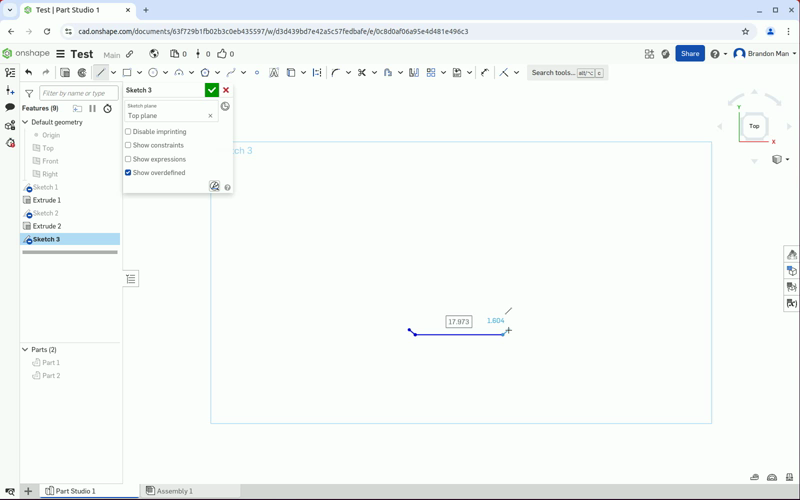
click(508, 329)
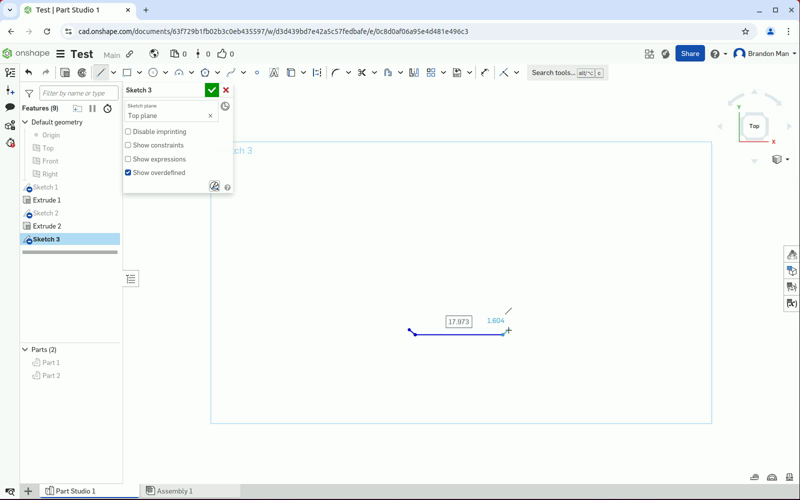
key_up(shift)
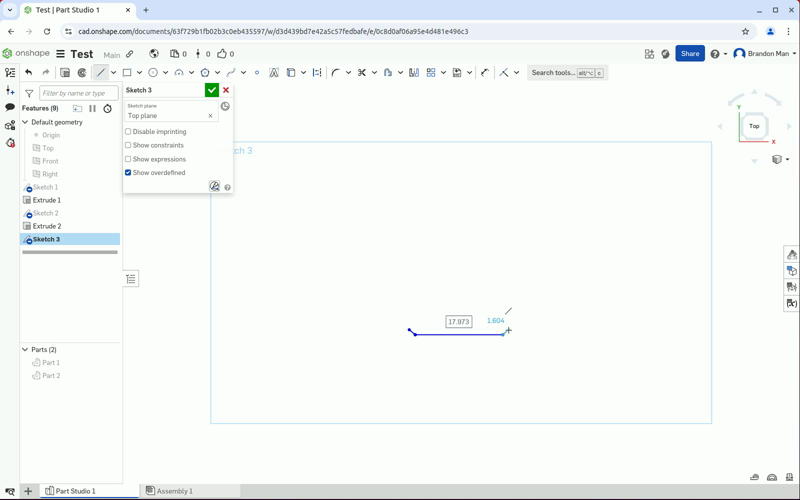
key_down(shift)
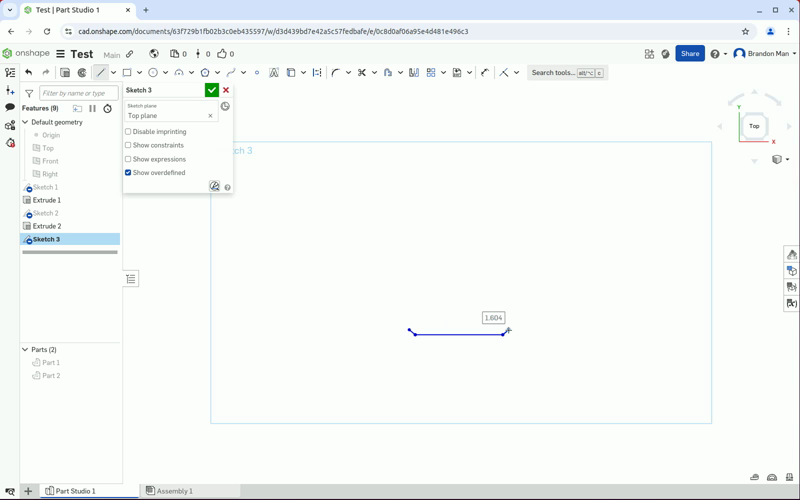
mouse_move(538, 329)
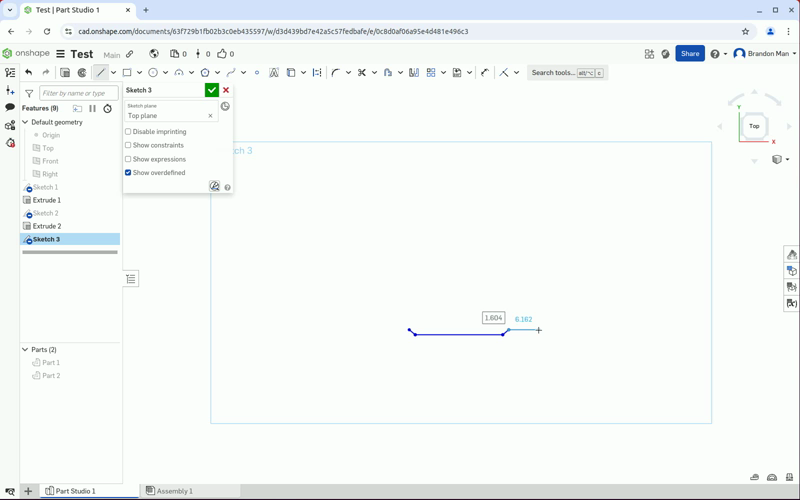
mouse_move(508, 273)
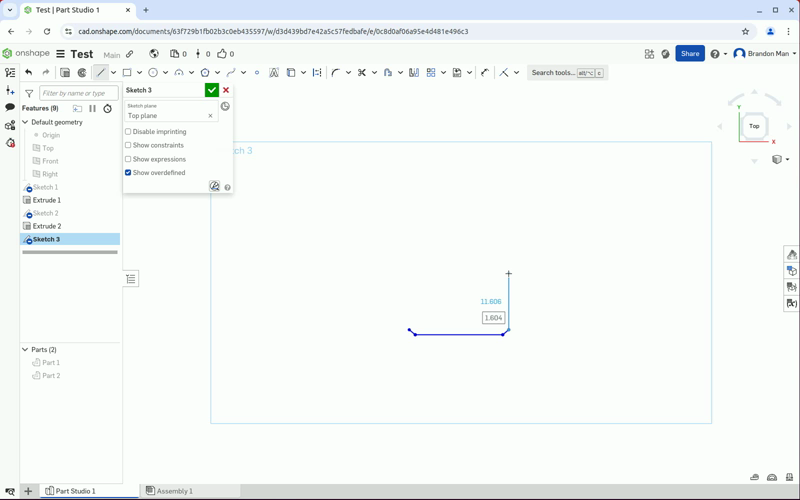
click(508, 273)
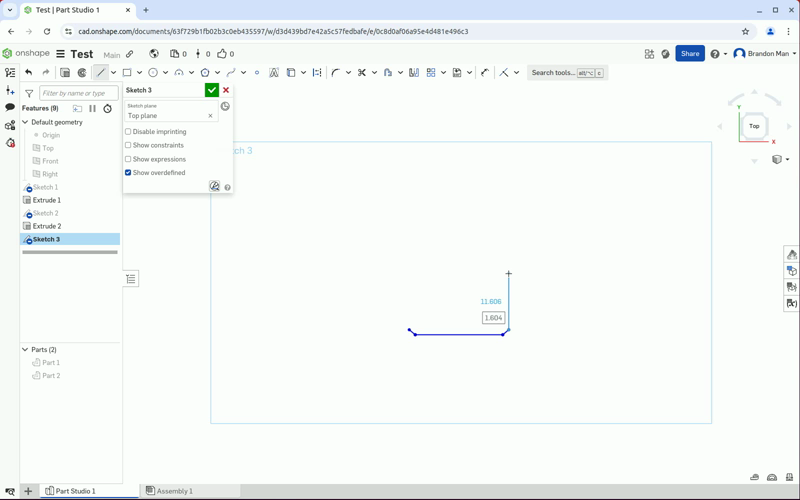
key_up(shift)
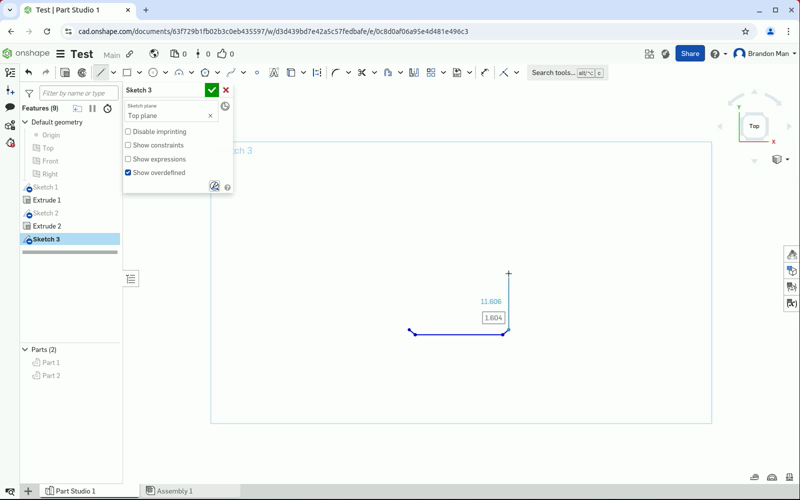
key_down(shift)
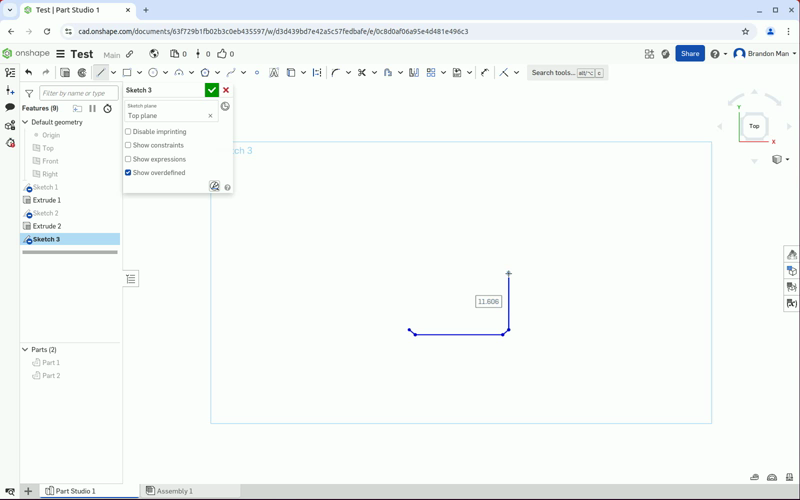
mouse_move(538, 273)
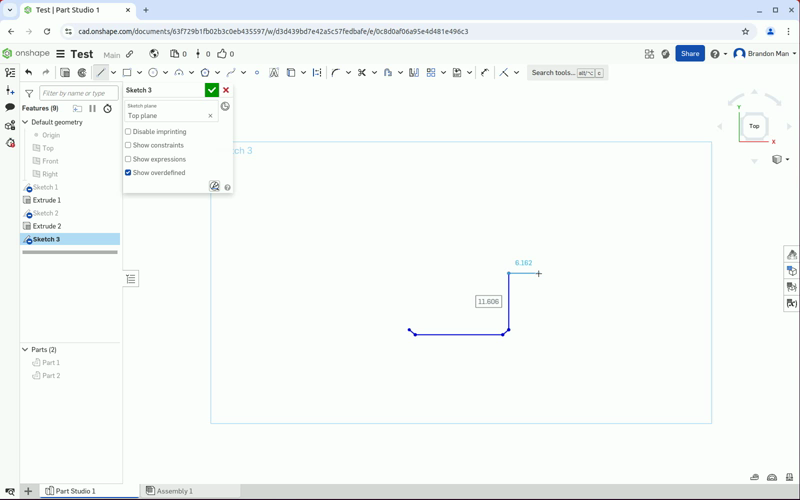
mouse_move(460, 273)
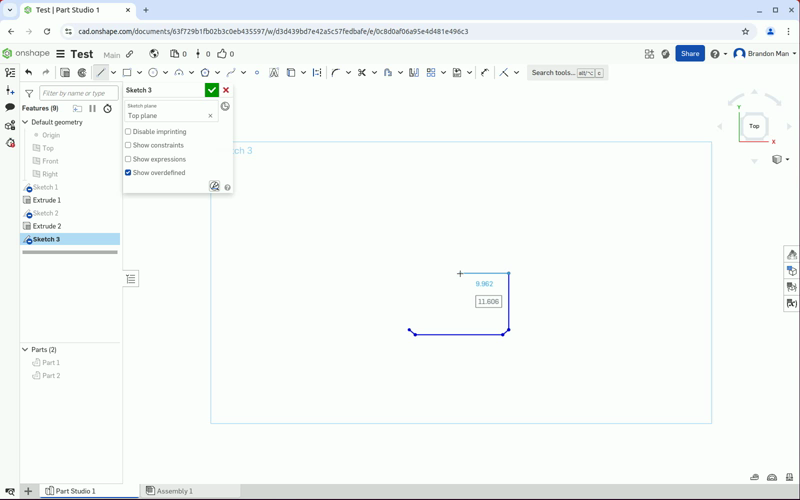
click(460, 273)
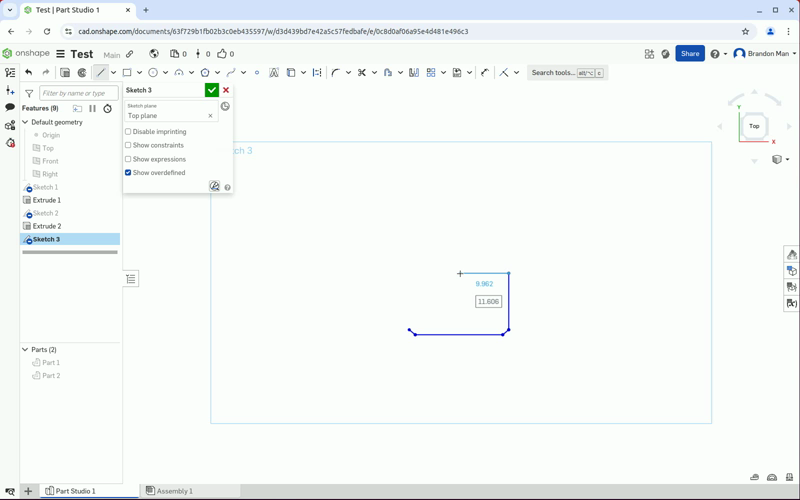
key_up(shift)
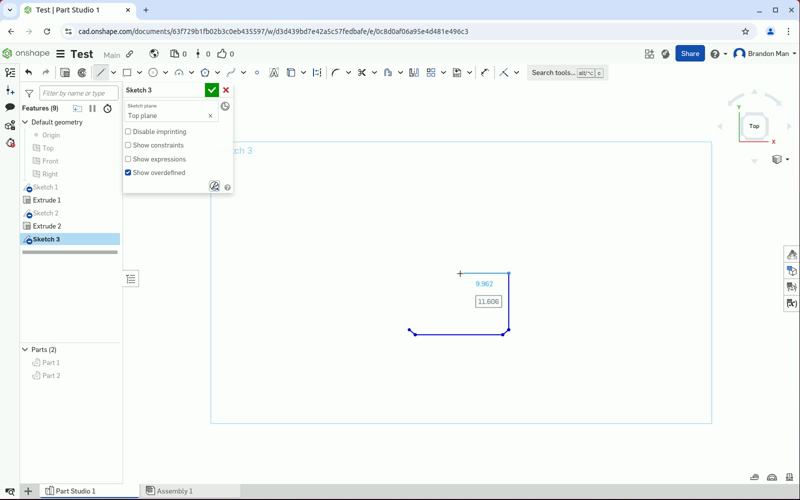
key_down(shift)
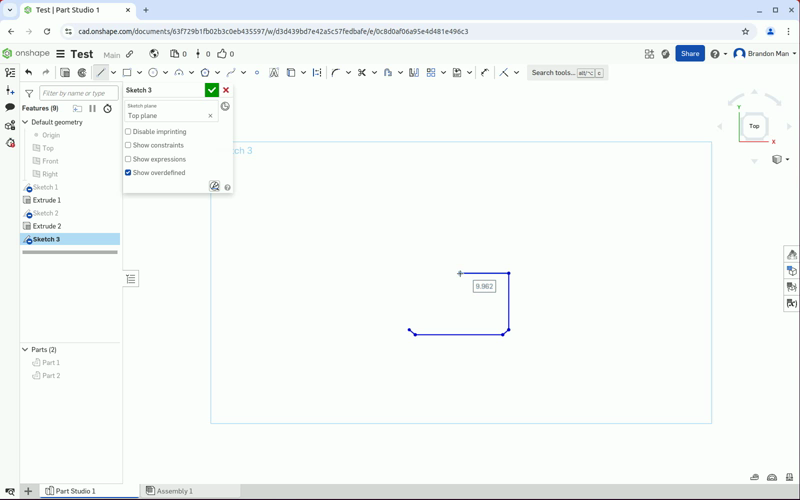
mouse_move(490, 273)
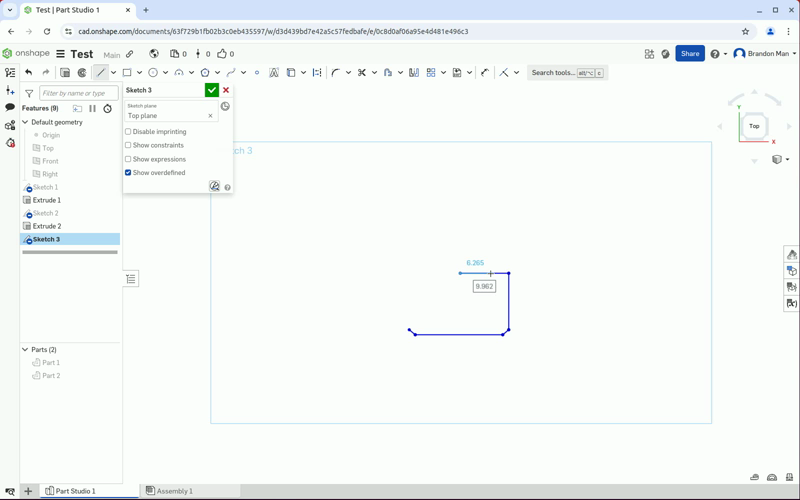
mouse_move(460, 300)
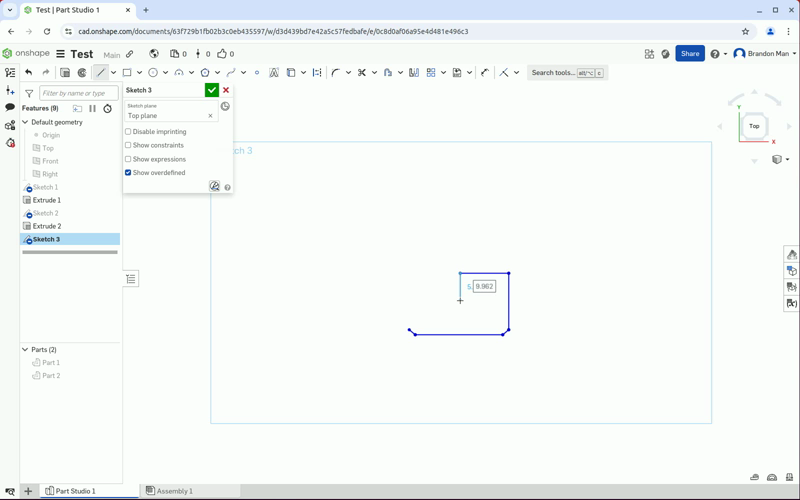
click(460, 300)
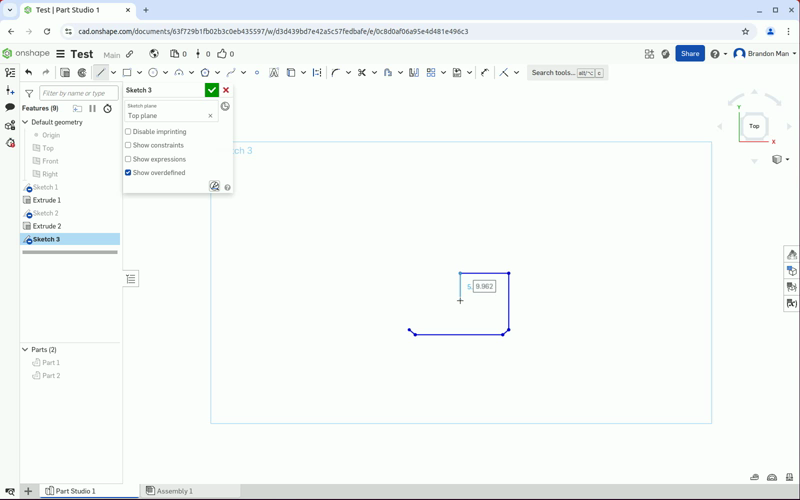
key_up(shift)
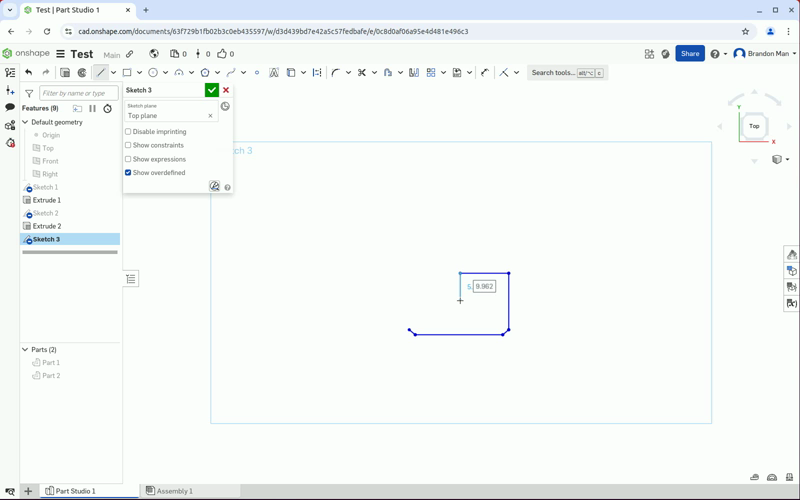
key_down(shift)
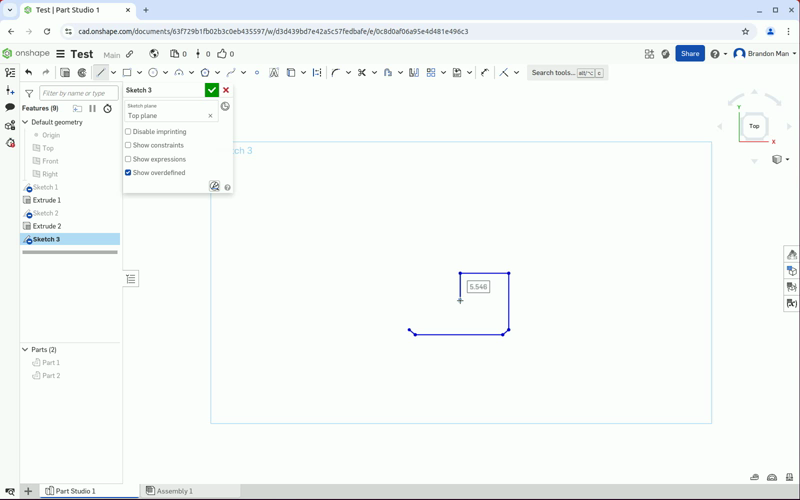
mouse_move(490, 300)
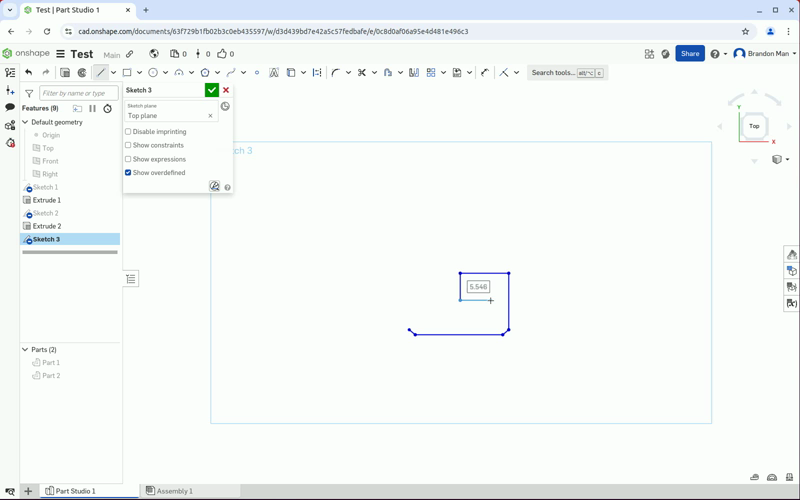
mouse_move(454, 305)
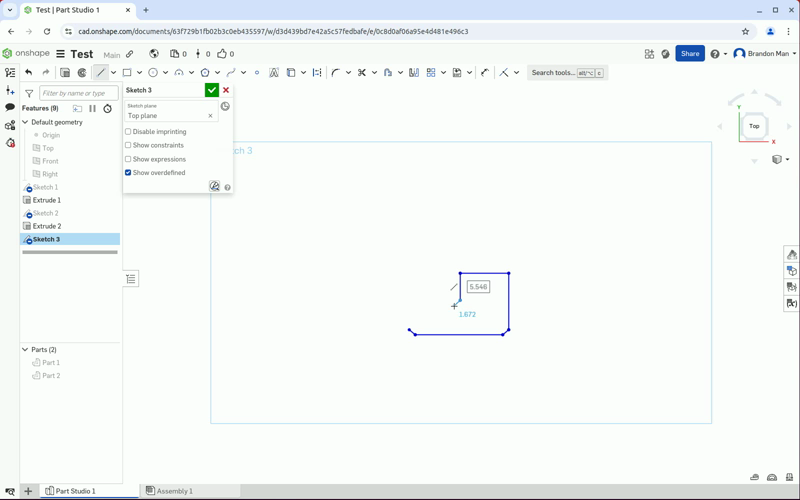
click(454, 305)
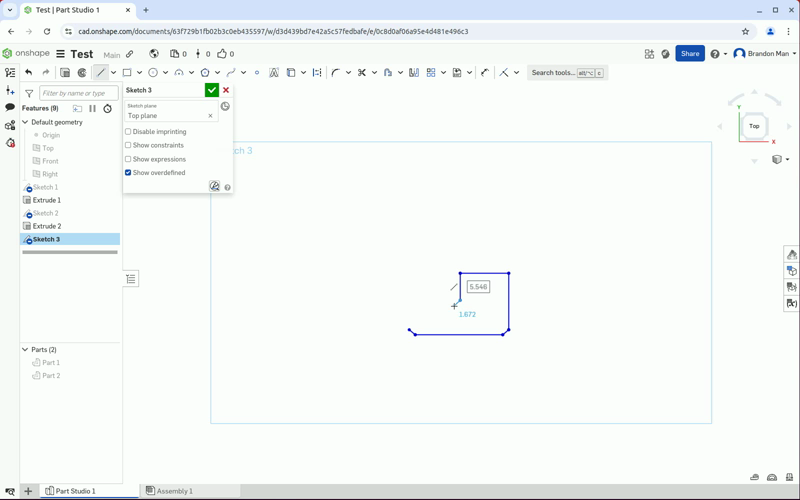
key_up(shift)
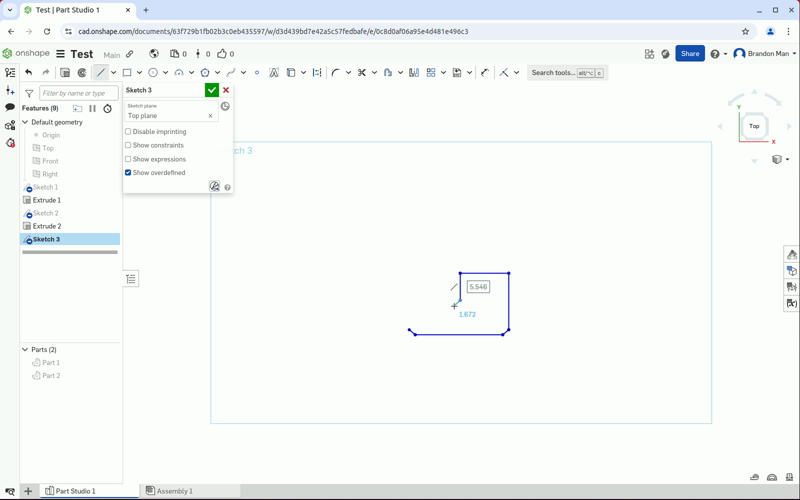
key_down(shift)
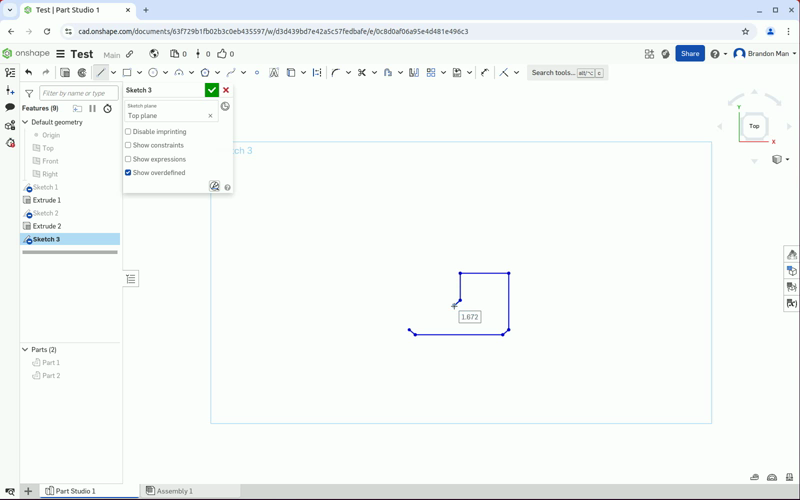
mouse_move(484, 305)
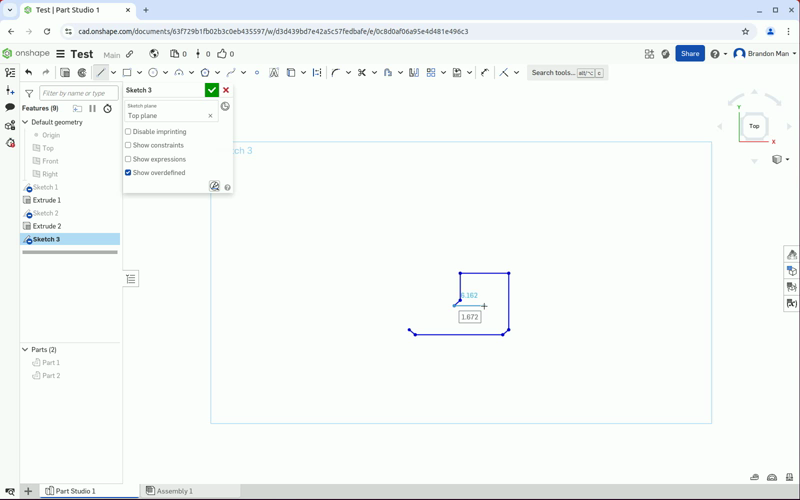
mouse_move(415, 305)
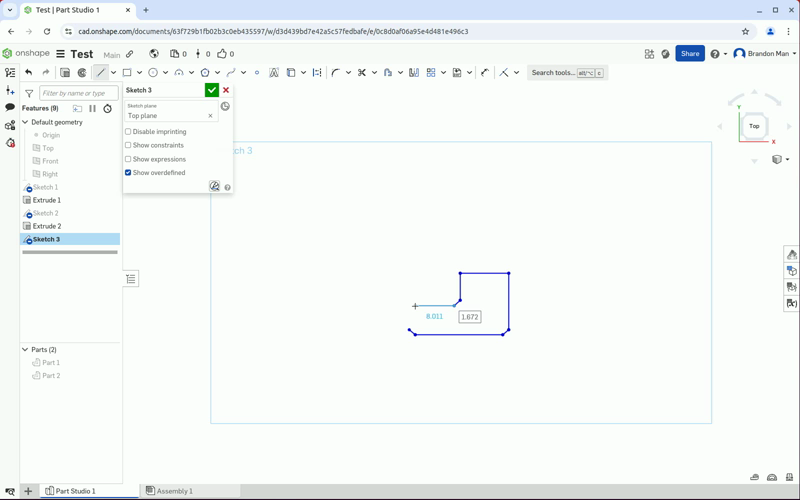
click(415, 305)
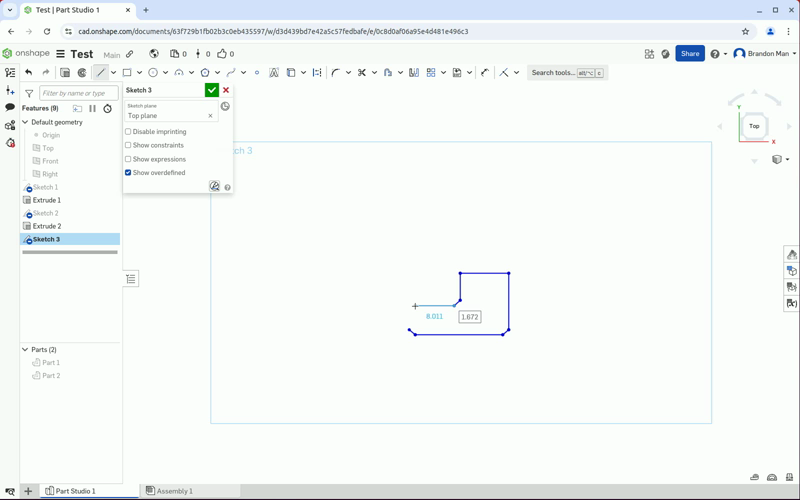
key_up(shift)
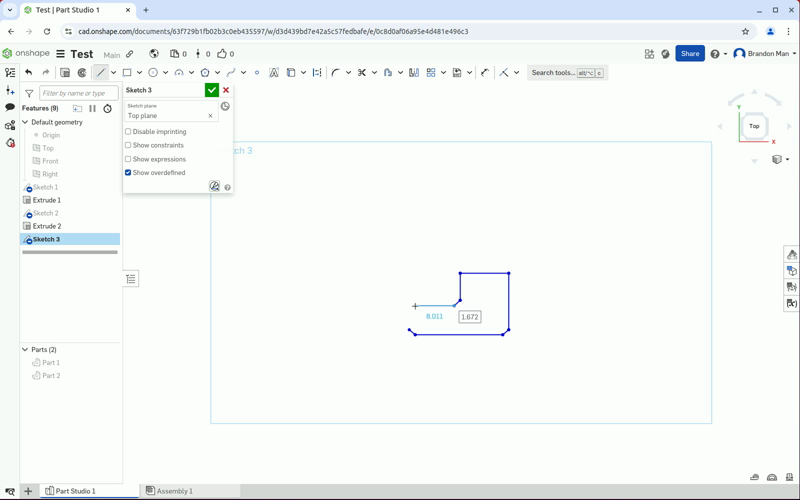
key_down(shift)
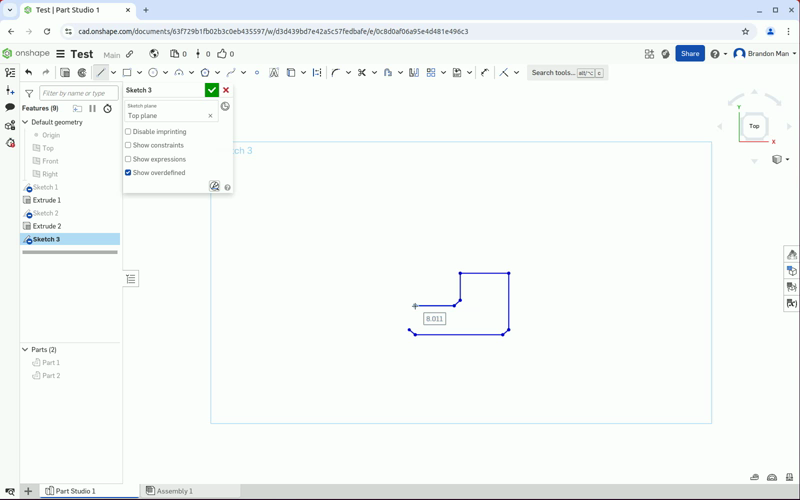
mouse_move(445, 305)
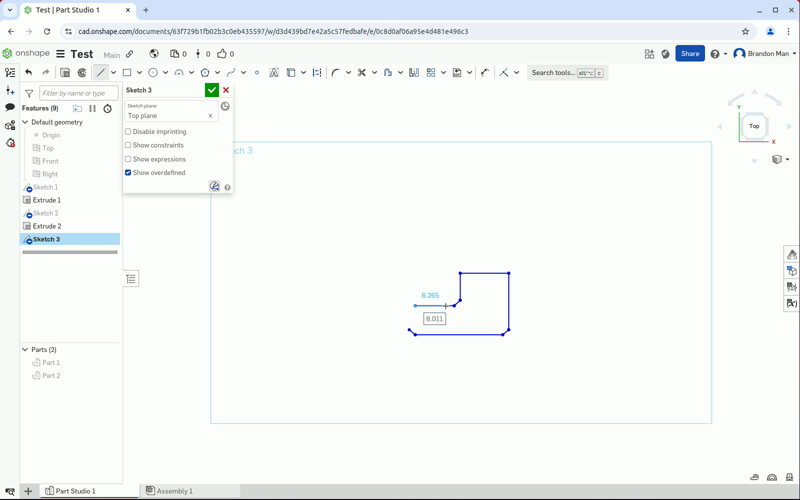
mouse_move(409, 300)
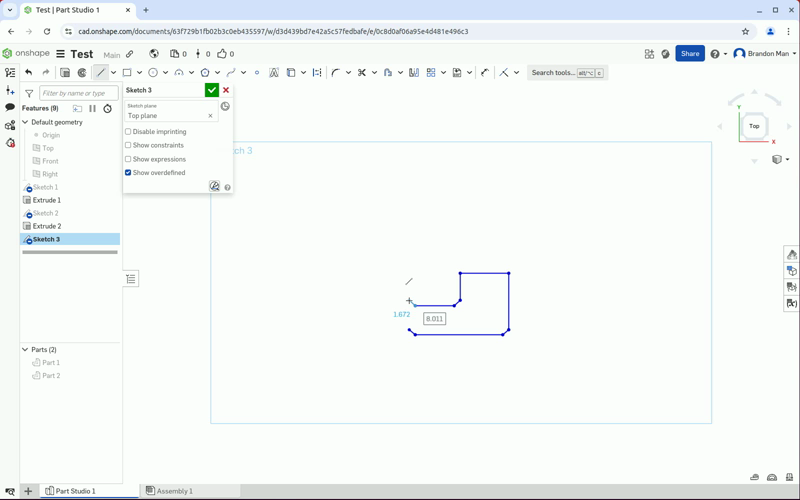
click(409, 300)
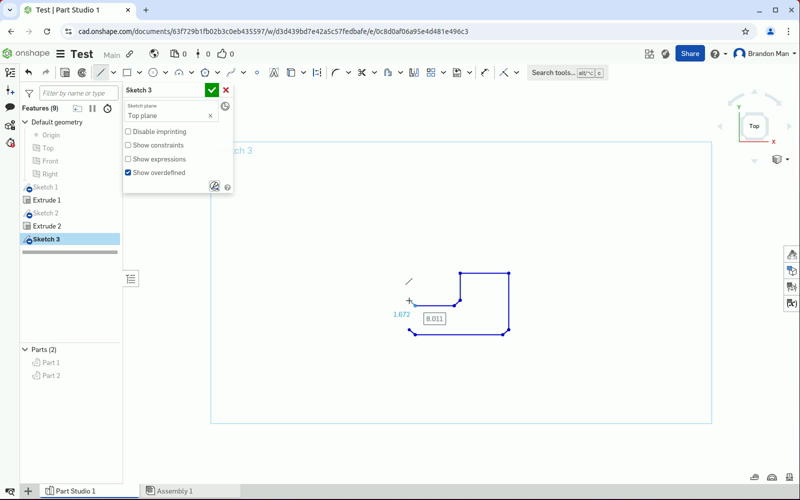
key_up(shift)
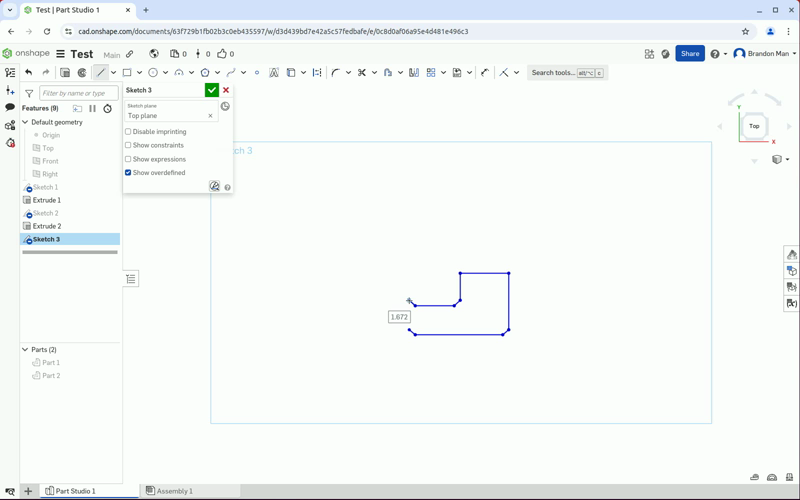
mouse_move(439, 300)
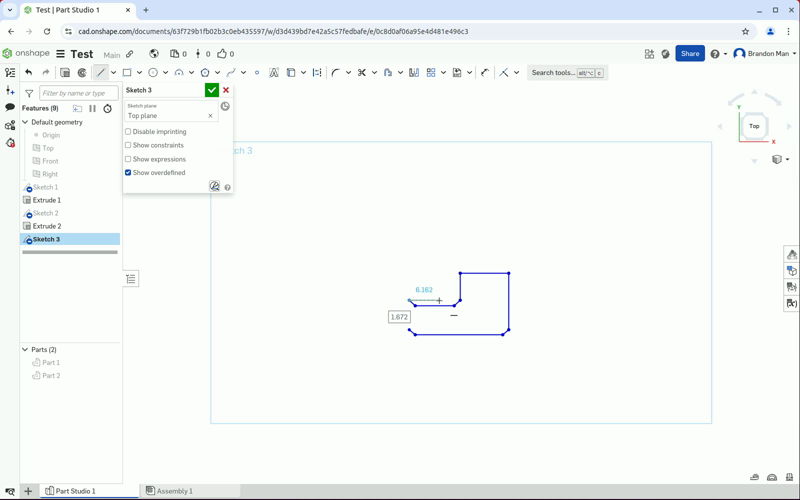
key_down(shift)
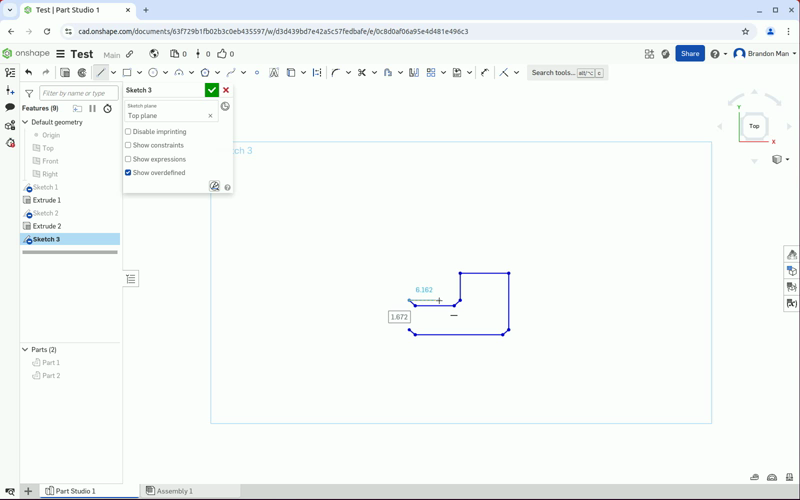
mouse_move(409, 329)
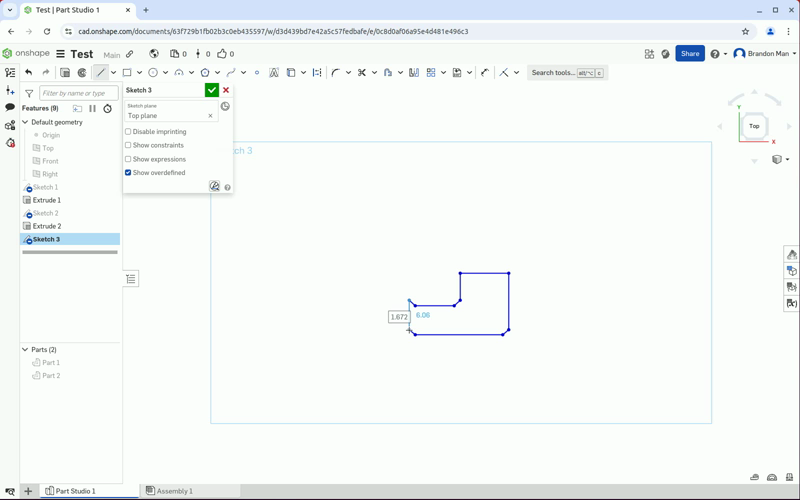
key_up(shift)
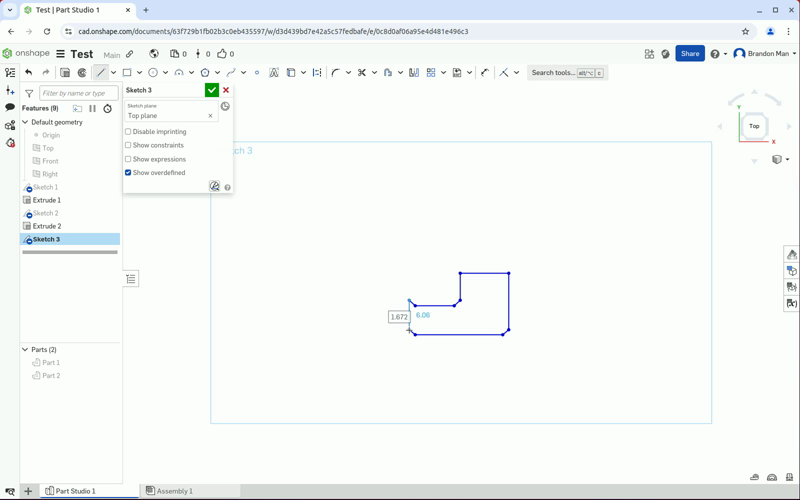
click(409, 329)
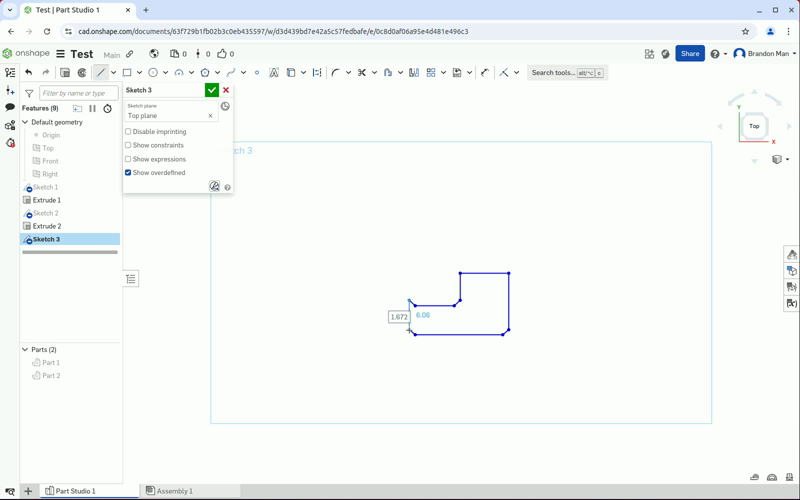
key(esc)
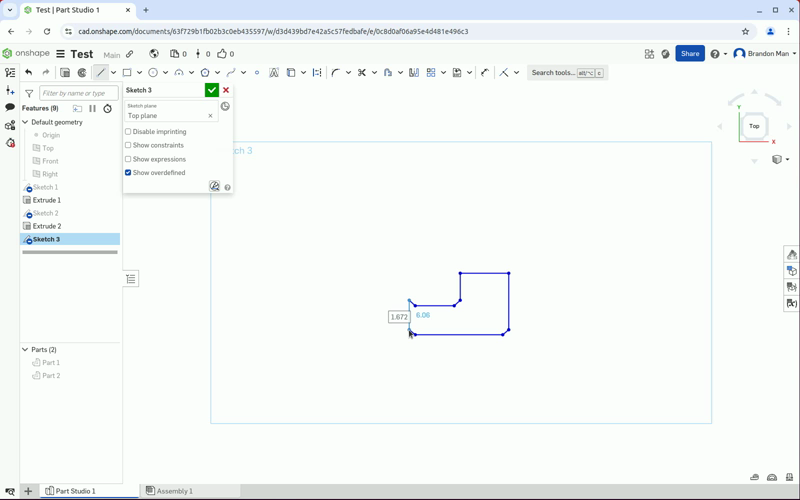
mouse_move(476, 326)
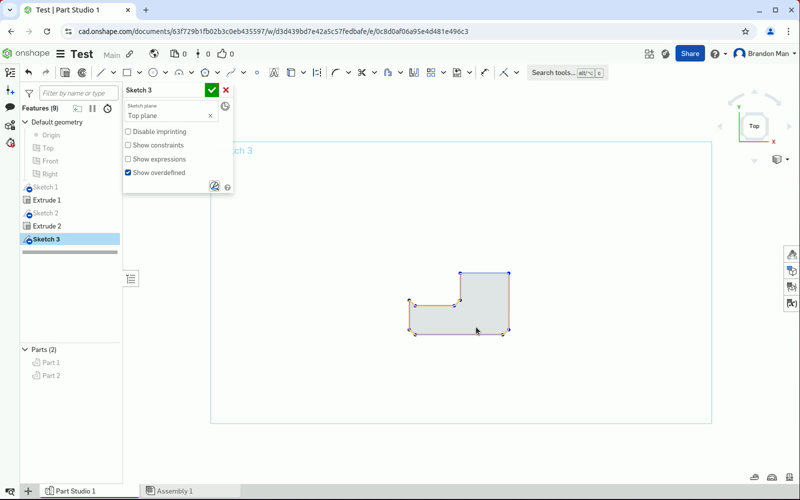
click(476, 326)
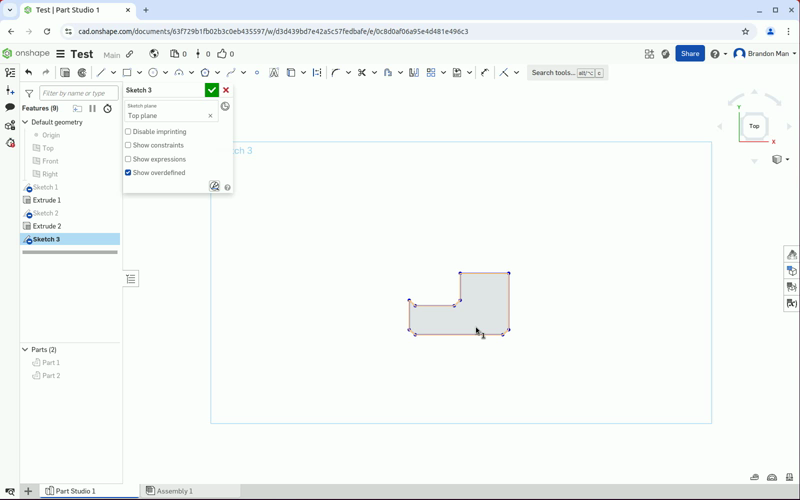
mouse_move(73, 352)
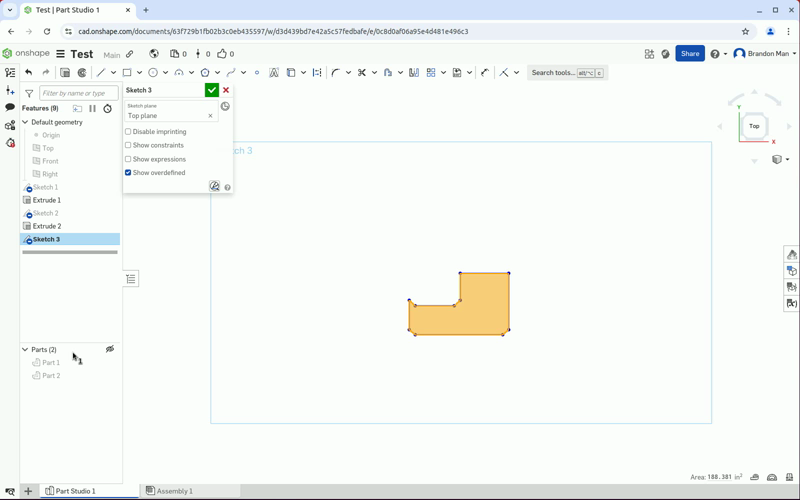
key(shift+y)
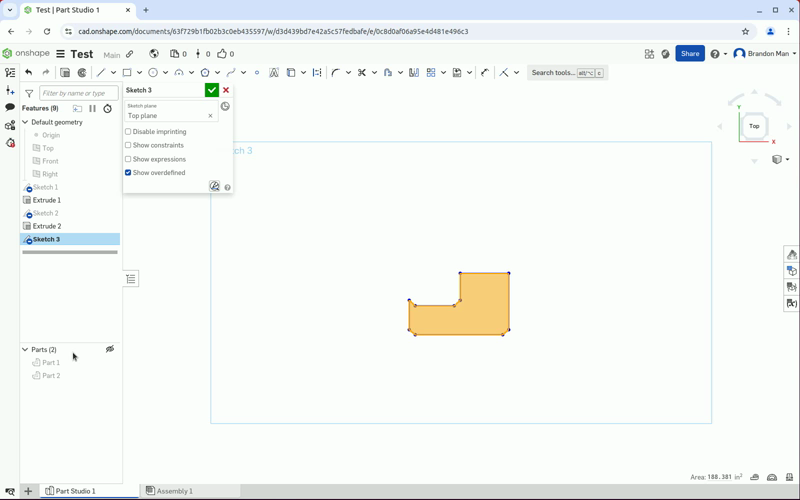
key(shift+e)
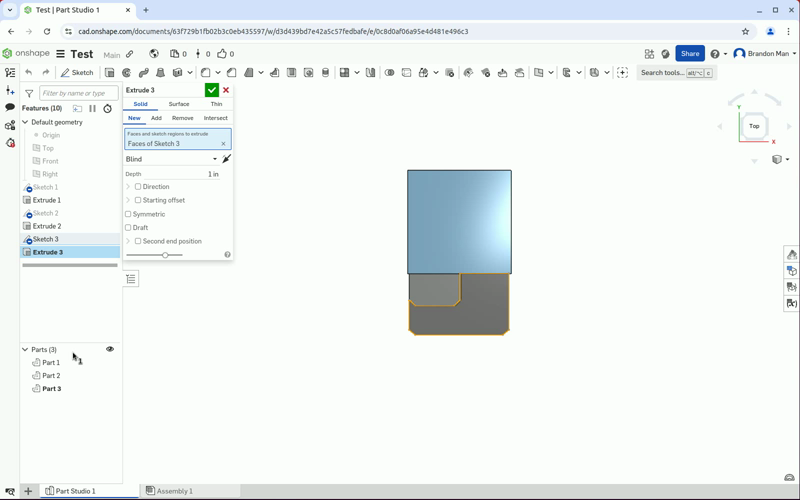
mouse_move(143, 106)
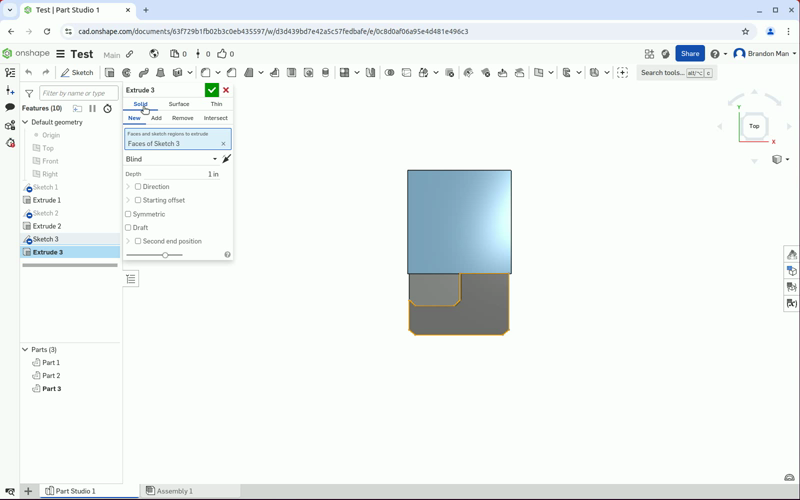
click(143, 106)
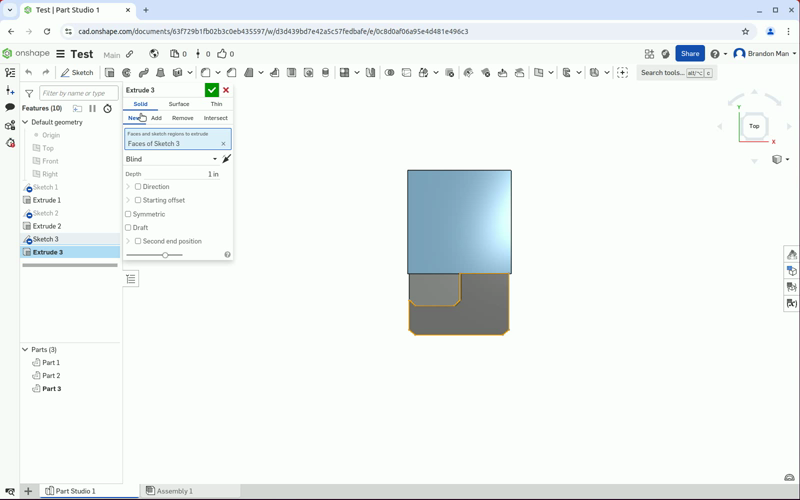
mouse_move(137, 120)
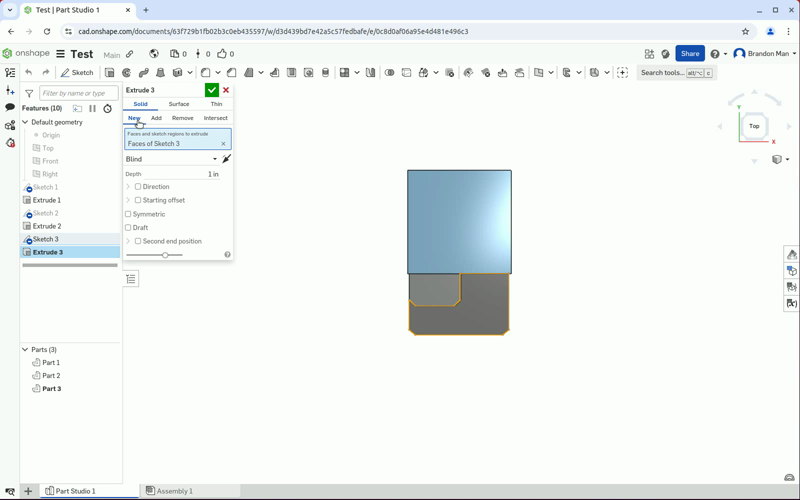
click(137, 120)
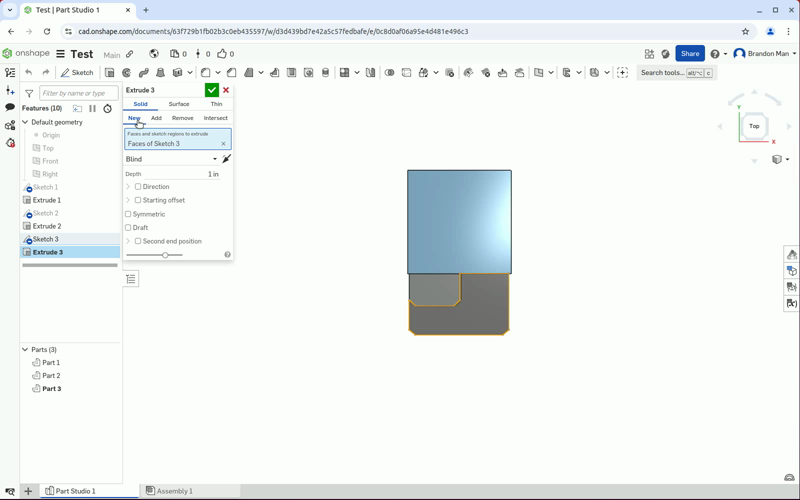
key(tab, 4)
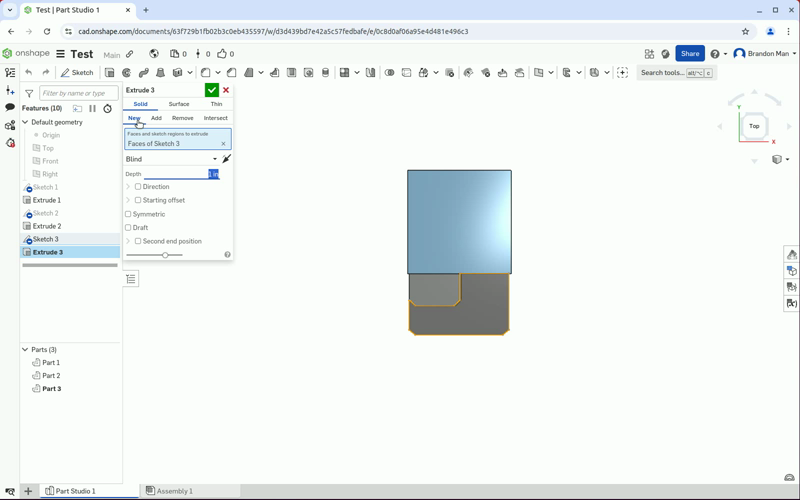
text(2.166)
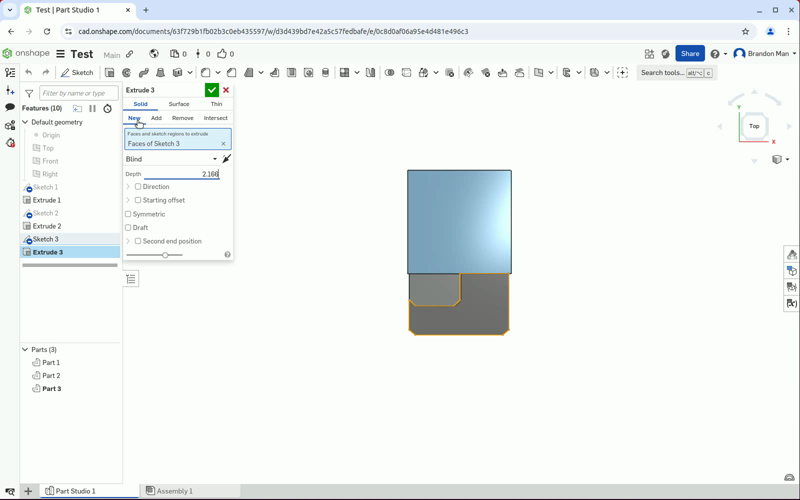
key(enter)
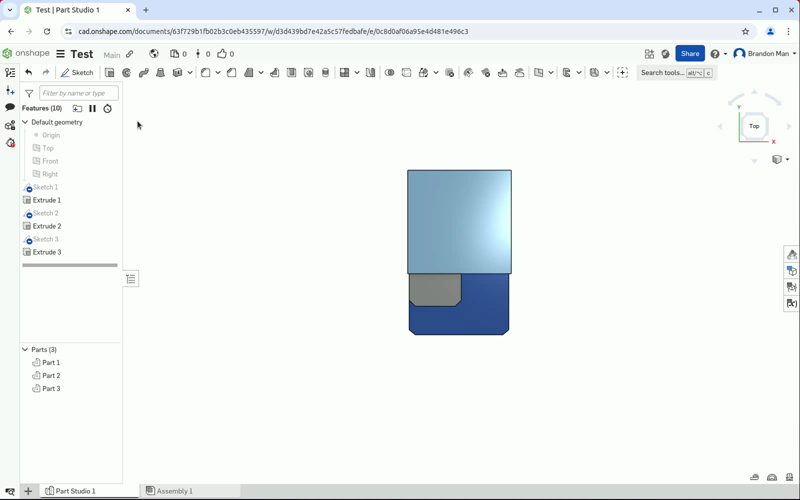
key(shift+h)
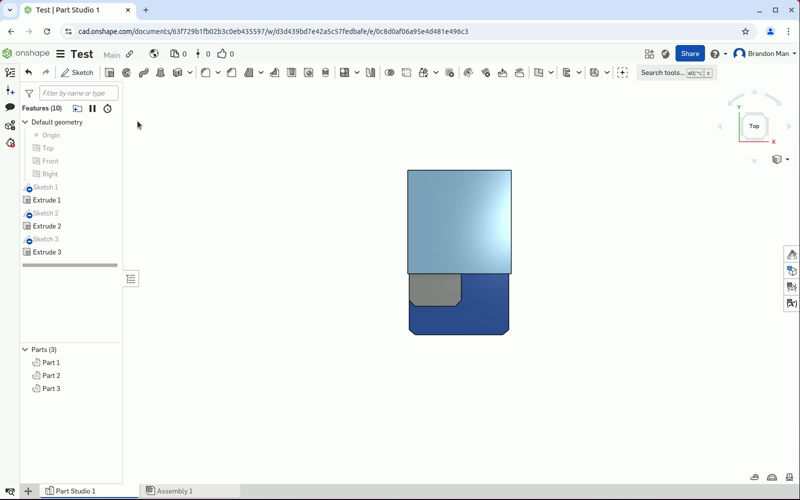
key(shift+h)
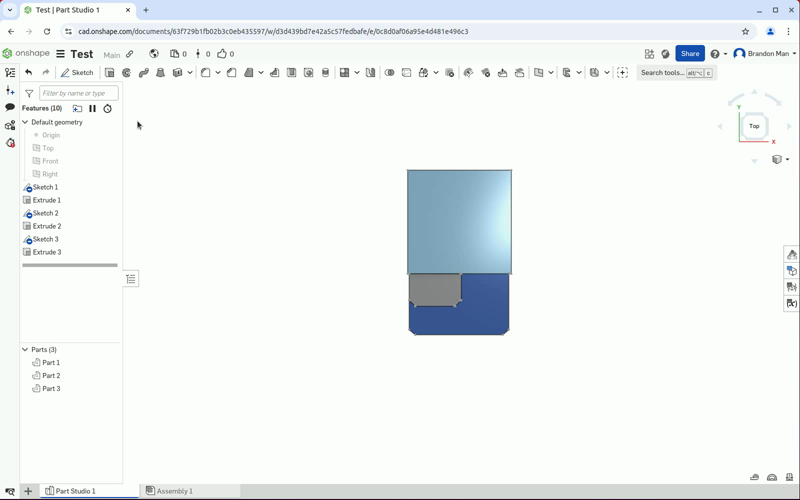
key(shift+7)
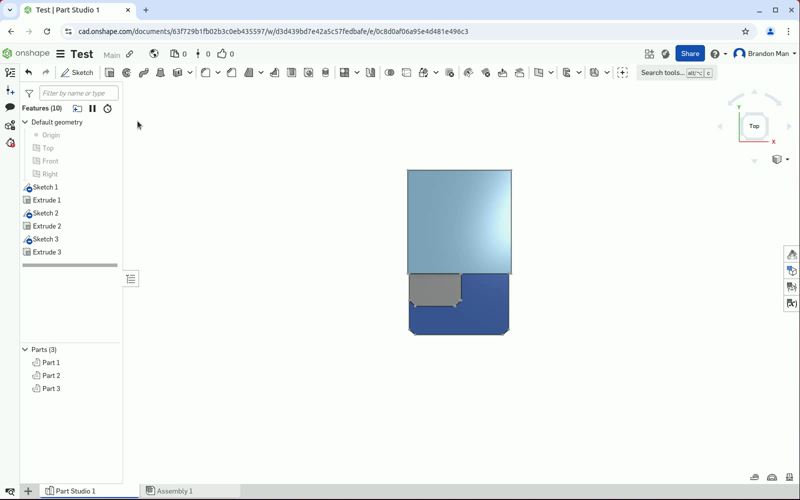
key(up, 3)
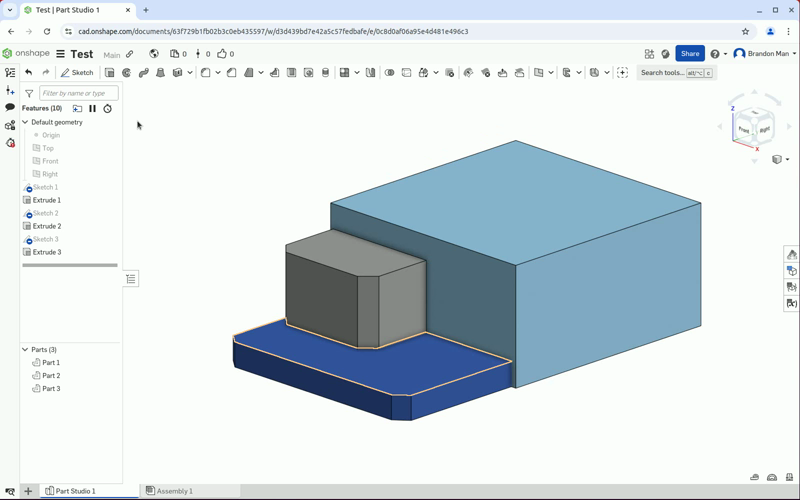
key(left, 3)
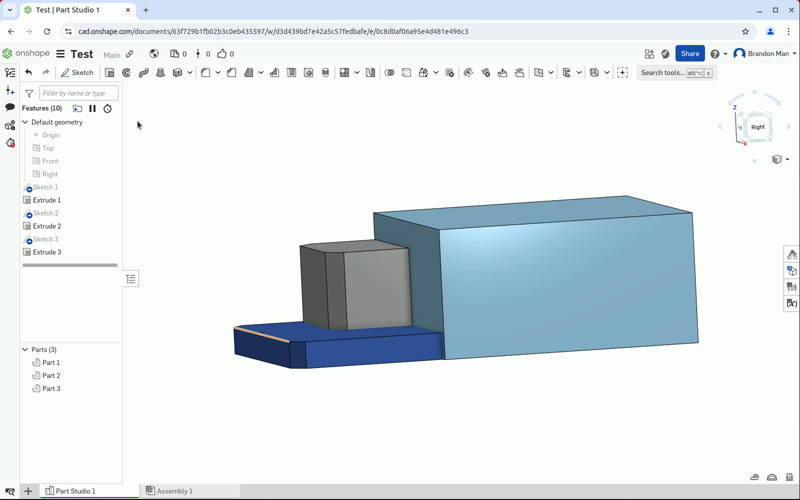
key(right, 3)
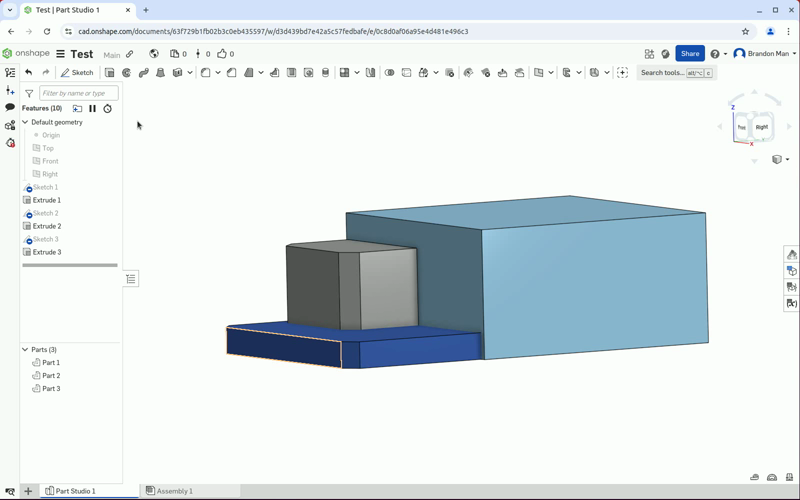
key(down, 3)
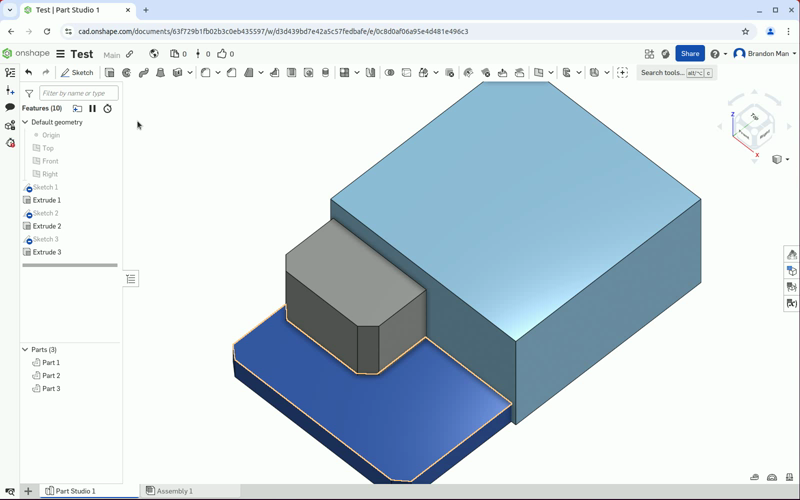
mouse_move(73, 189)
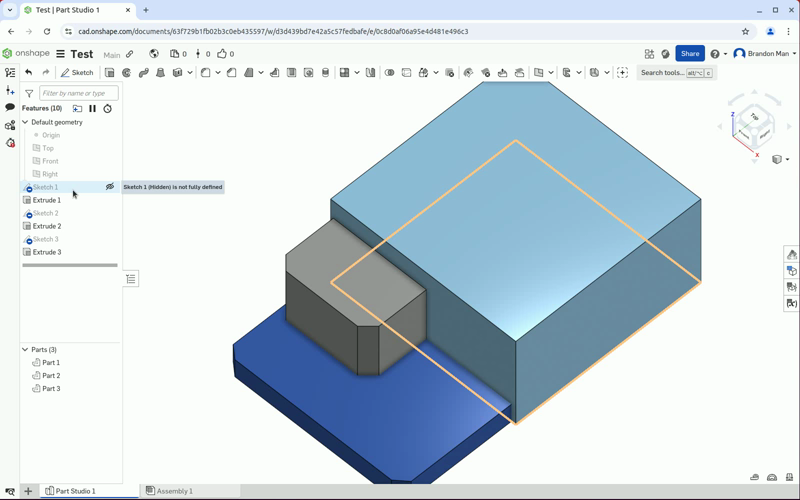
click(73, 189)